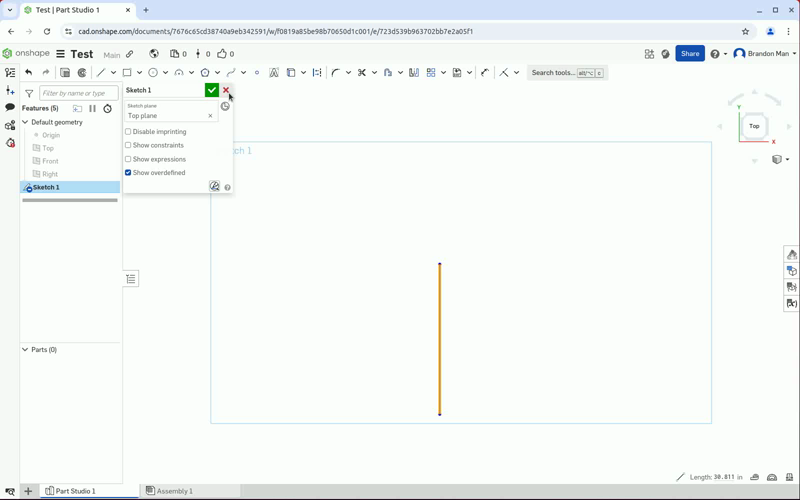
key(shift+h)
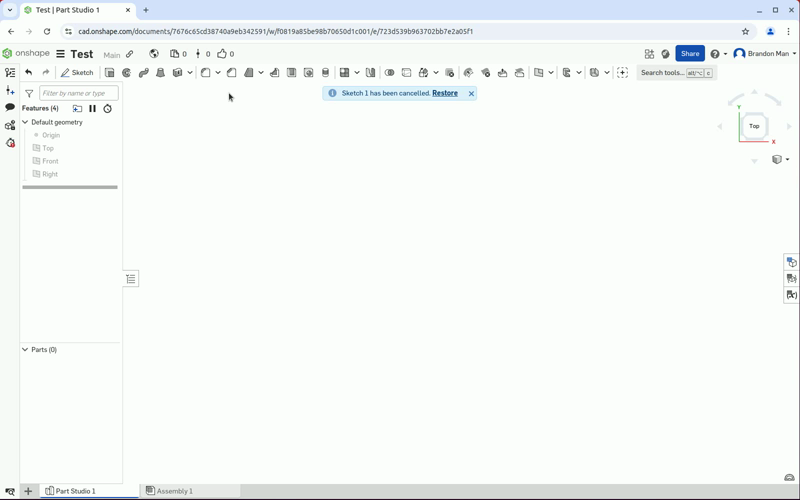
mouse_move(73, 352)
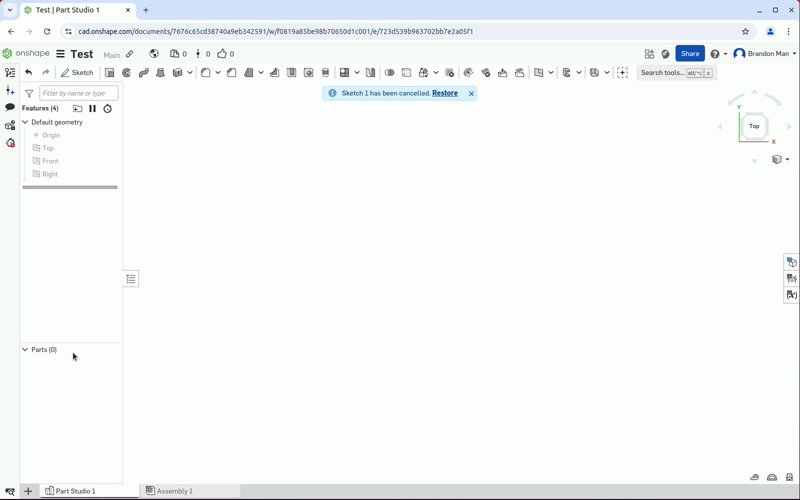
key(y)
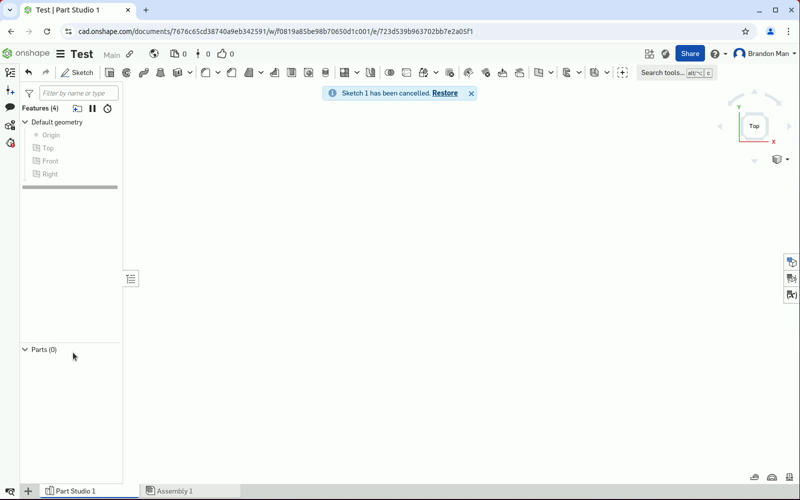
key(shift+p)
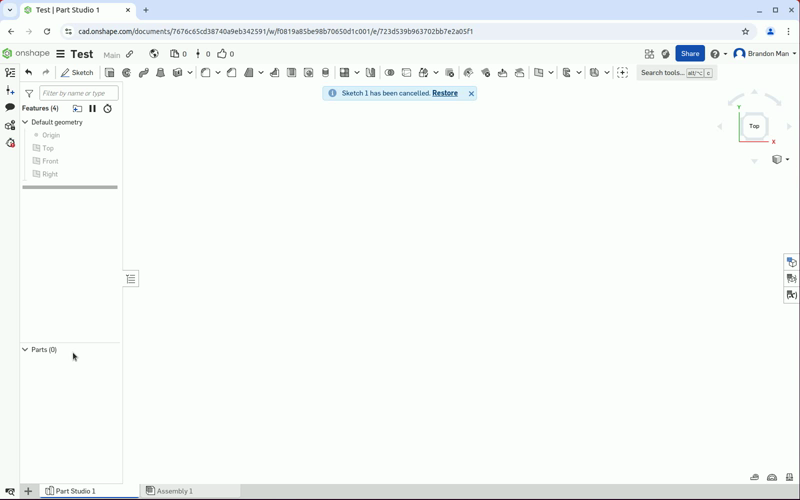
key(space)
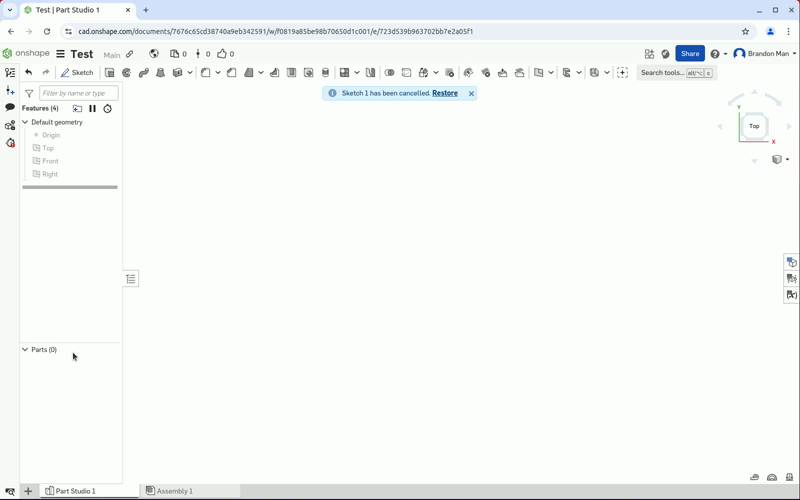
key_down(shift)
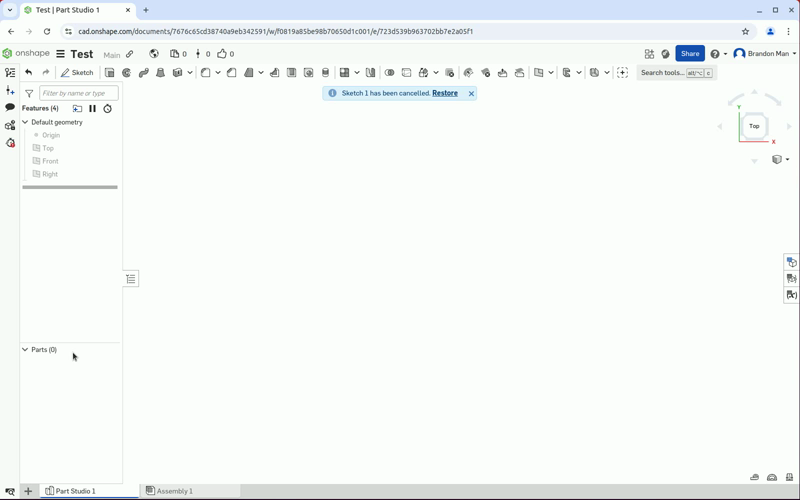
key(up)
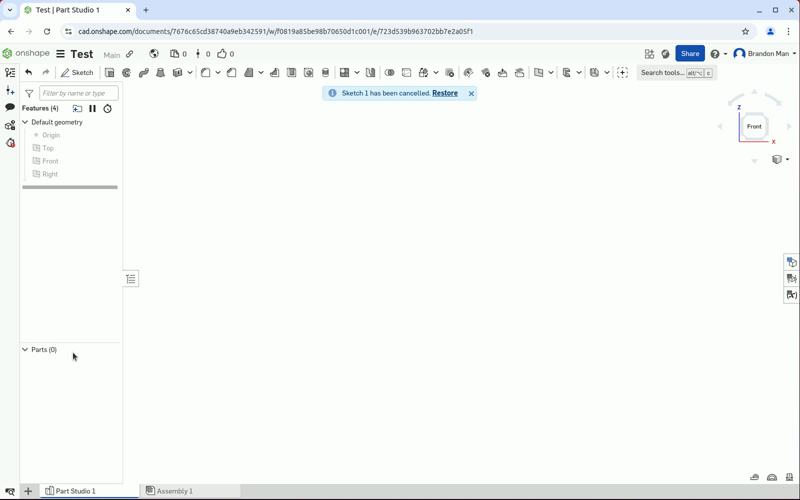
key_up(shift)
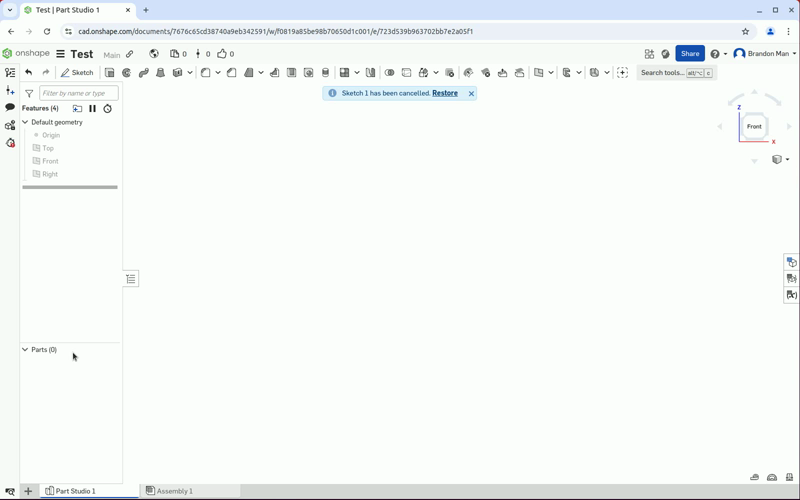
mouse_move(73, 352)
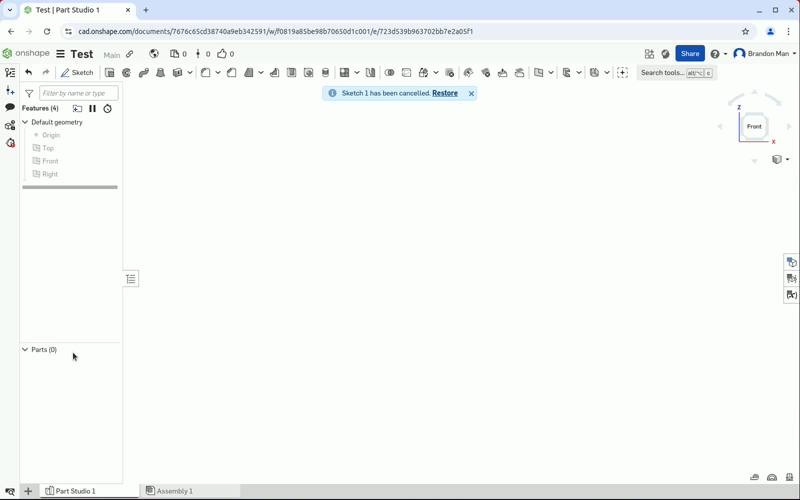
key(shift+y)
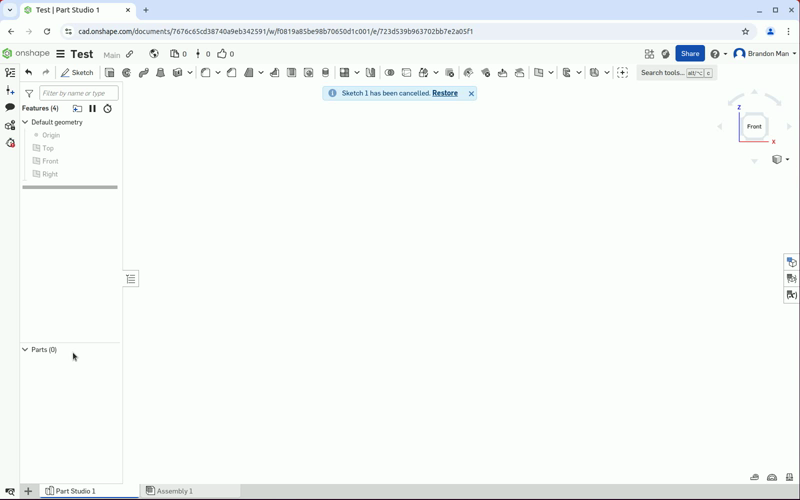
key(shift+s)
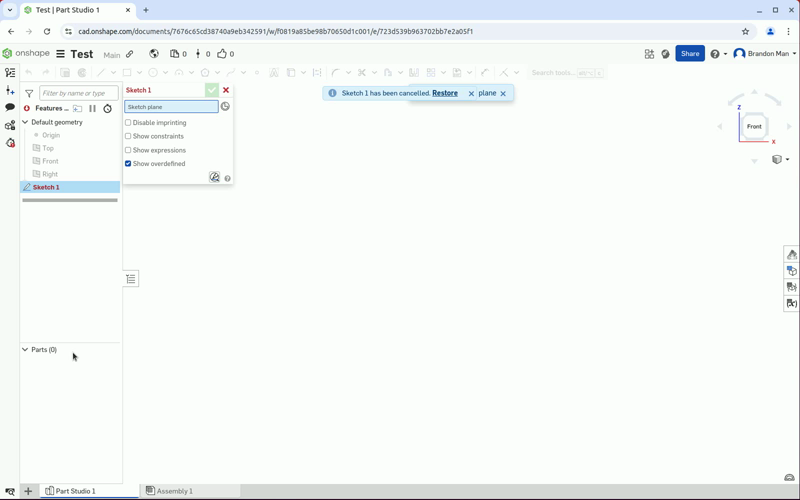
mouse_move(73, 163)
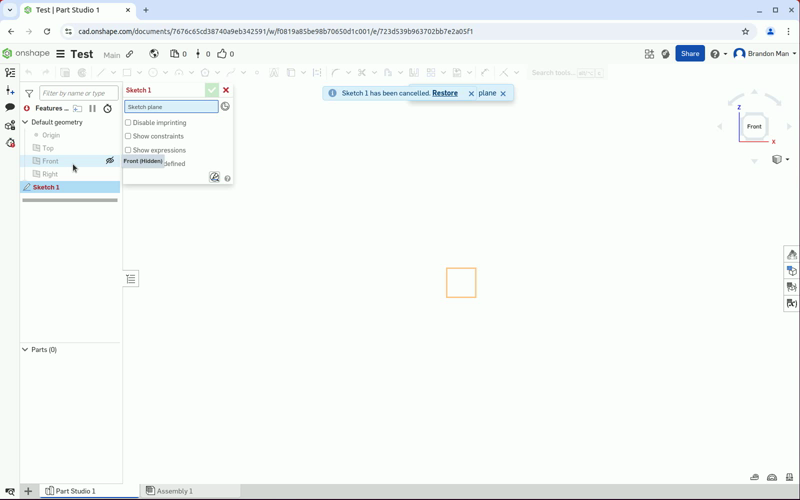
click(73, 163)
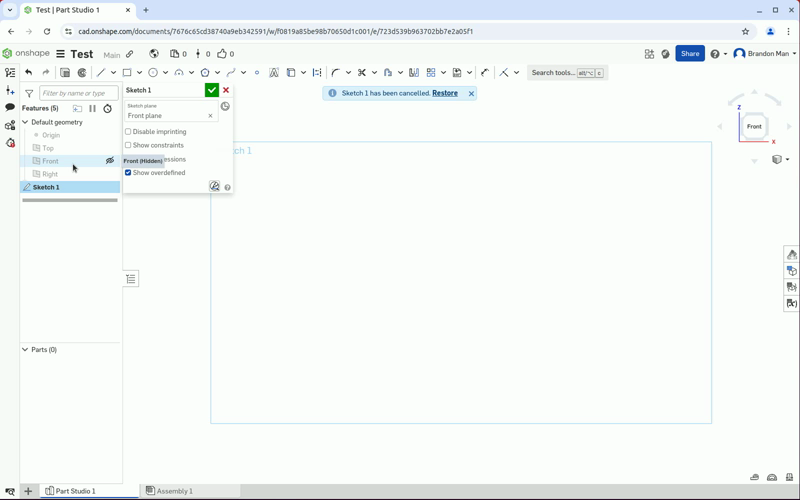
mouse_move(73, 352)
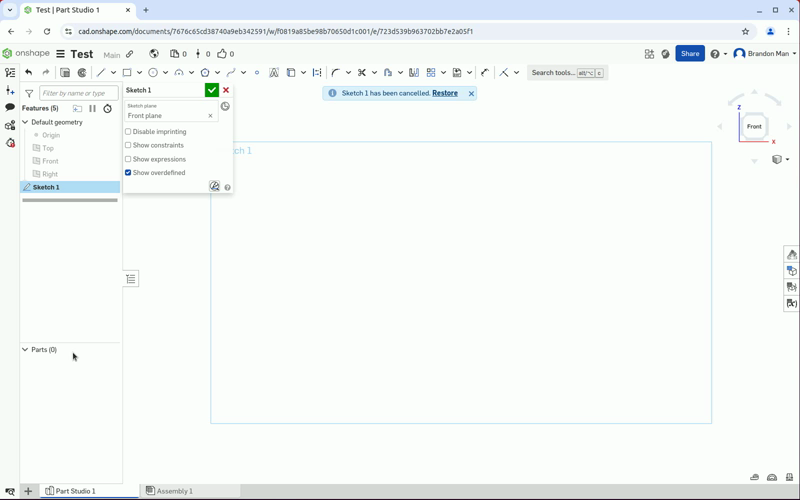
key(y)
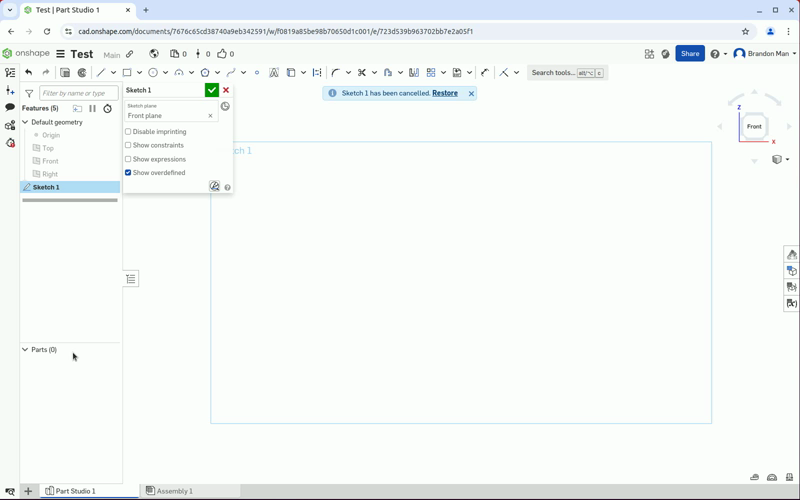
key(l)
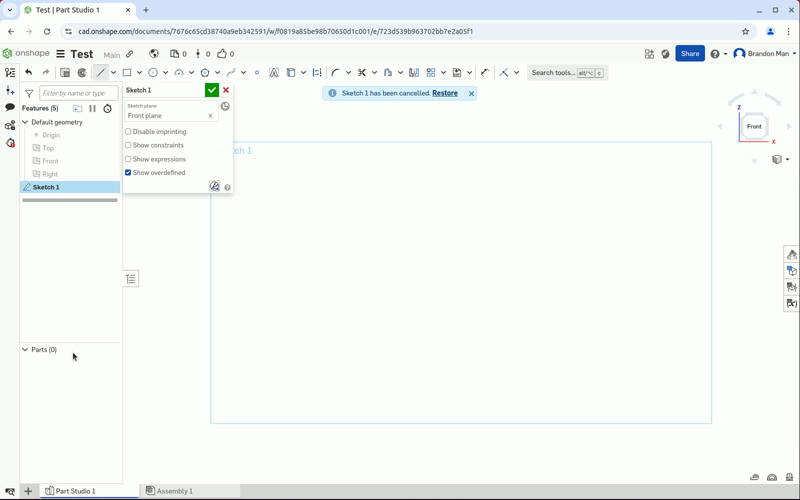
key_down(shift)
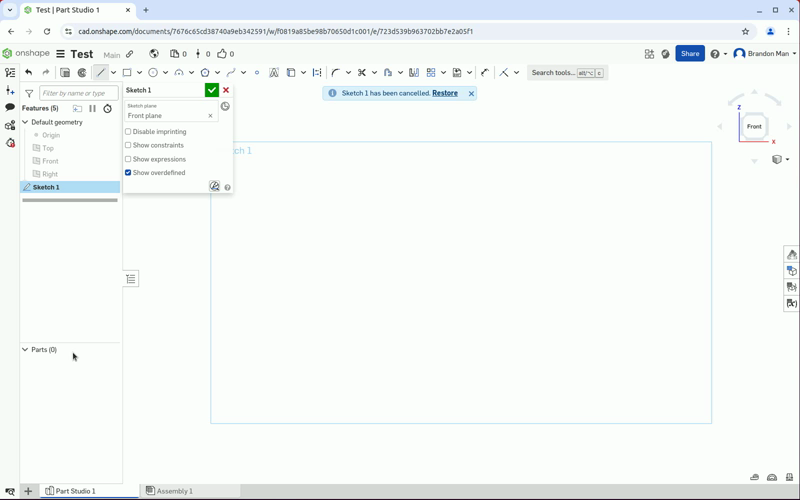
mouse_move(395, 357)
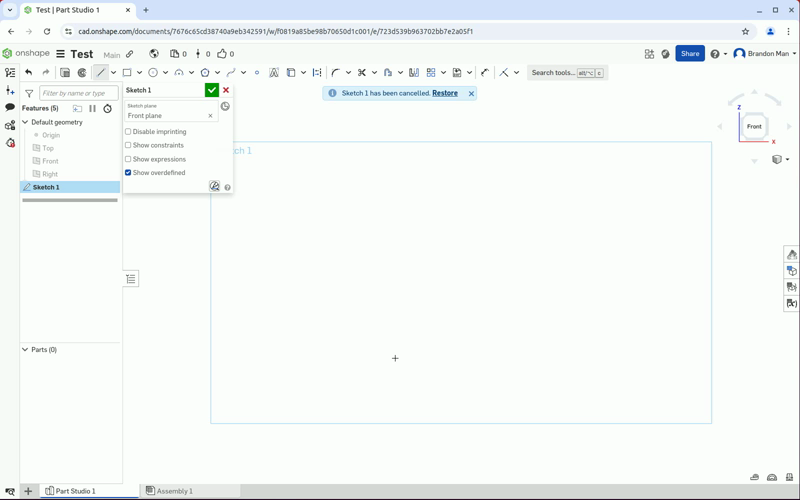
click(395, 357)
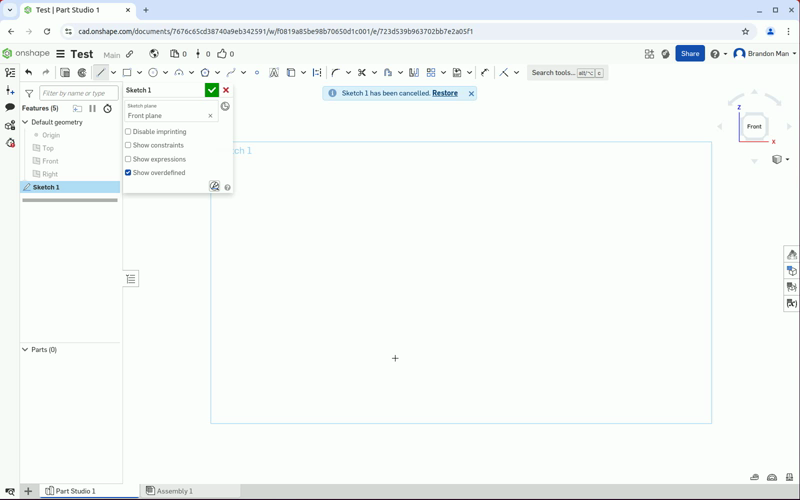
key_up(shift)
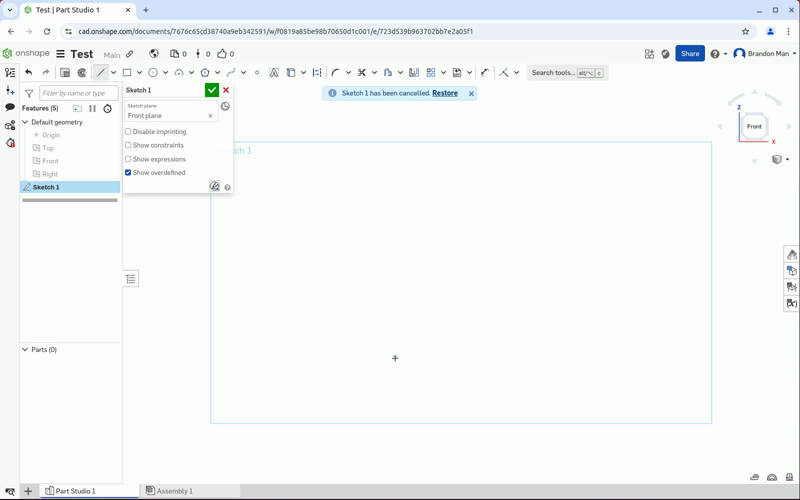
key_down(shift)
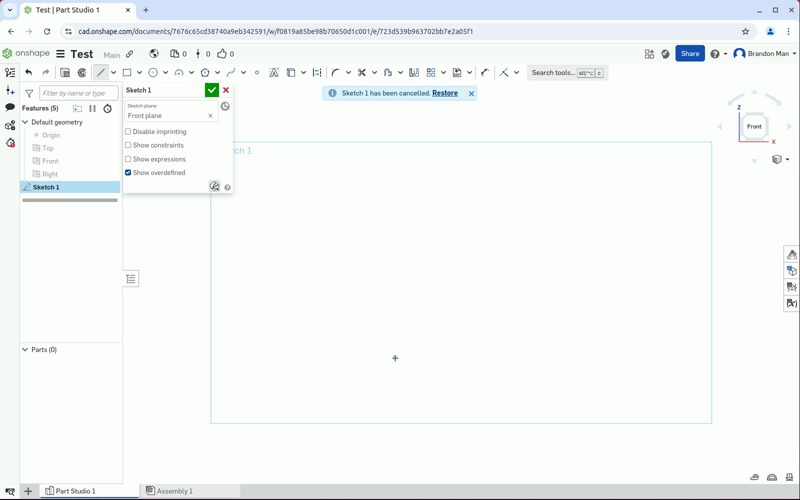
mouse_move(526, 357)
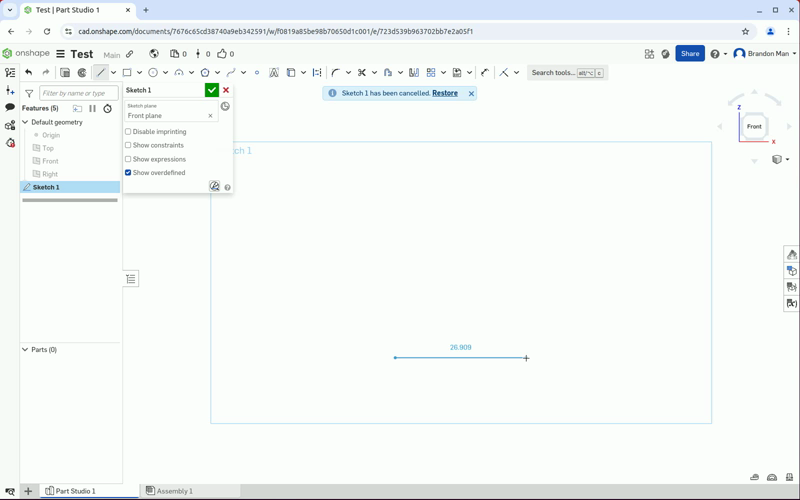
click(526, 357)
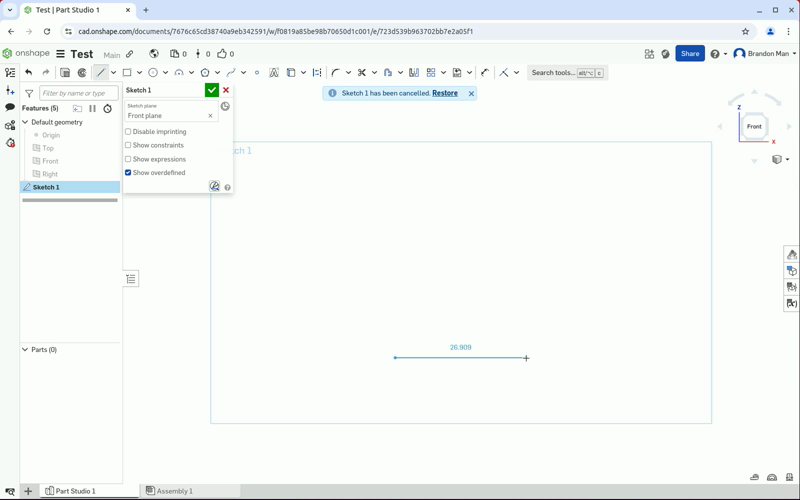
key_up(shift)
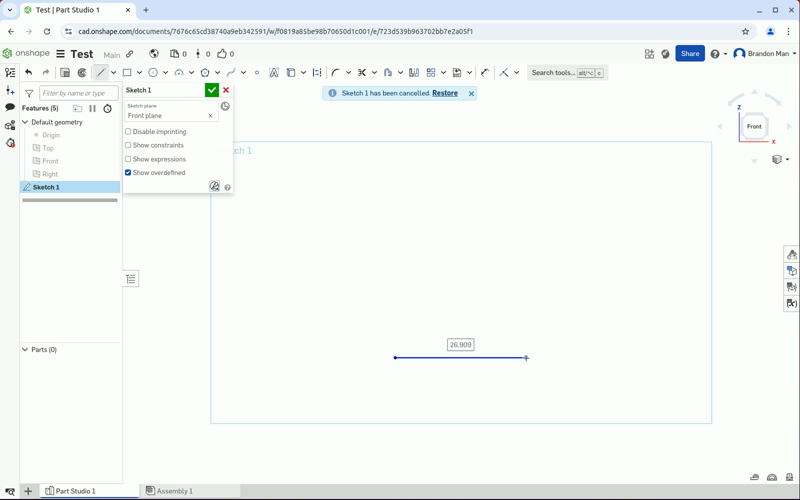
key_down(shift)
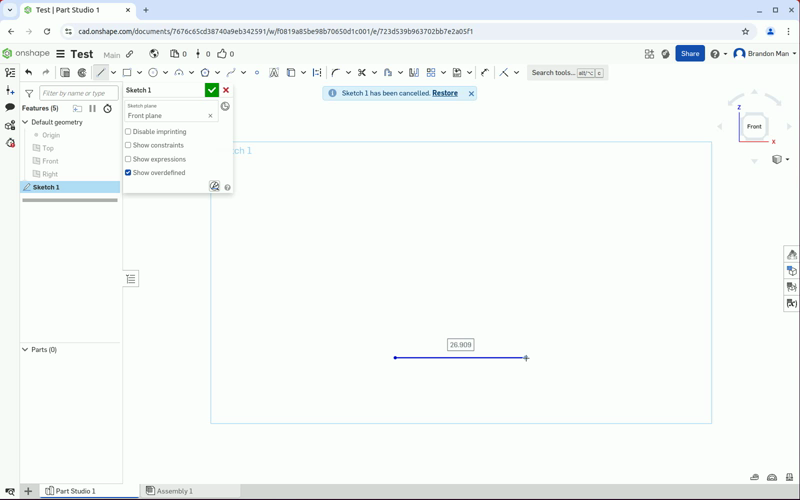
mouse_move(556, 357)
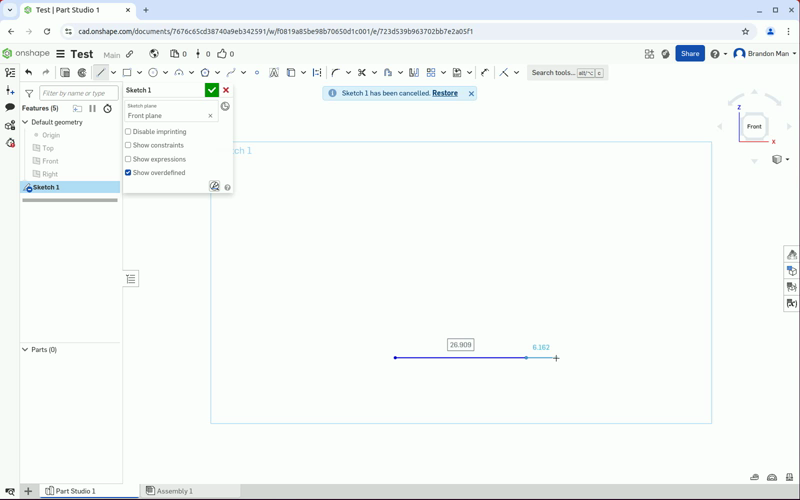
mouse_move(526, 348)
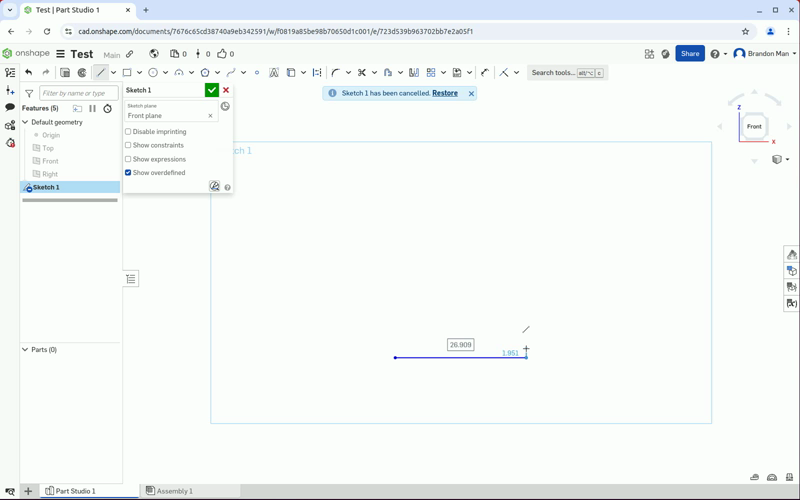
click(526, 348)
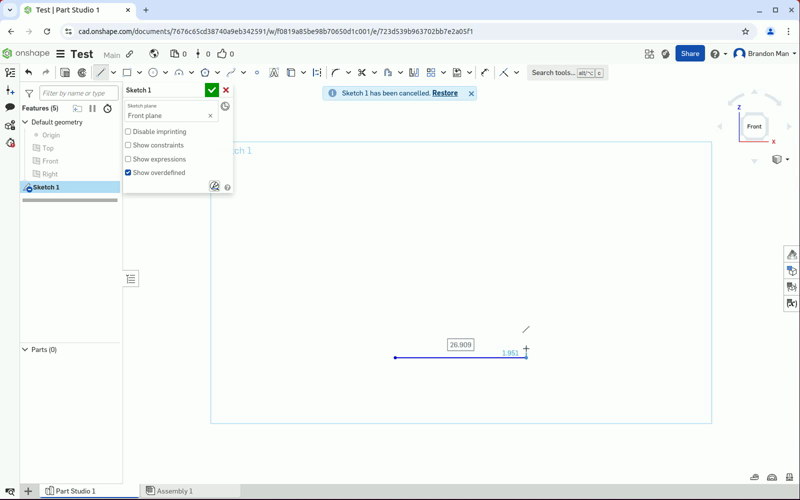
key_up(shift)
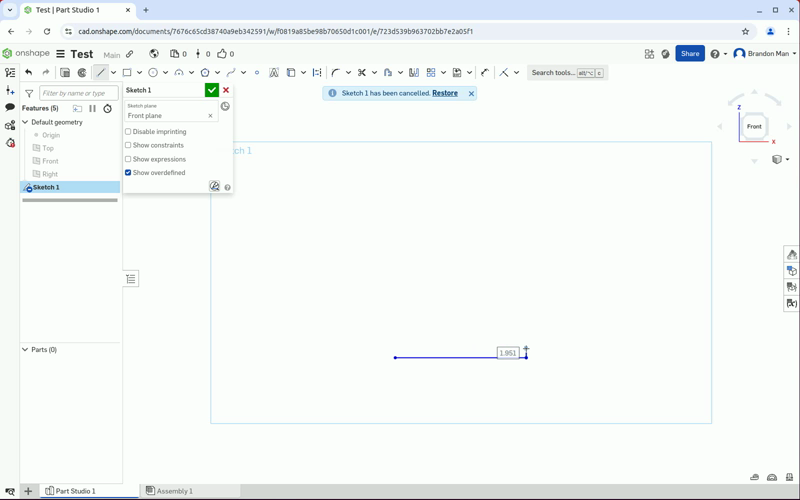
key_down(shift)
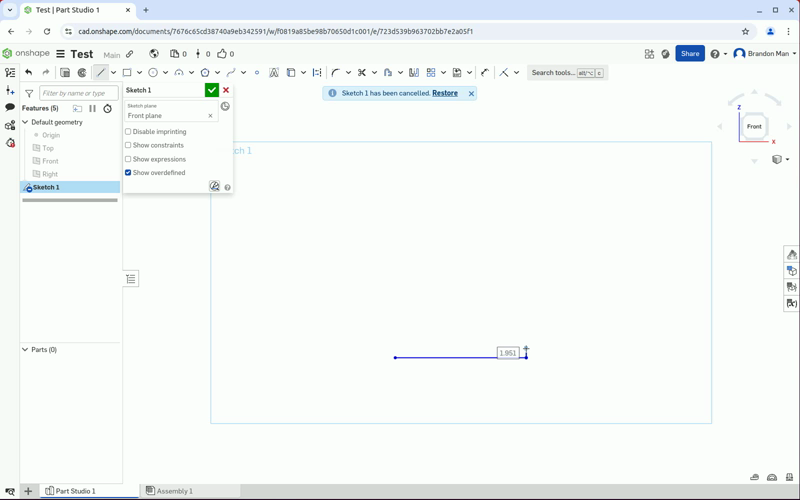
mouse_move(395, 348)
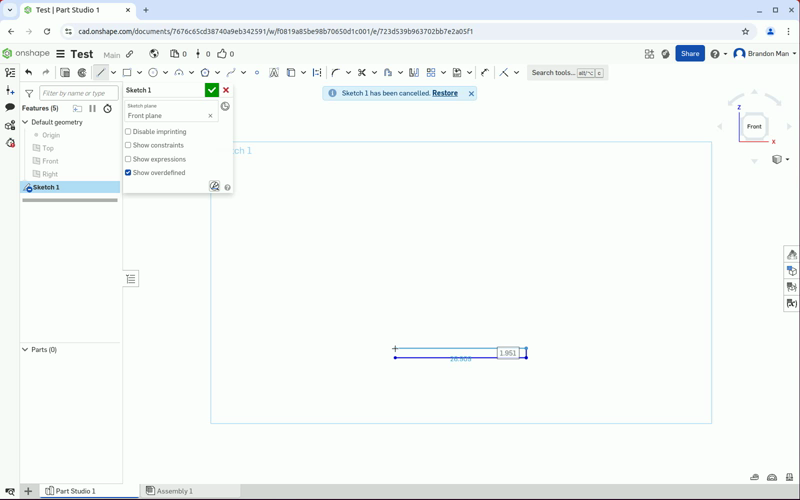
click(395, 348)
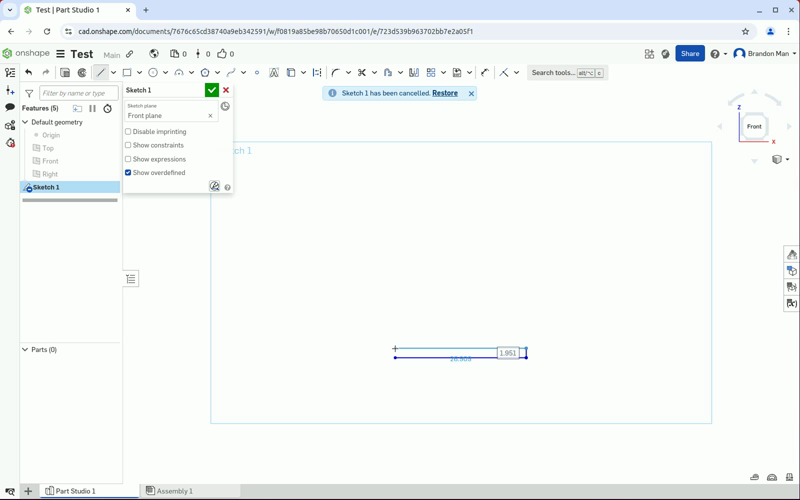
key_up(shift)
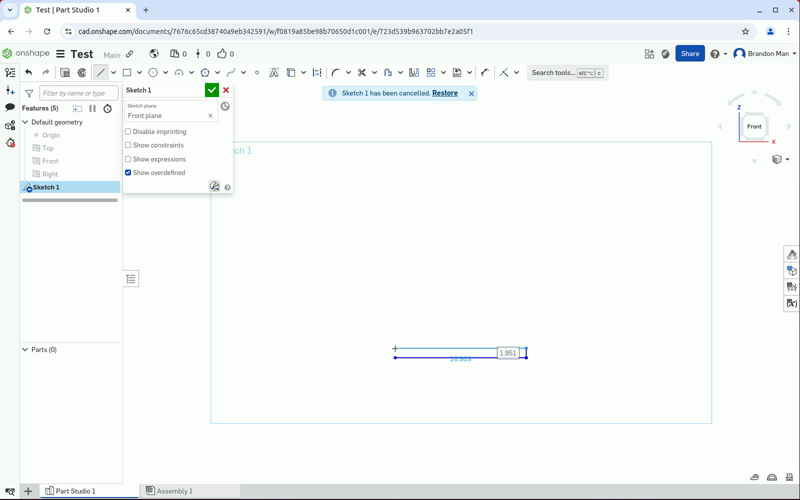
mouse_move(425, 348)
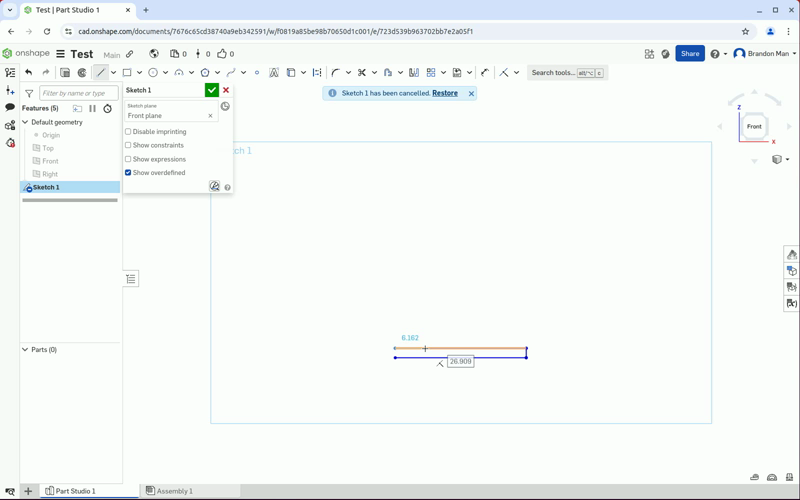
key_down(shift)
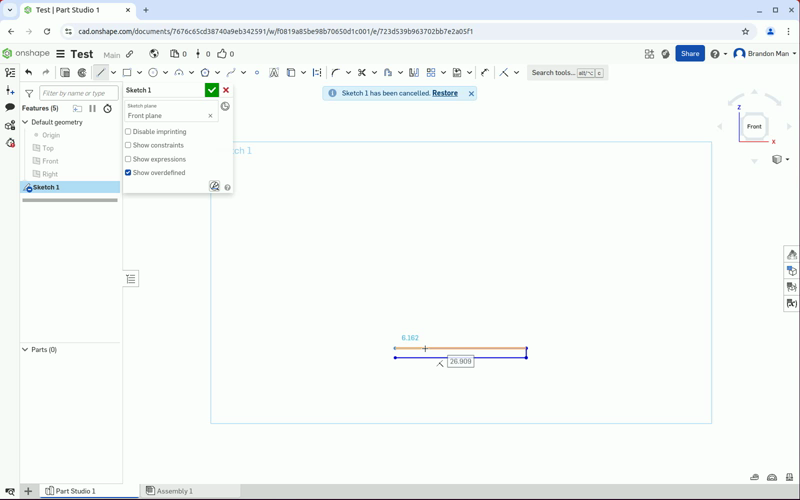
mouse_move(395, 357)
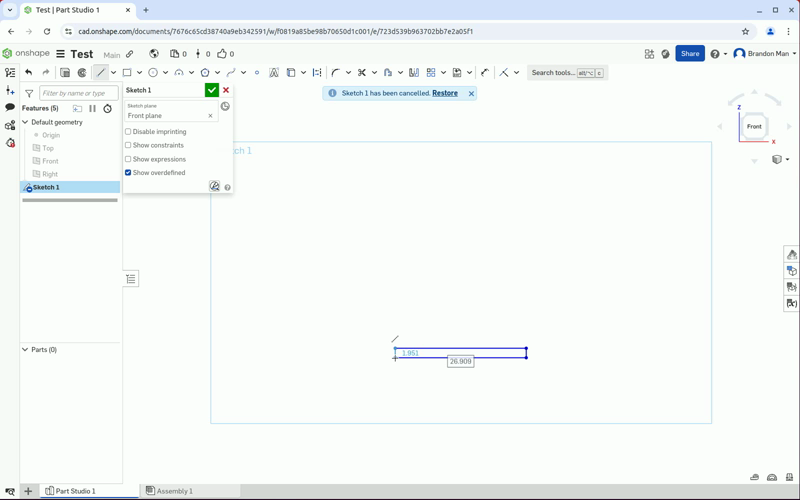
key_up(shift)
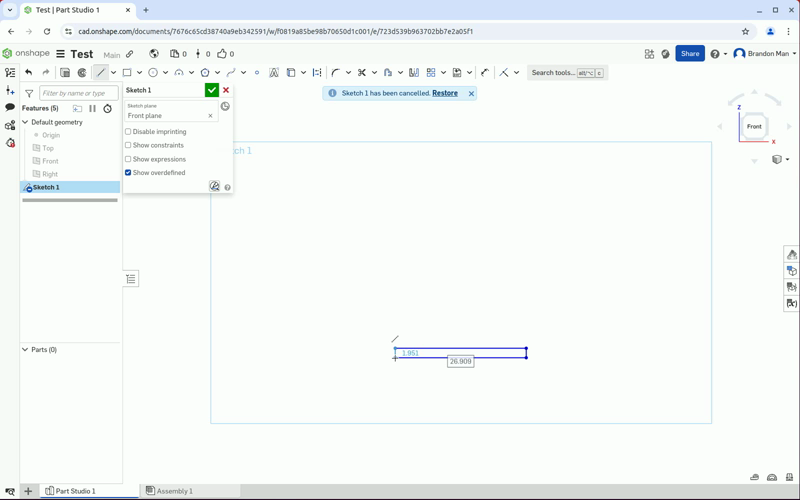
click(395, 357)
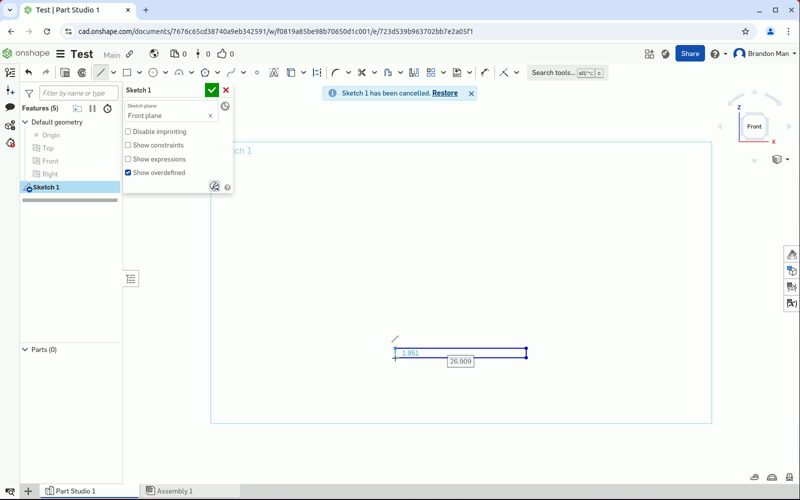
key(esc)
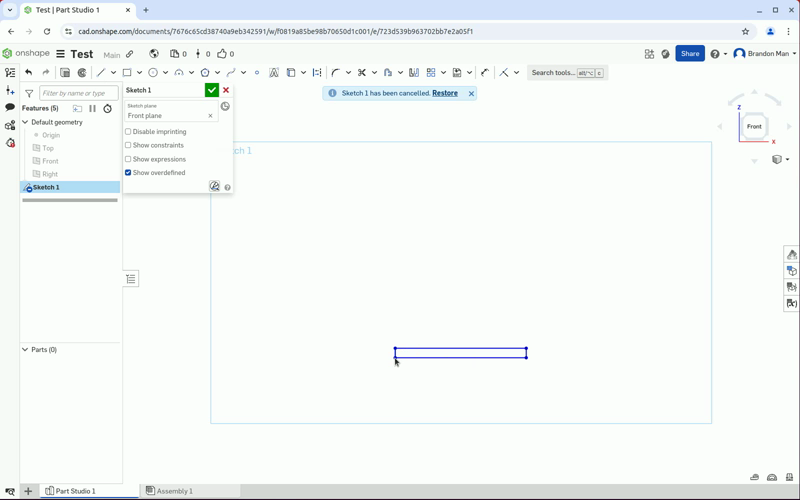
mouse_move(476, 355)
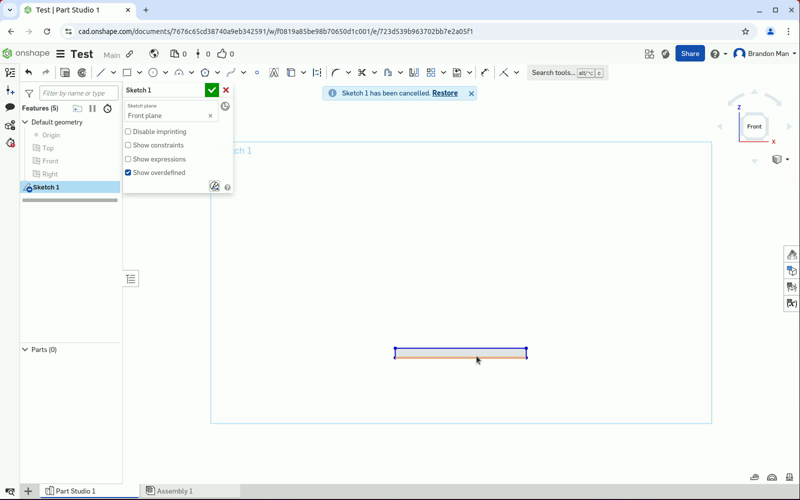
scroll(6)
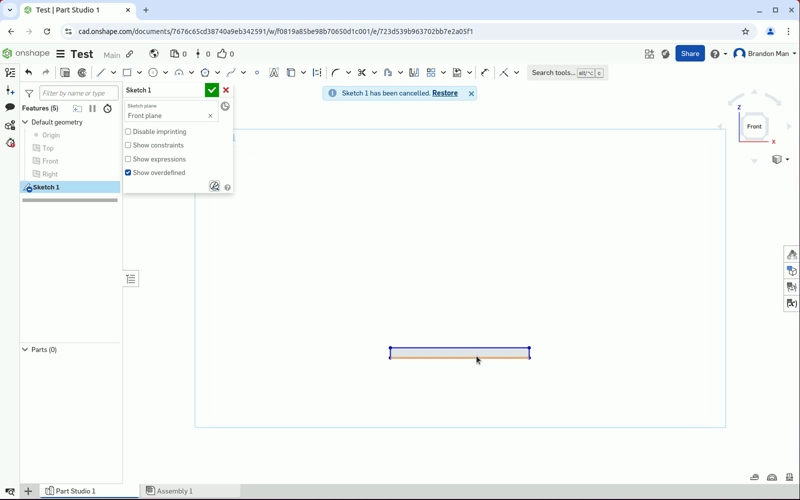
scroll(6)
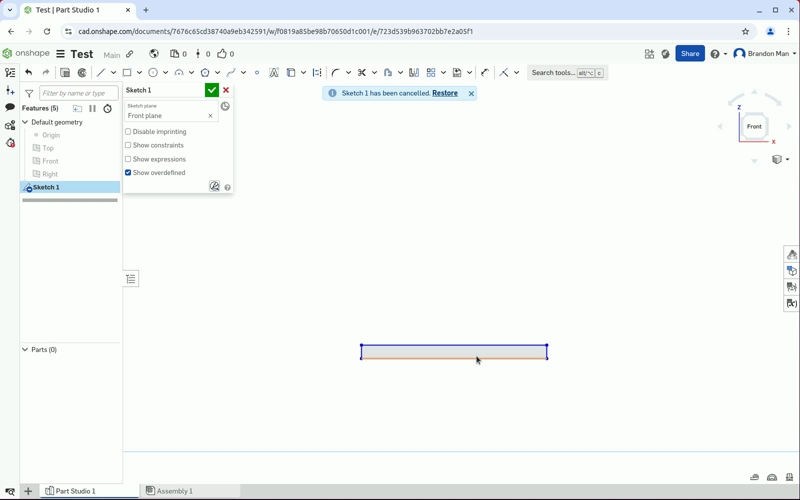
scroll(6)
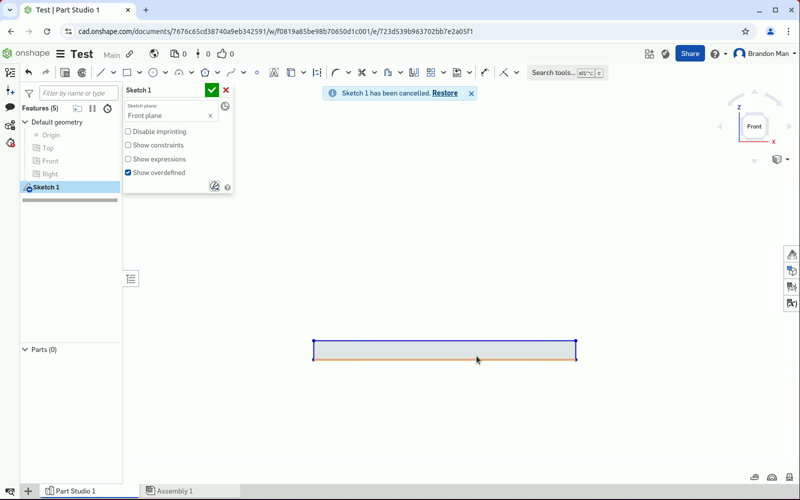
scroll(6)
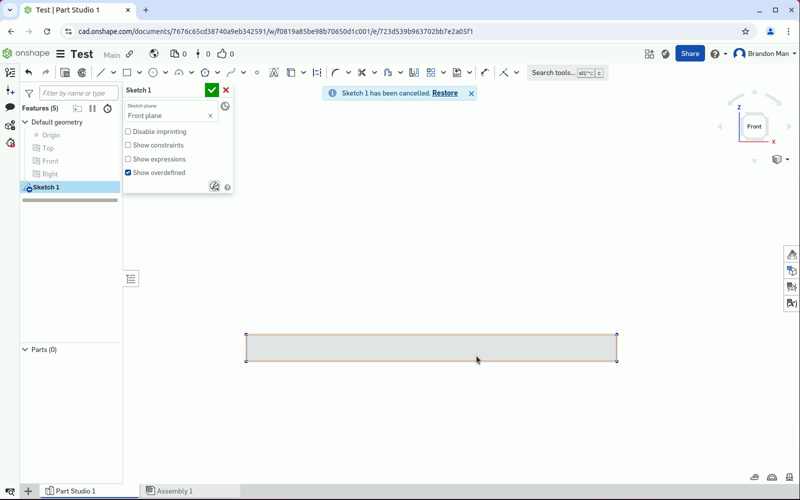
scroll(6)
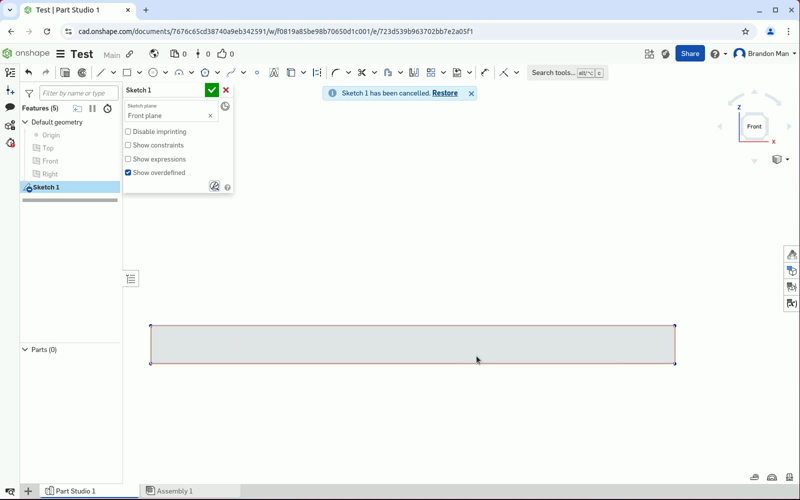
scroll(6)
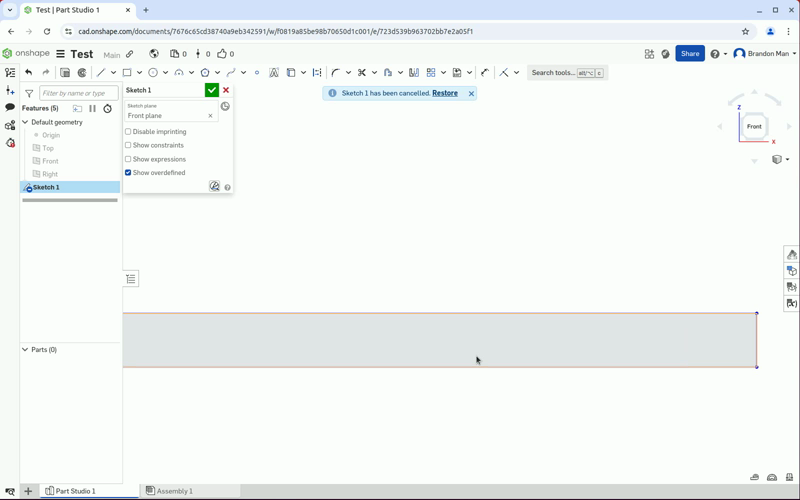
scroll(6)
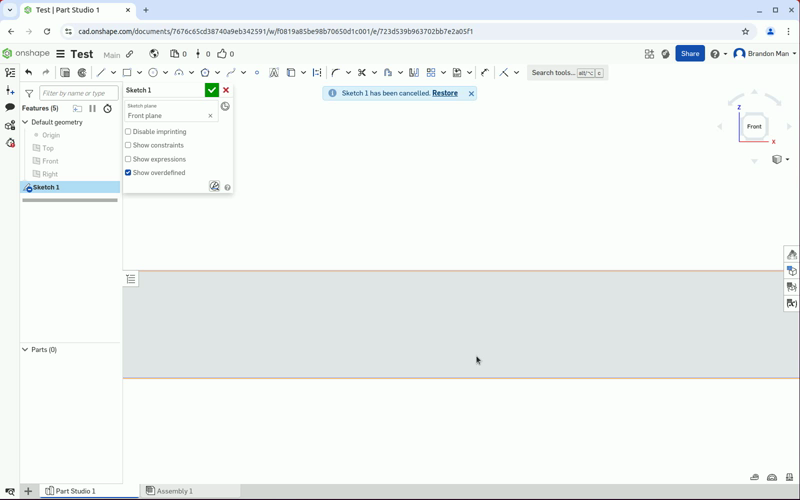
click(476, 355)
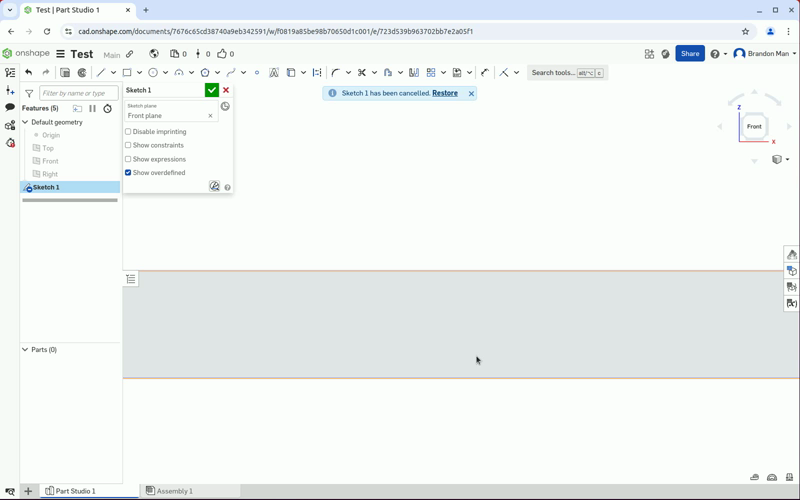
scroll(-6)
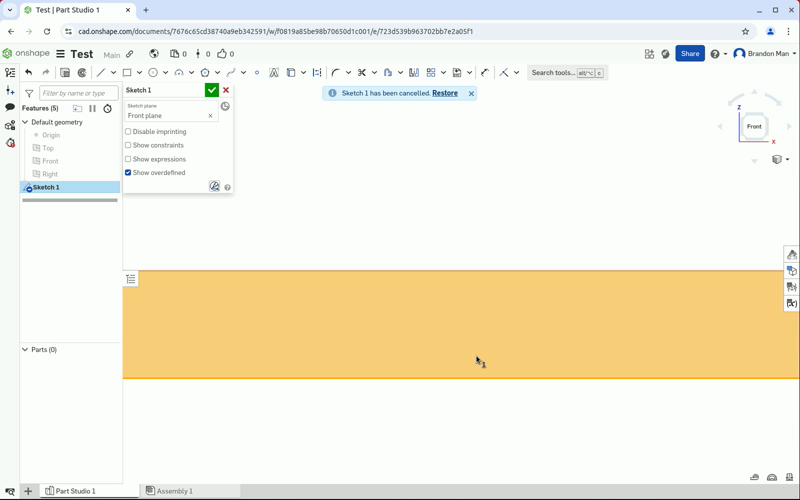
scroll(-6)
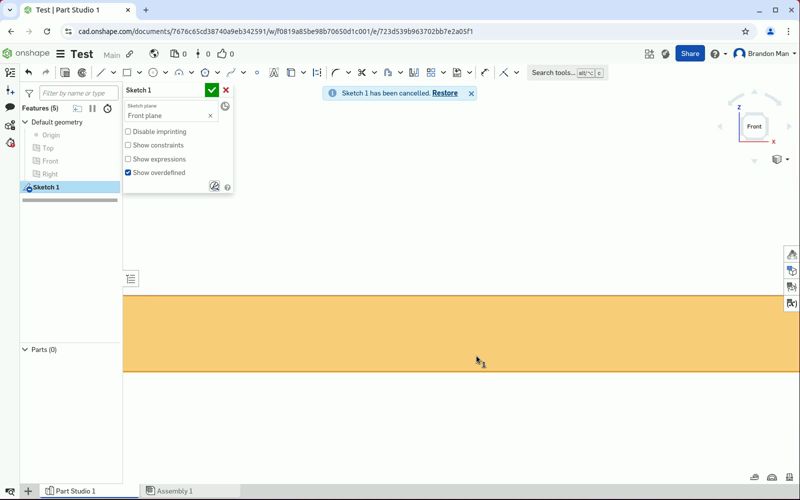
scroll(-6)
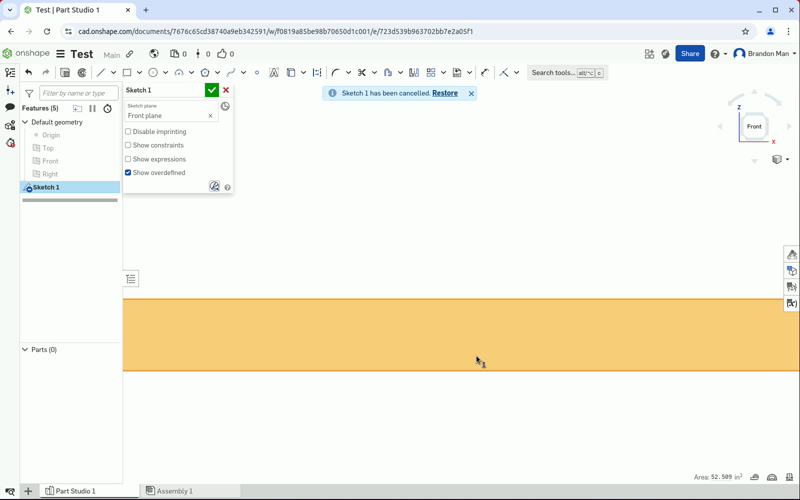
scroll(-6)
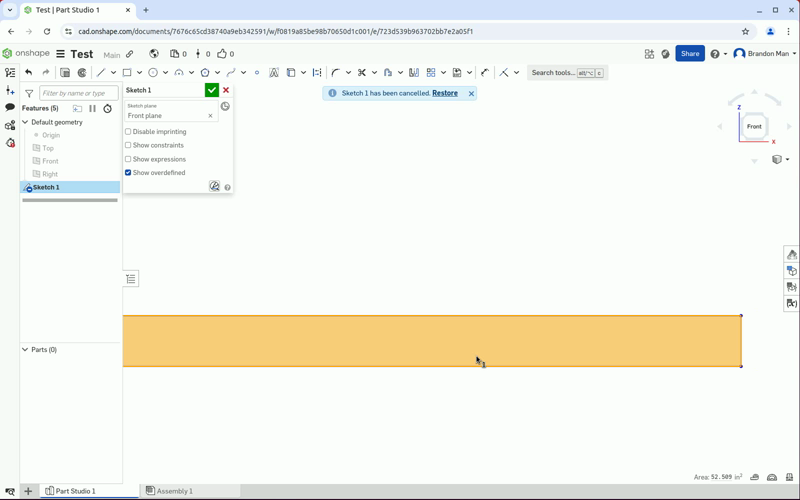
scroll(-6)
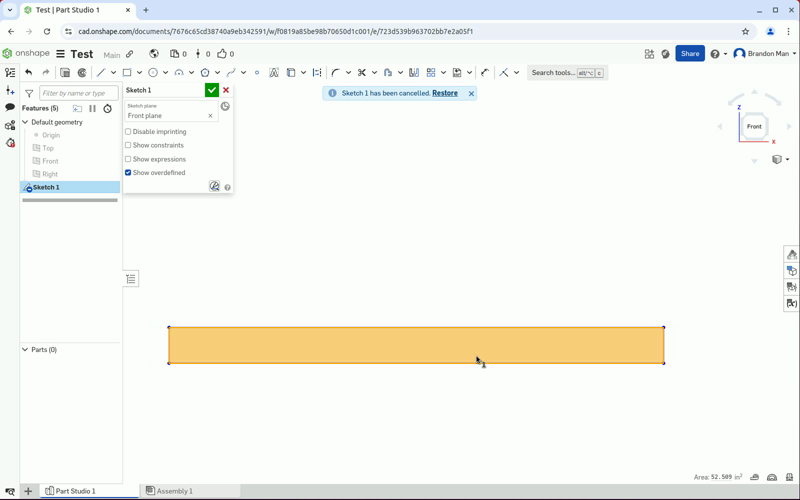
scroll(-6)
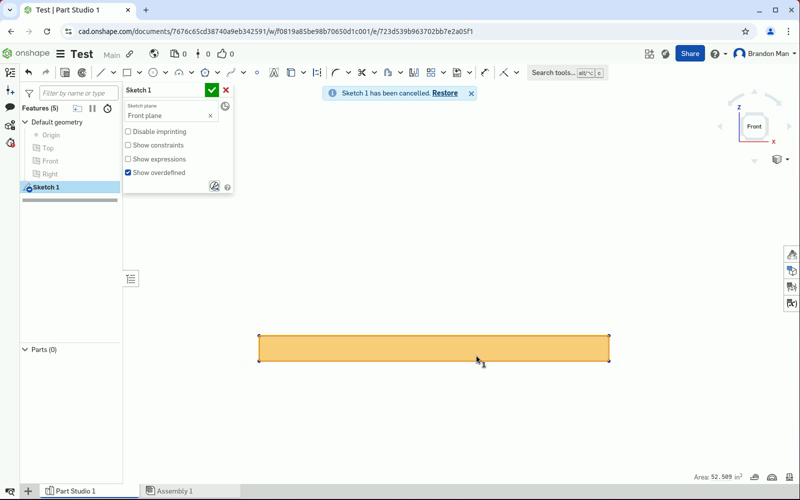
scroll(-6)
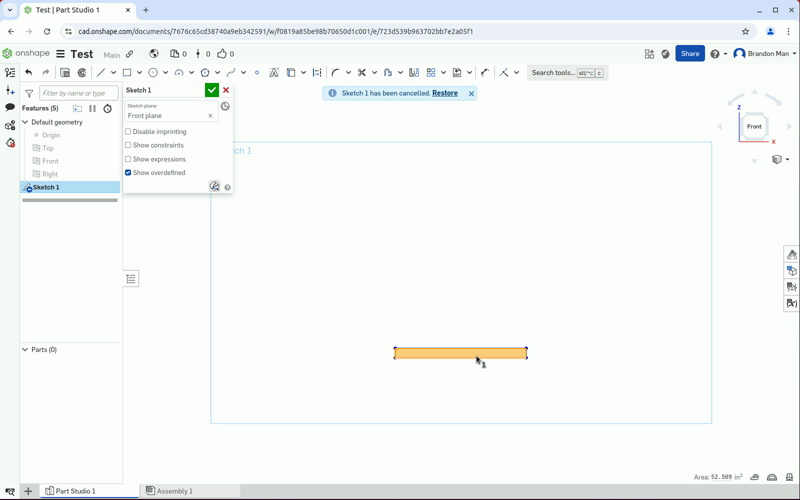
mouse_move(73, 352)
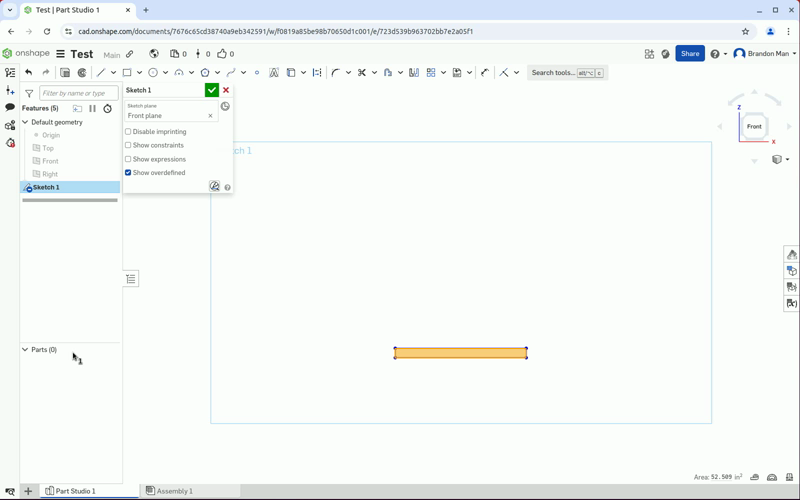
key(shift+y)
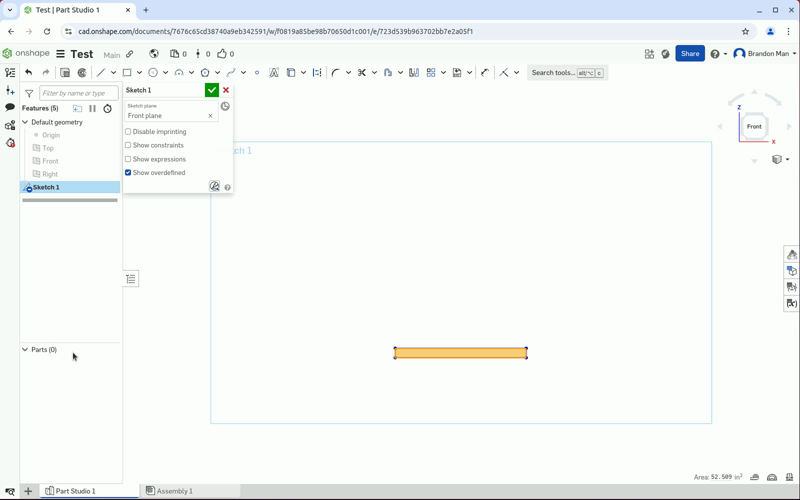
key(shift+e)
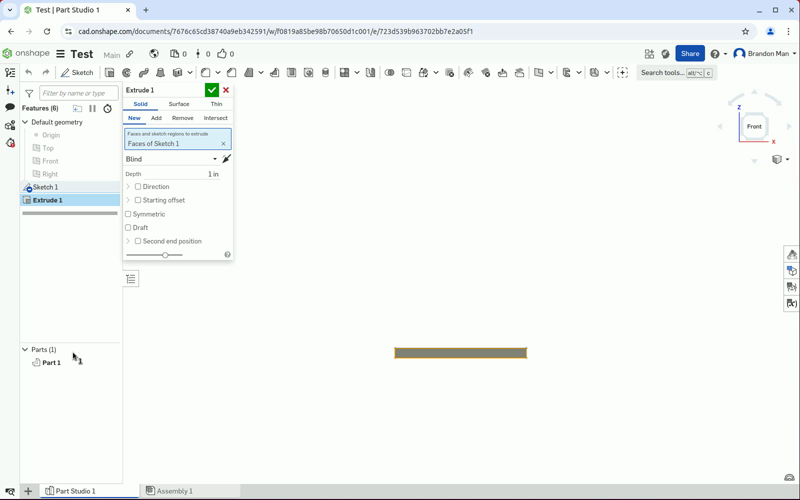
mouse_move(143, 106)
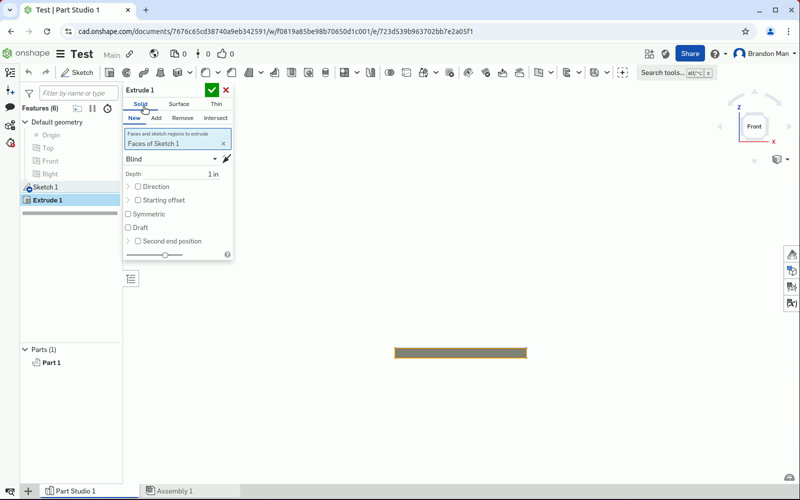
click(143, 106)
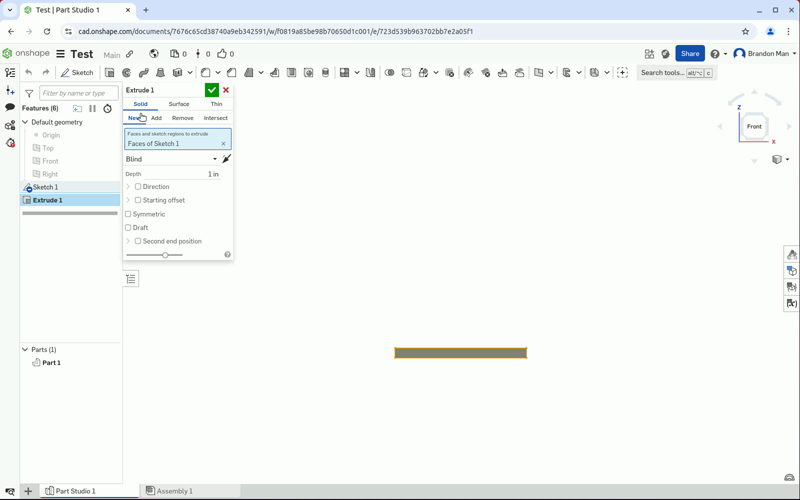
mouse_move(137, 120)
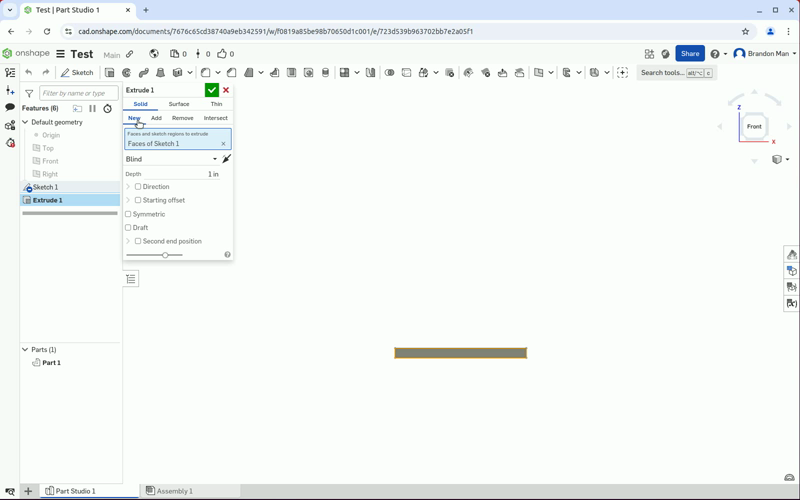
click(137, 120)
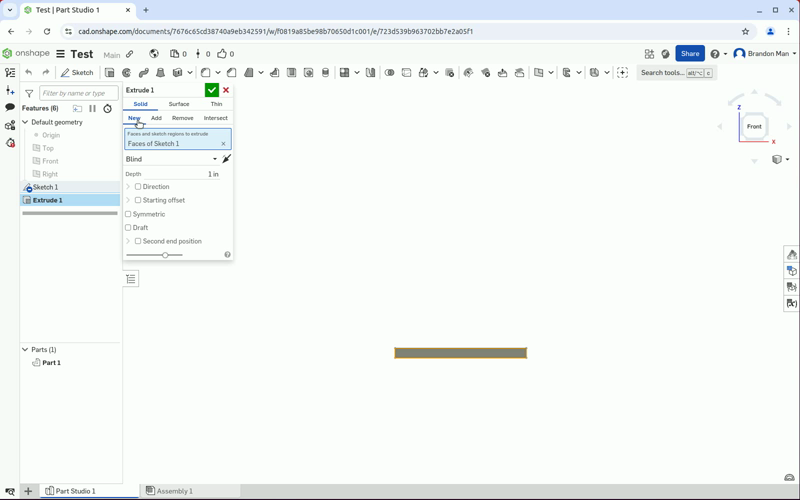
key(tab, 4)
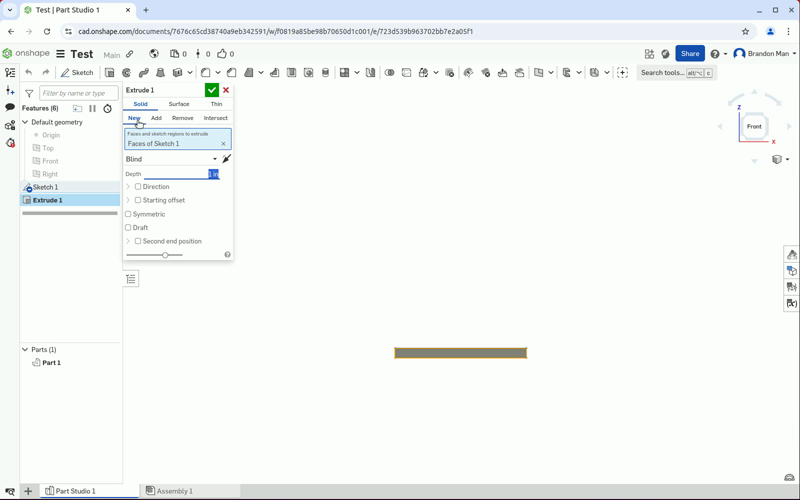
text(1.926)
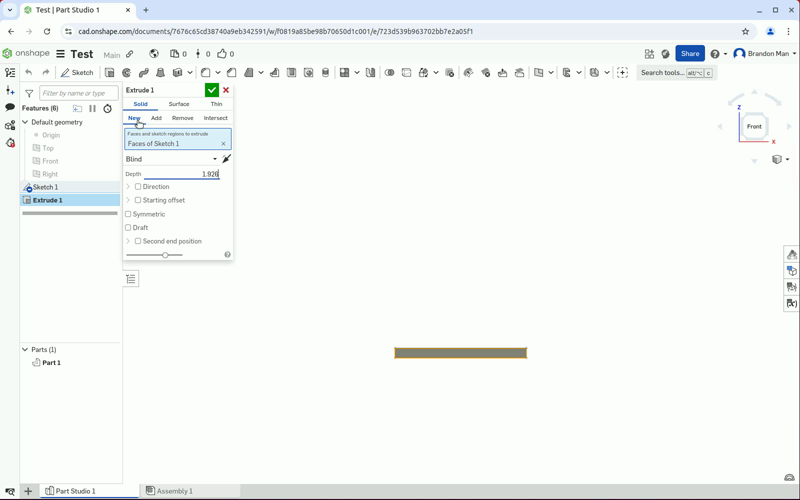
key(enter)
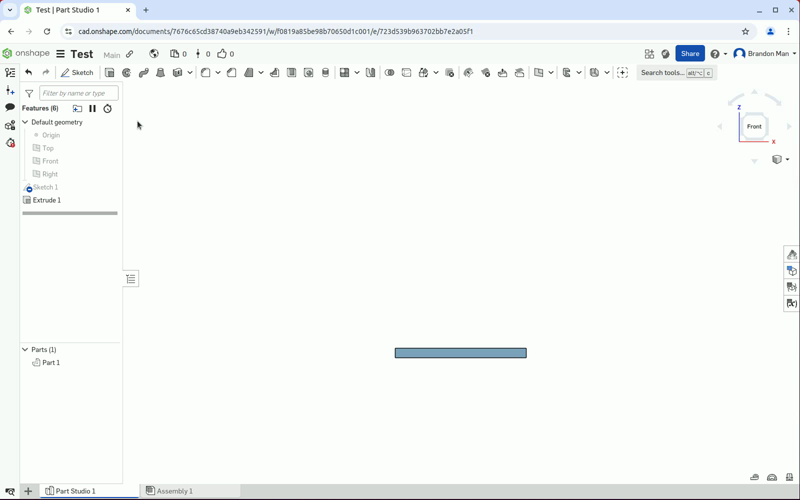
key(shift+h)
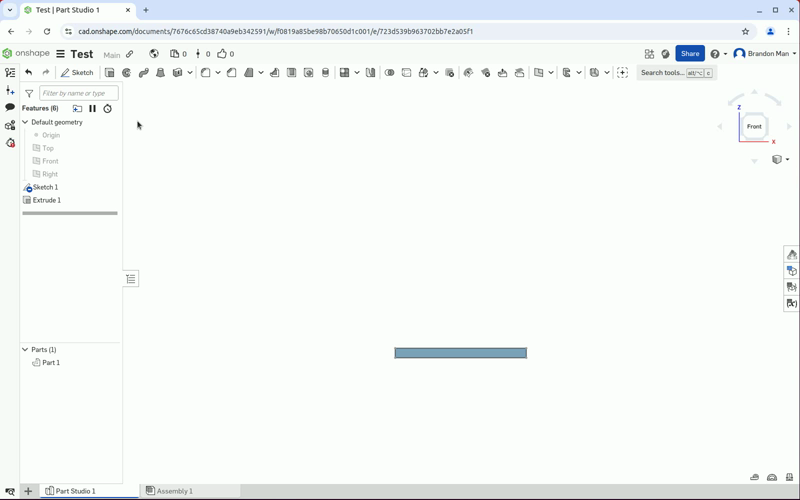
key(shift+h)
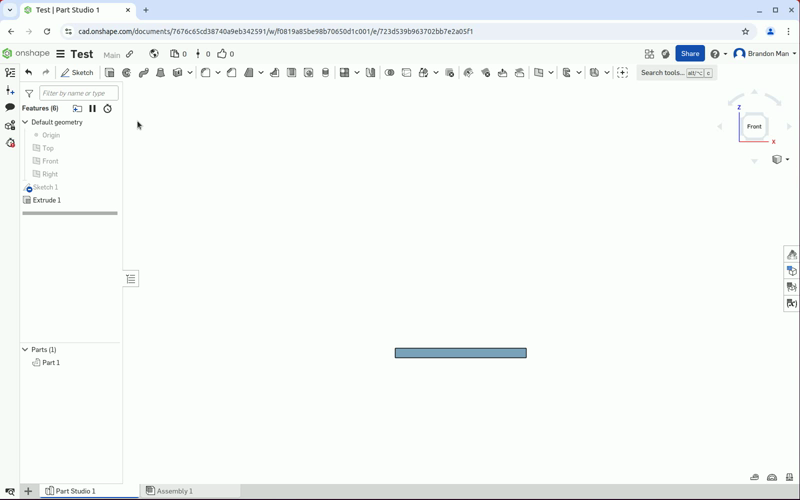
mouse_move(73, 189)
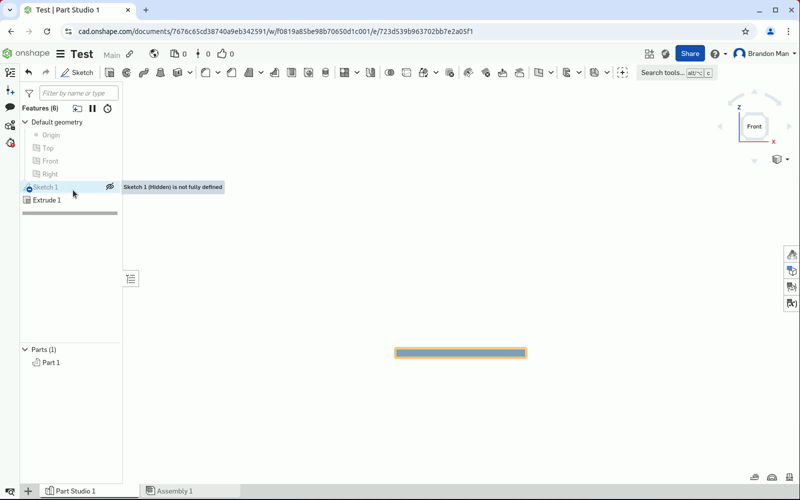
click(73, 189)
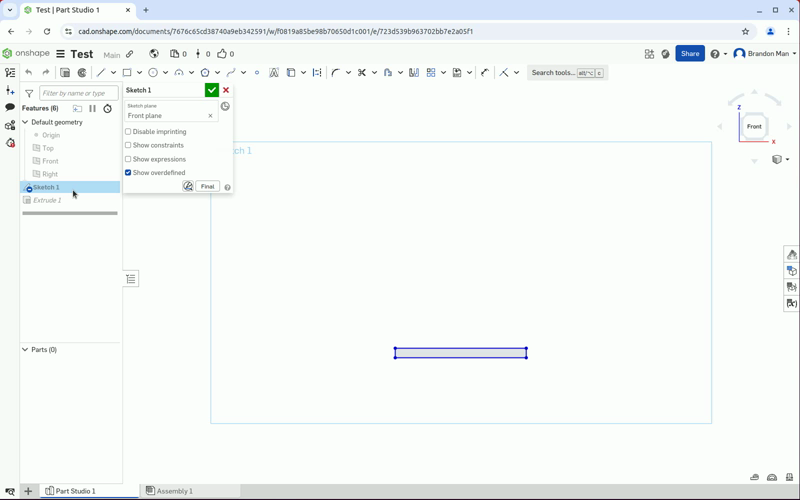
mouse_move(229, 92)
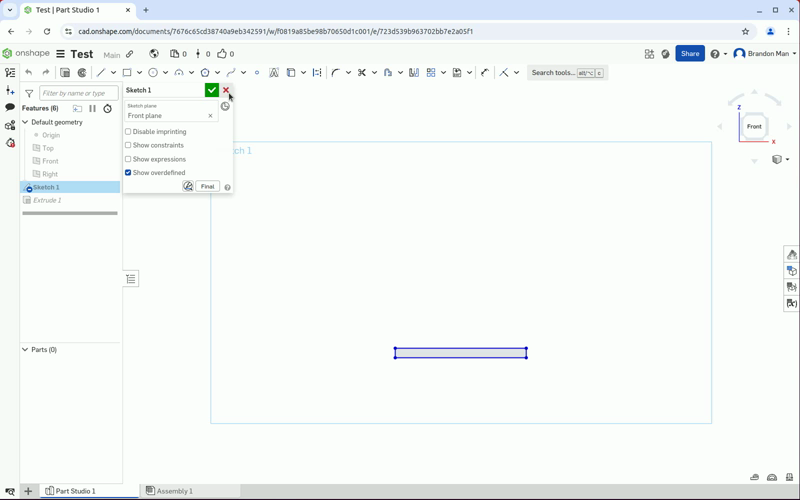
click(229, 92)
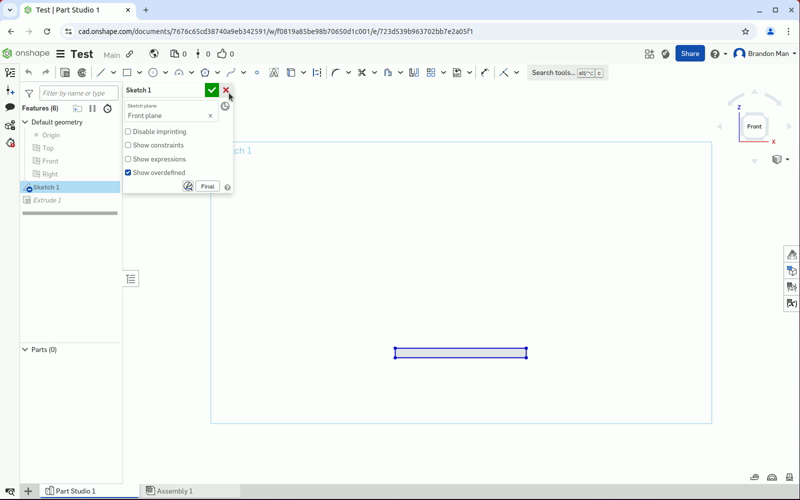
key(shift+s)
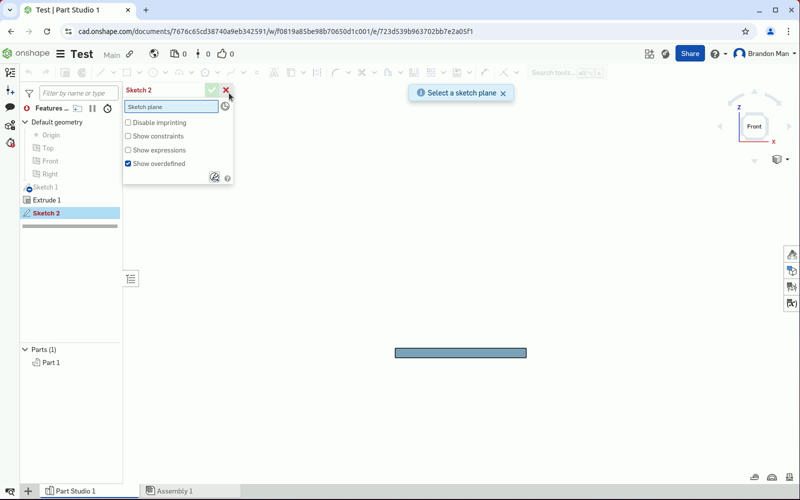
mouse_move(73, 163)
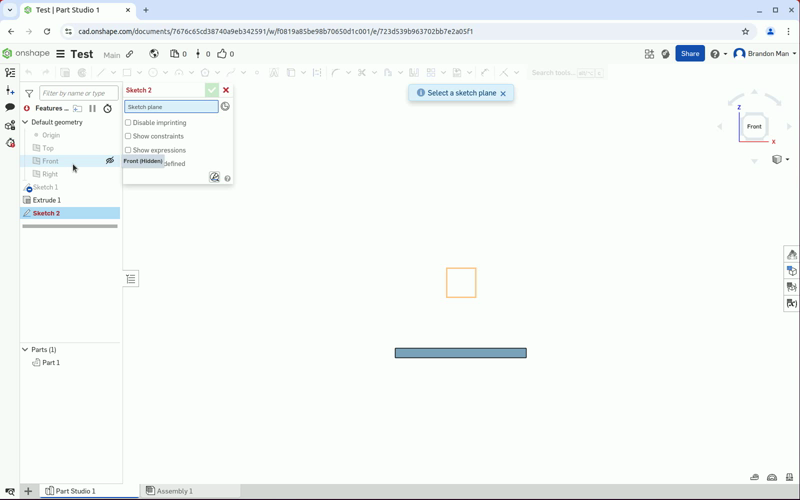
click(73, 163)
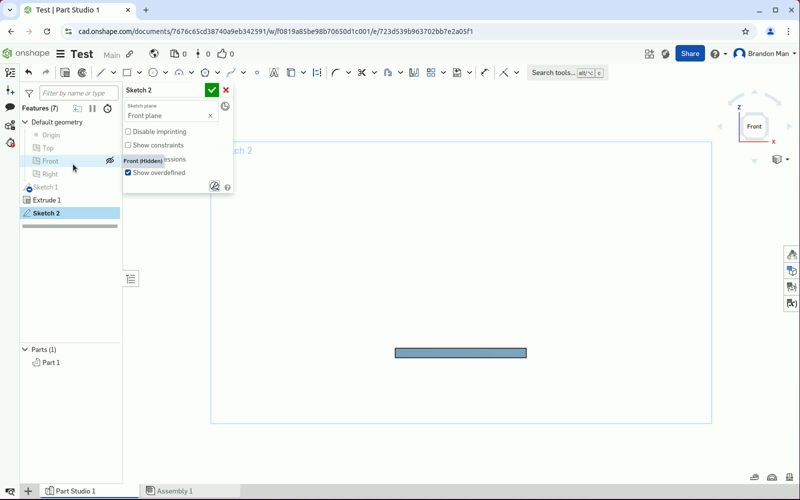
mouse_move(73, 352)
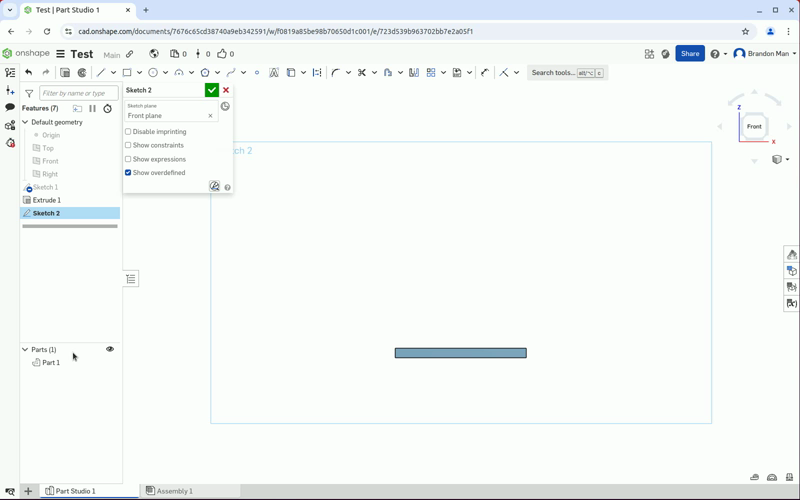
key(y)
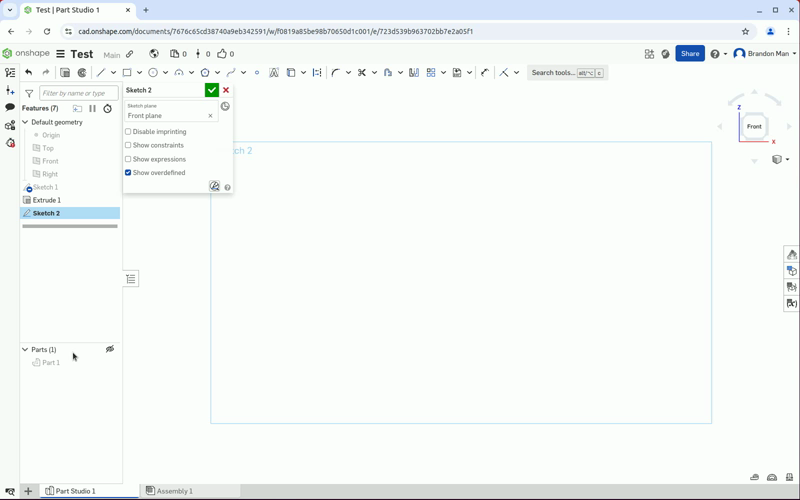
key(l)
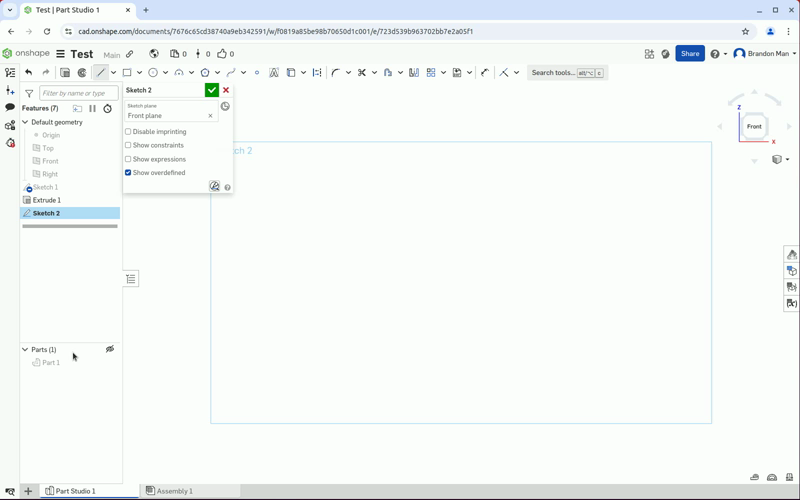
key_down(shift)
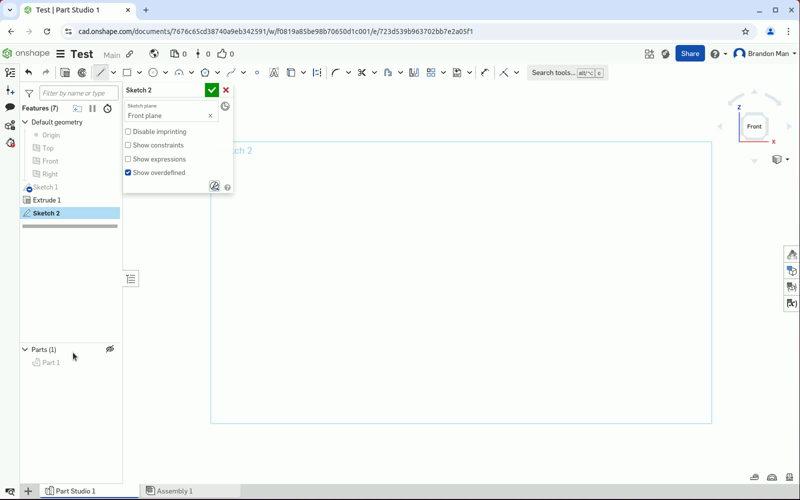
mouse_move(395, 348)
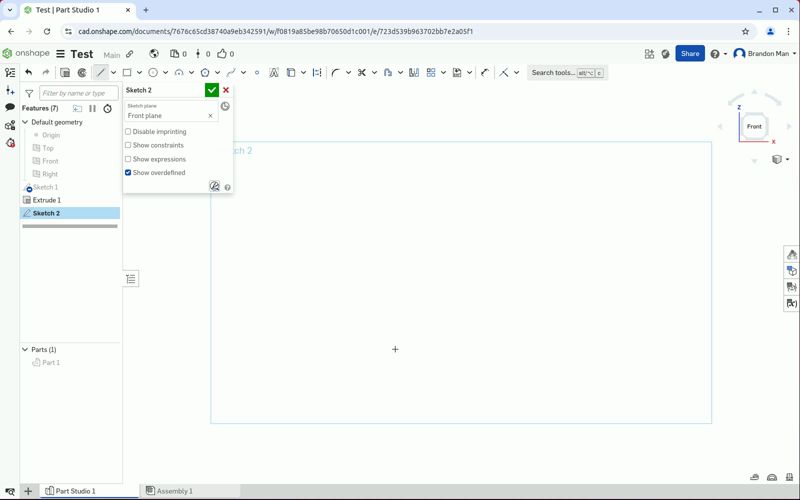
click(395, 348)
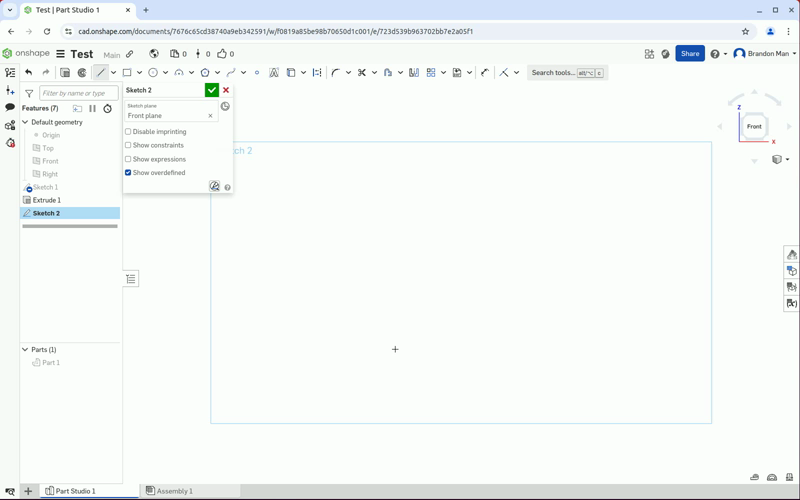
key_up(shift)
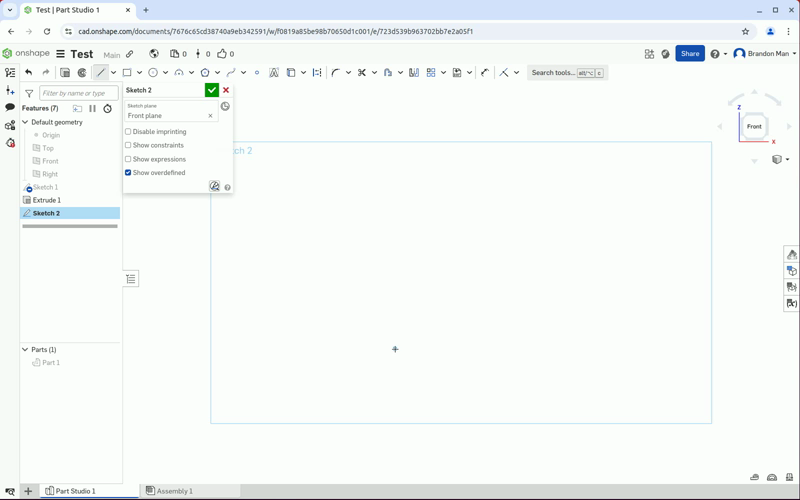
key_down(shift)
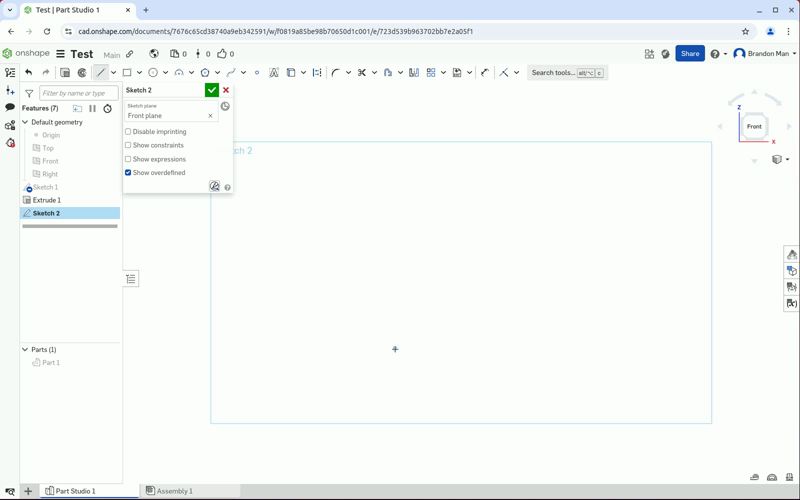
mouse_move(526, 348)
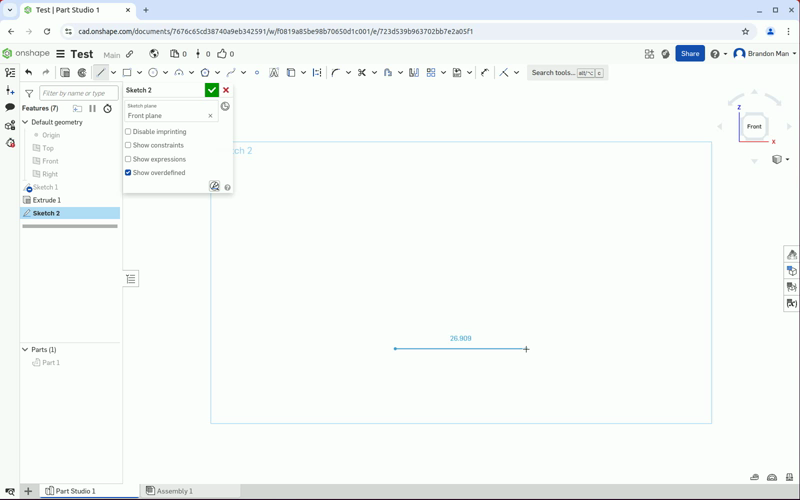
click(526, 348)
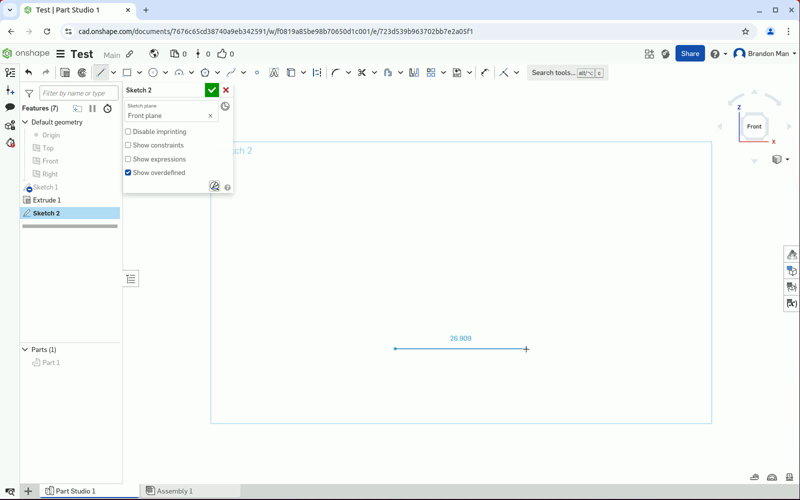
key_up(shift)
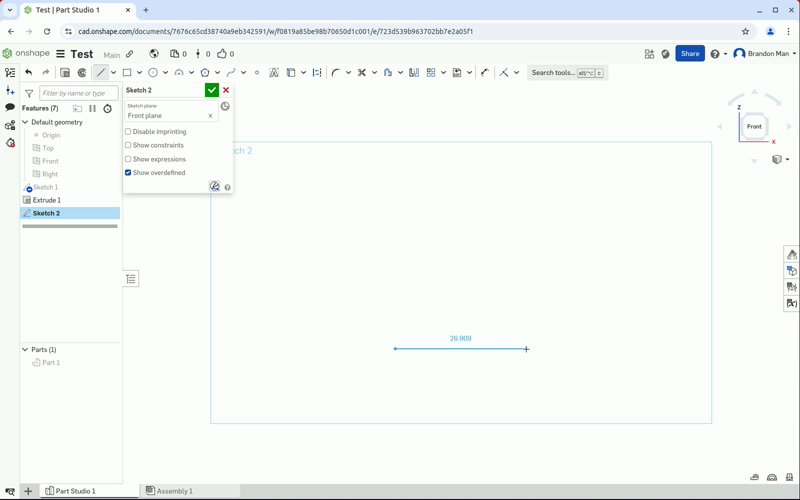
key_down(shift)
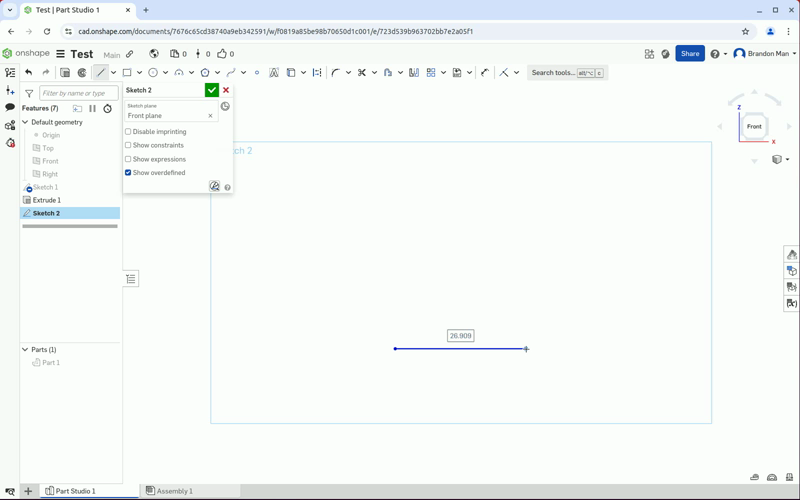
mouse_move(556, 348)
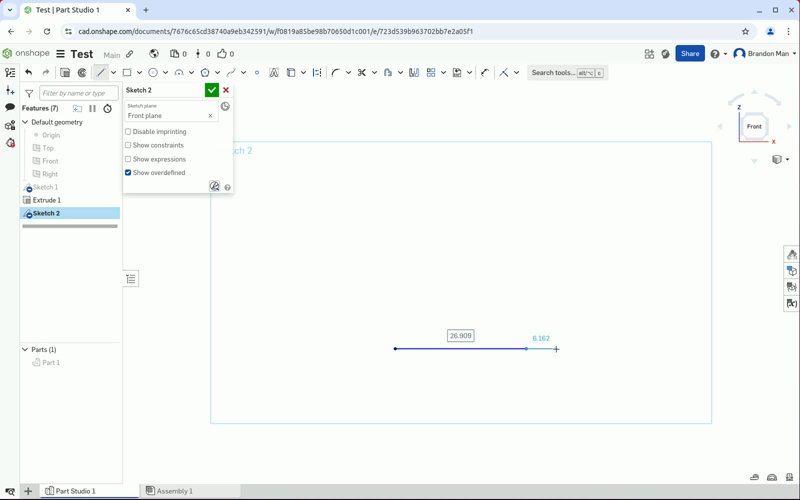
mouse_move(526, 304)
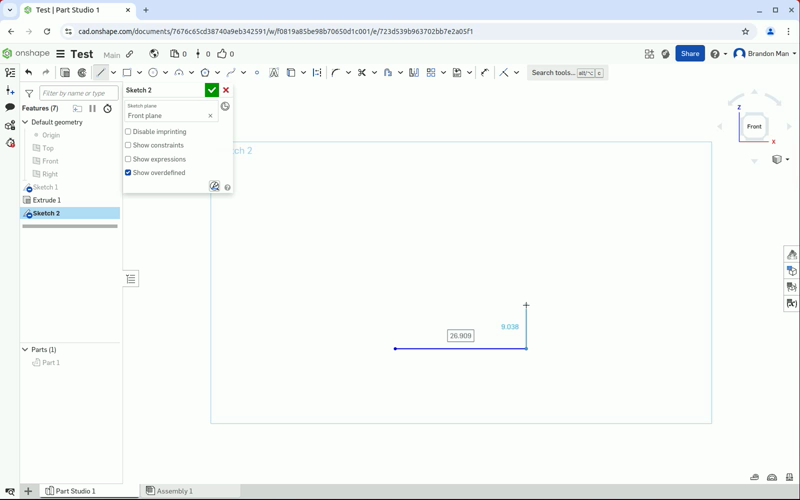
click(526, 304)
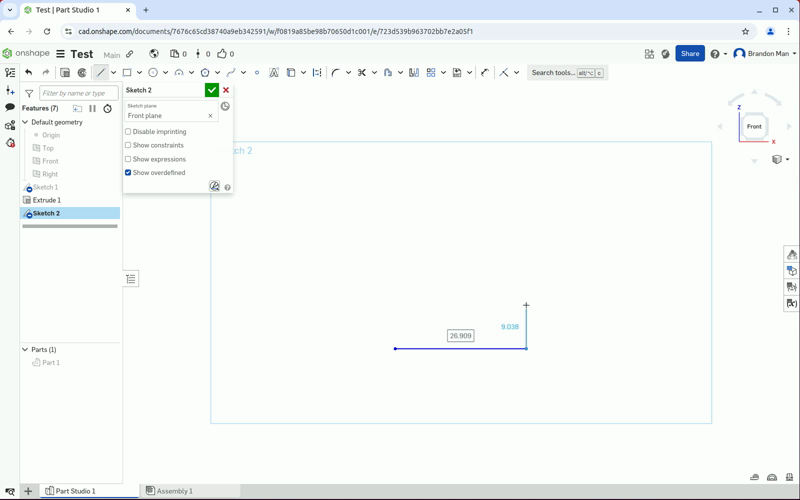
key_up(shift)
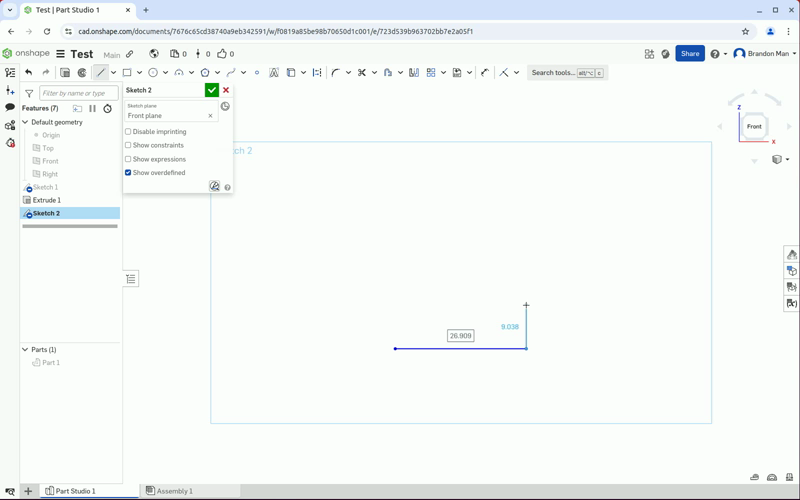
key_down(shift)
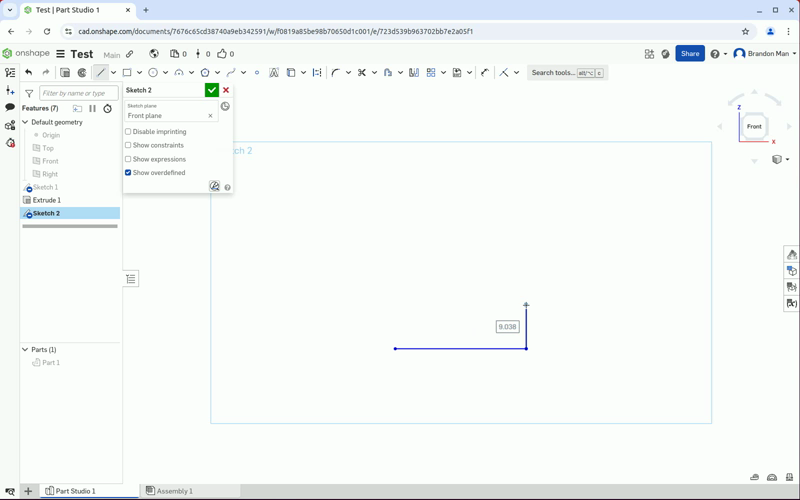
mouse_move(556, 304)
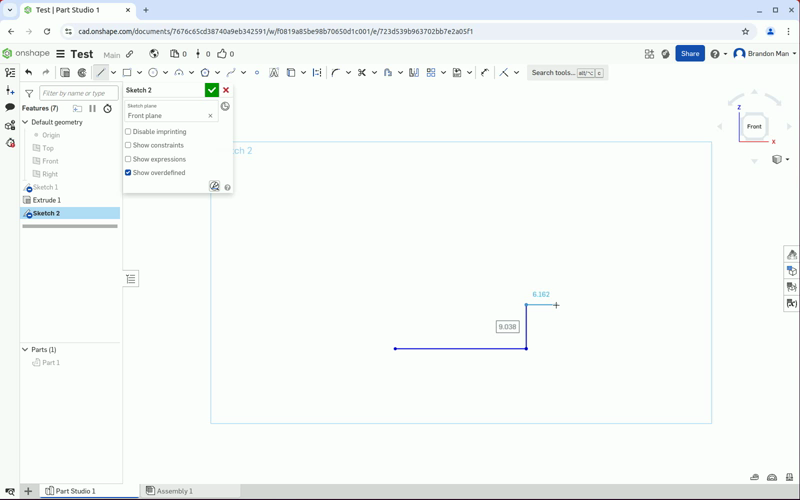
mouse_move(506, 282)
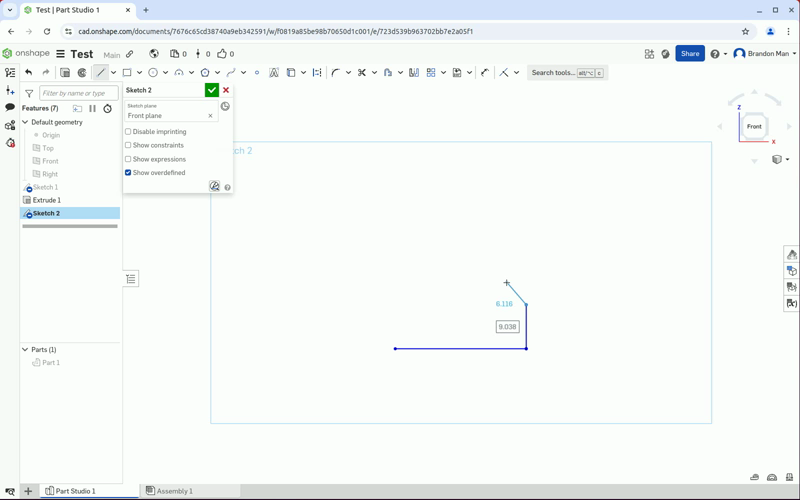
click(506, 282)
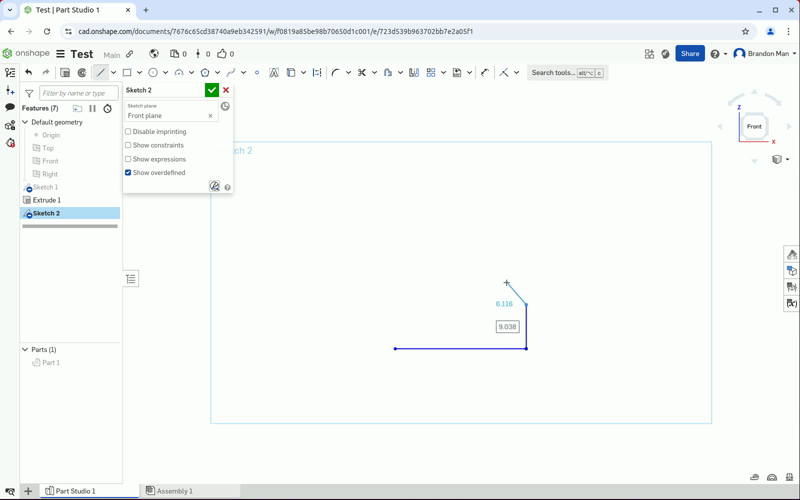
key_up(shift)
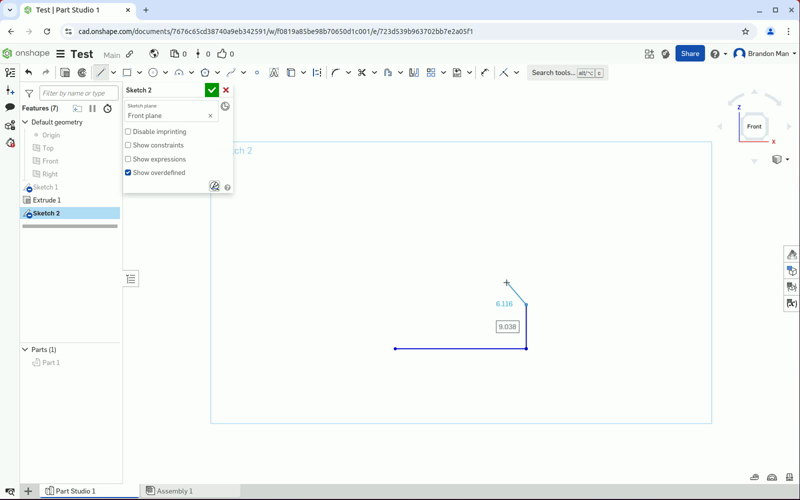
key(esc)
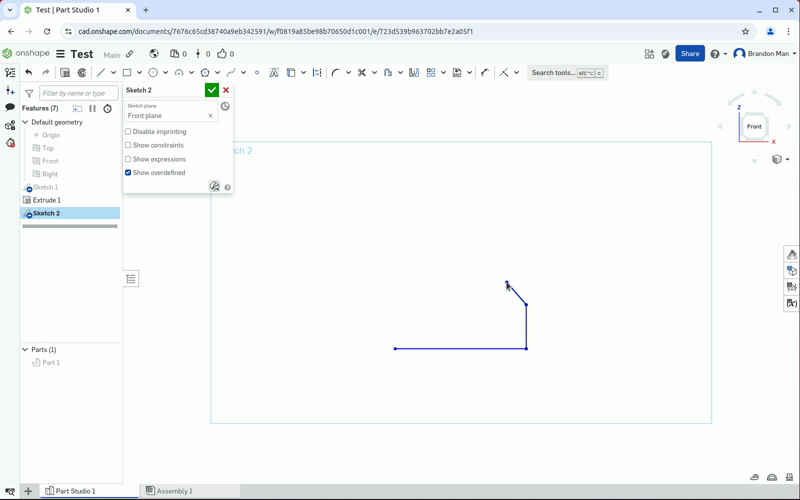
key(a)
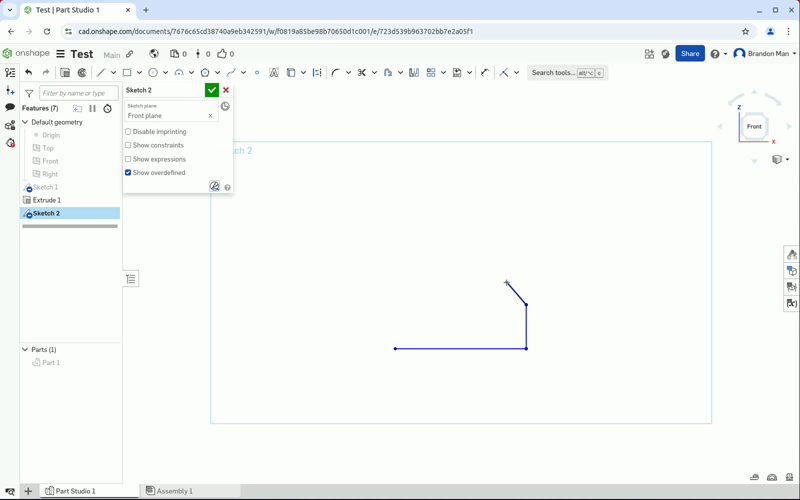
mouse_move(506, 282)
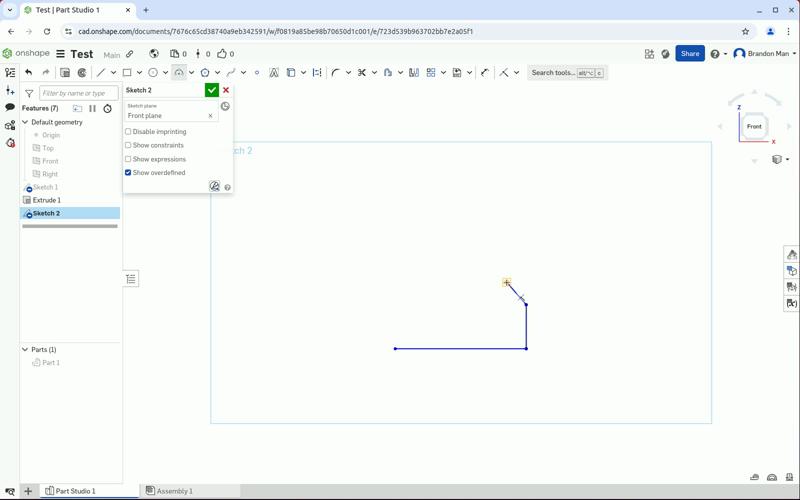
click(506, 282)
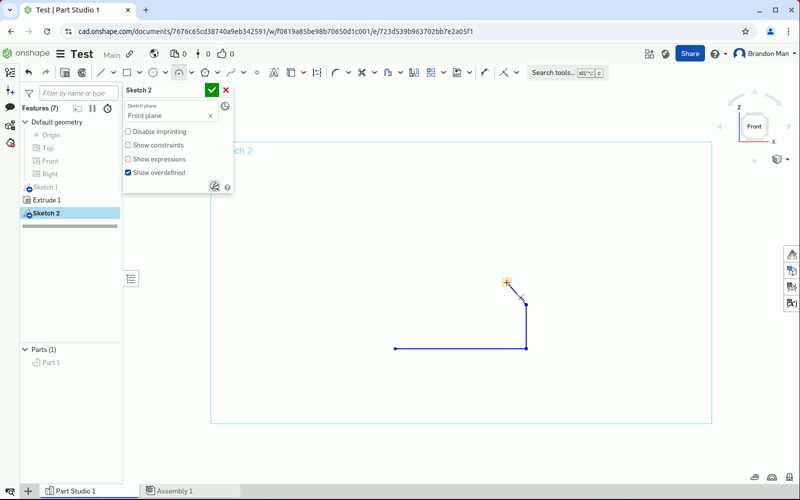
key_down(shift)
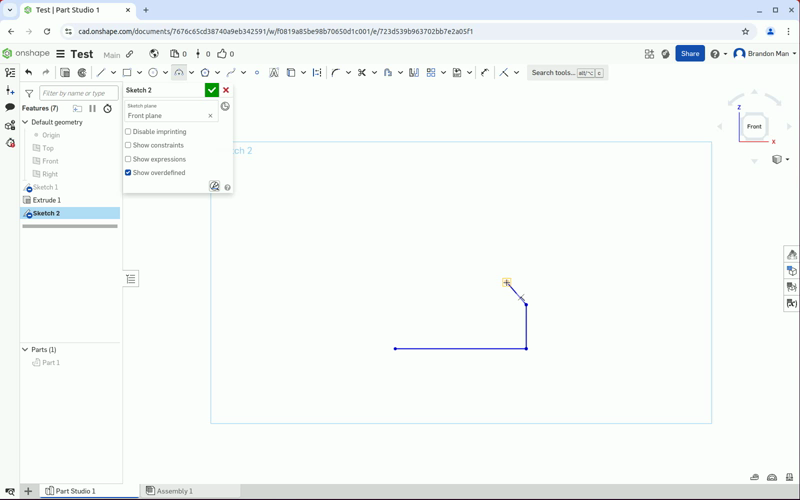
mouse_move(414, 282)
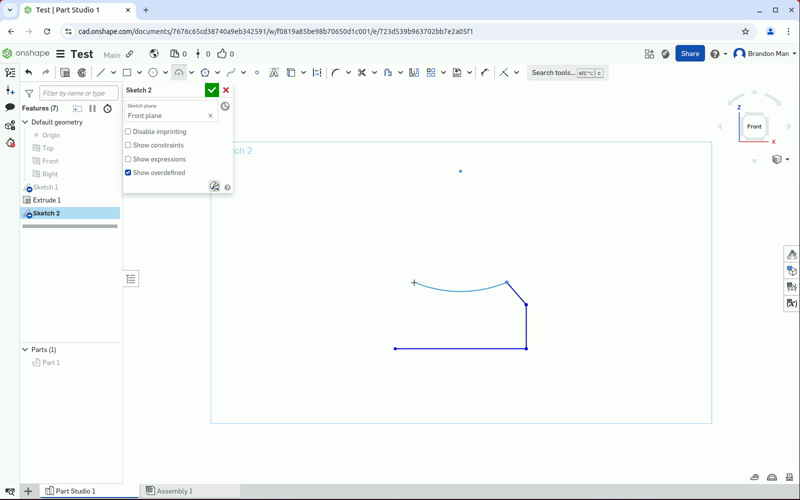
click(414, 282)
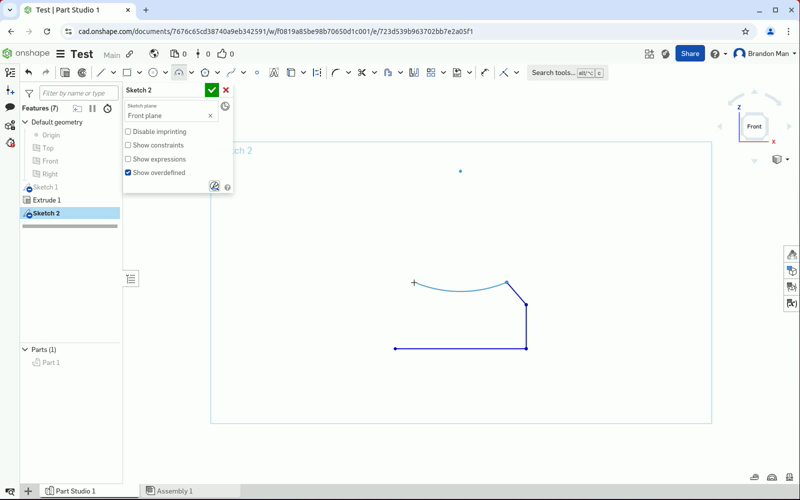
mouse_move(460, 328)
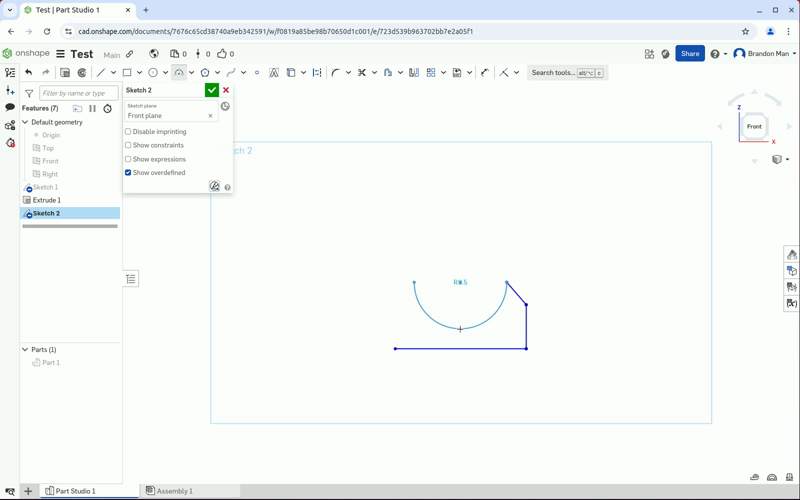
click(460, 328)
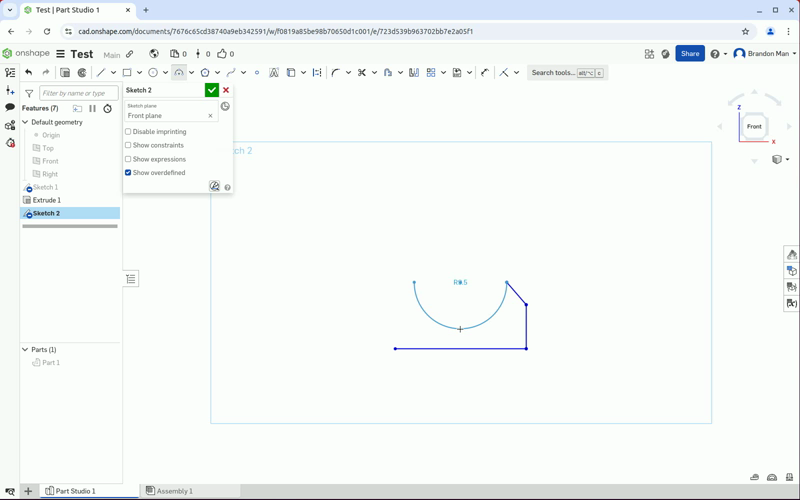
key_up(shift)
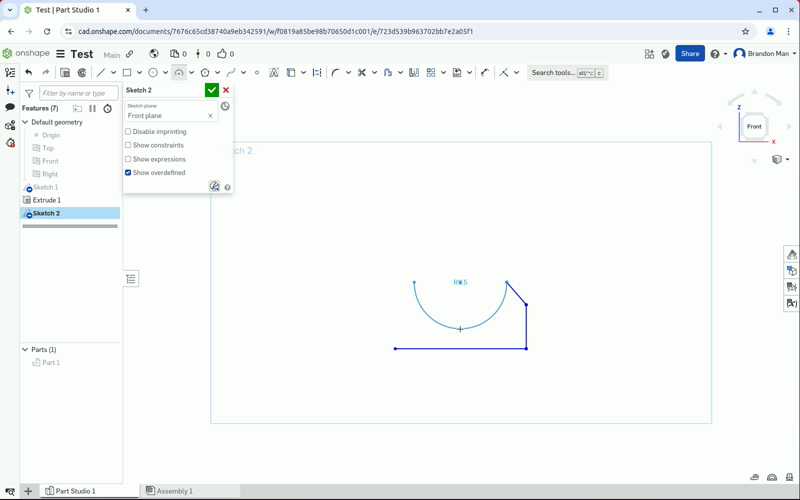
key(esc)
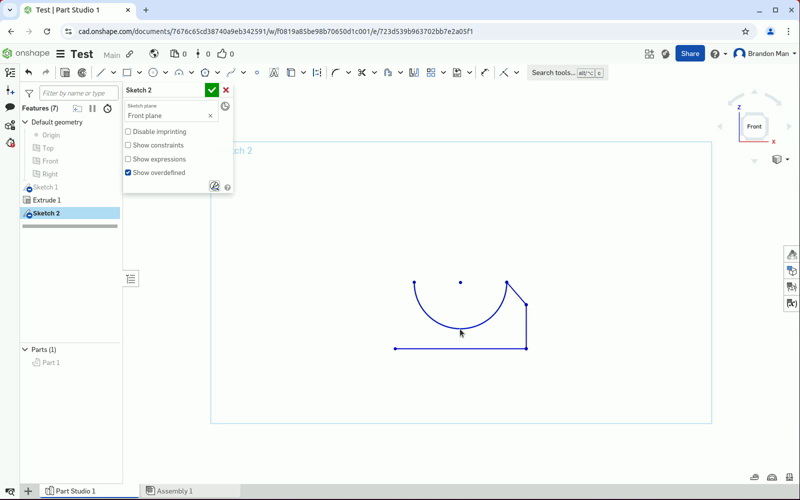
key(l)
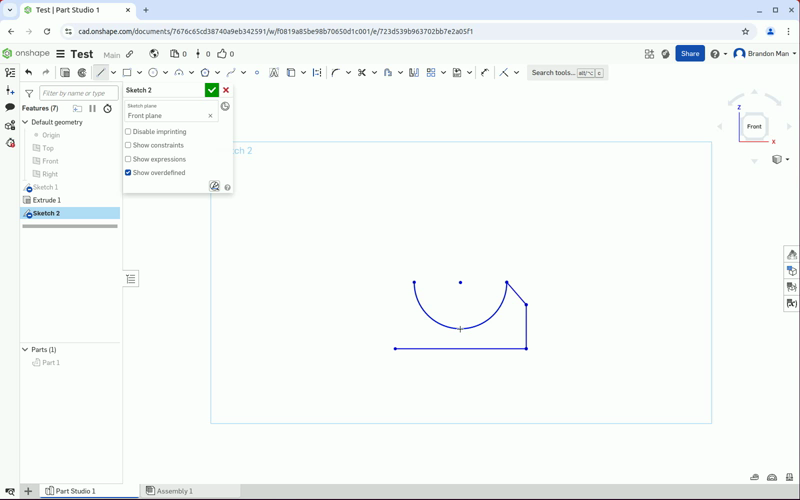
mouse_move(414, 282)
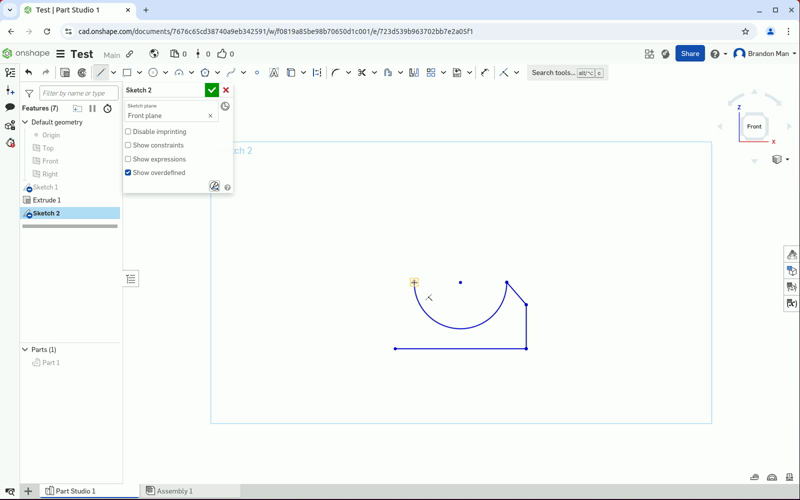
click(414, 282)
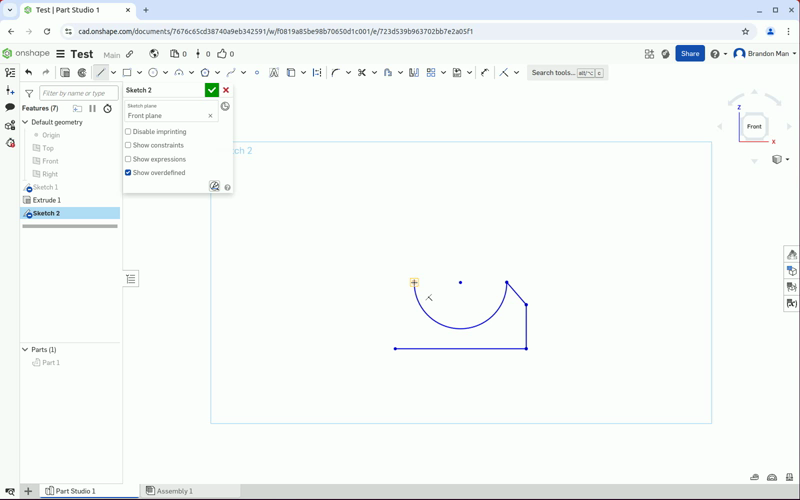
key_down(shift)
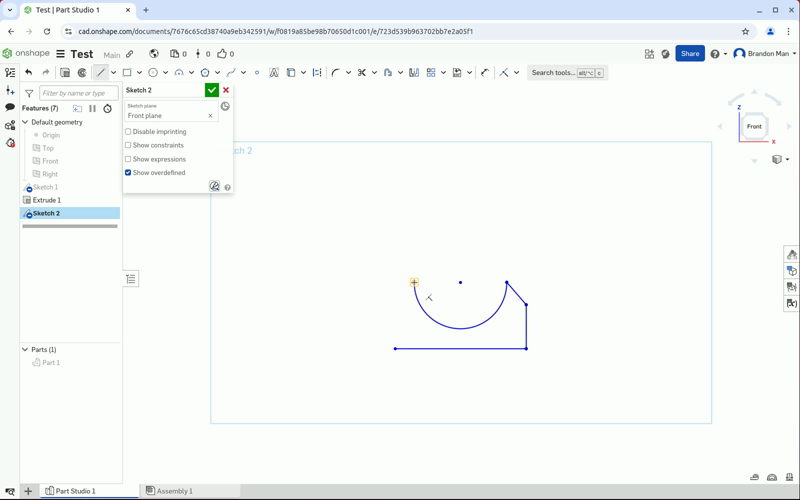
mouse_move(444, 282)
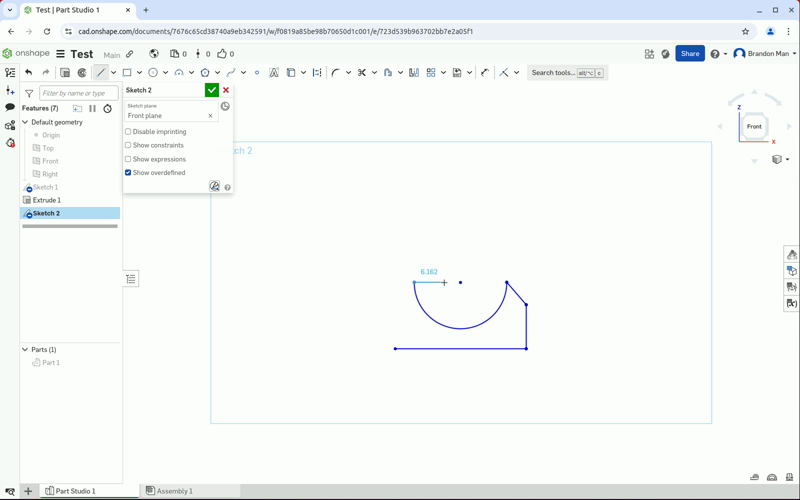
mouse_move(395, 304)
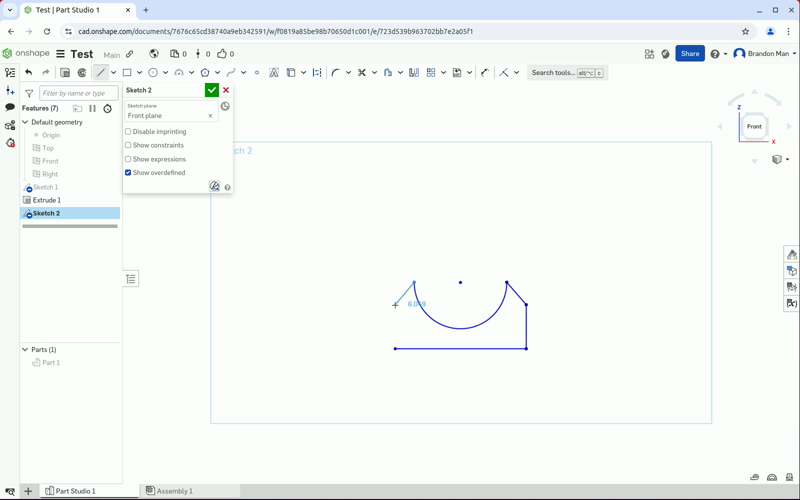
click(395, 304)
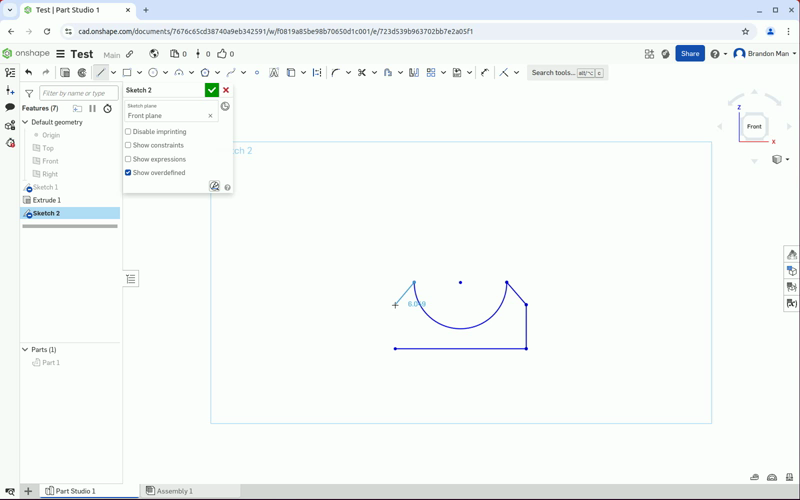
key_up(shift)
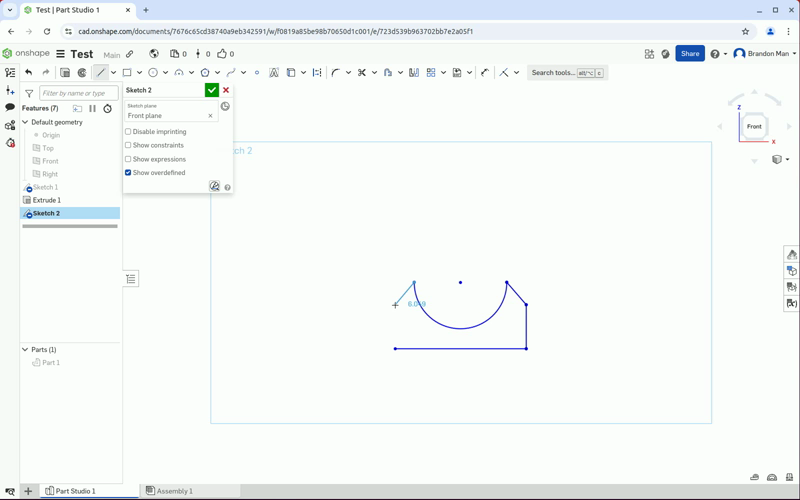
mouse_move(425, 304)
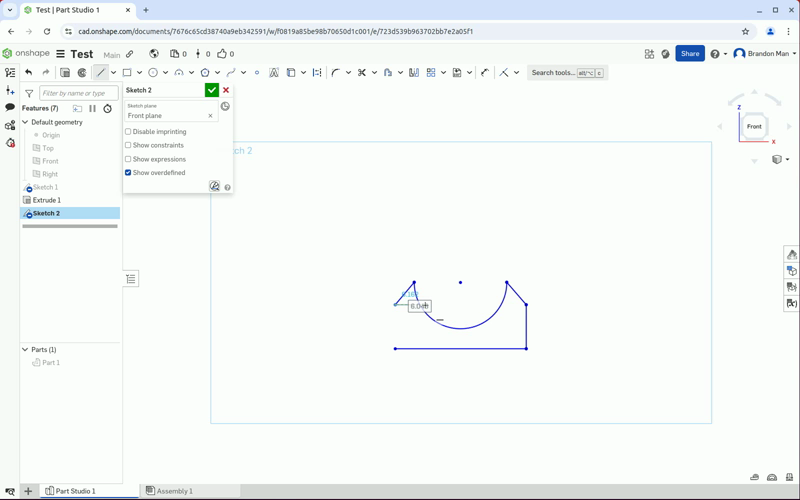
key_down(shift)
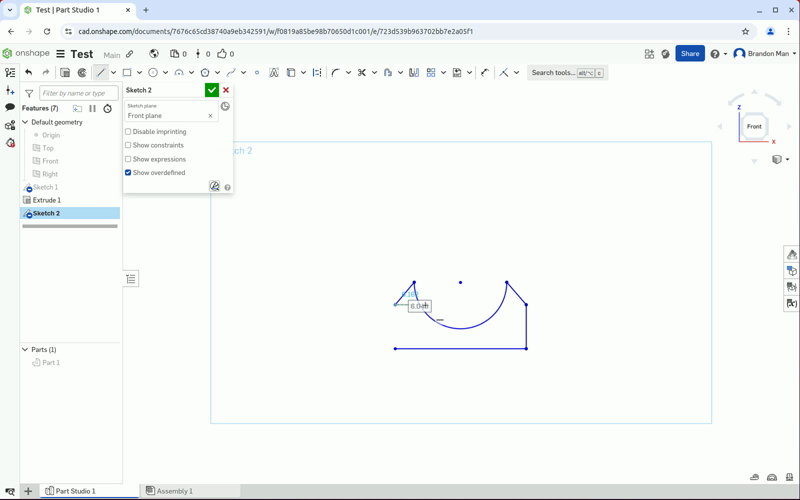
mouse_move(395, 348)
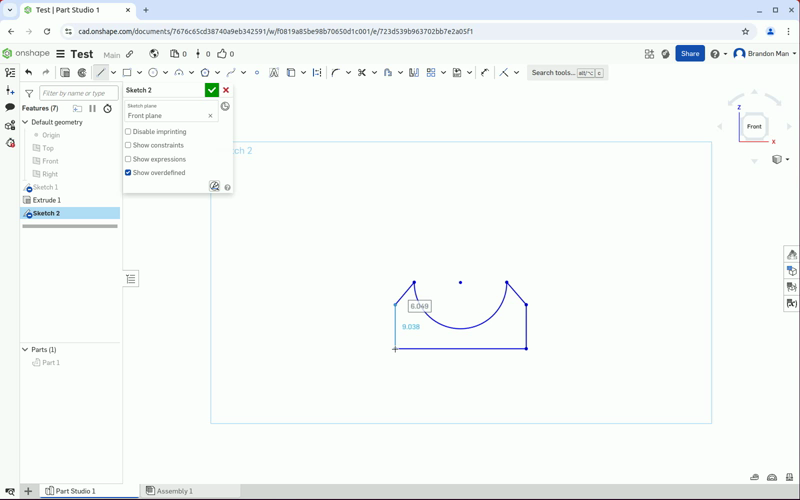
key_up(shift)
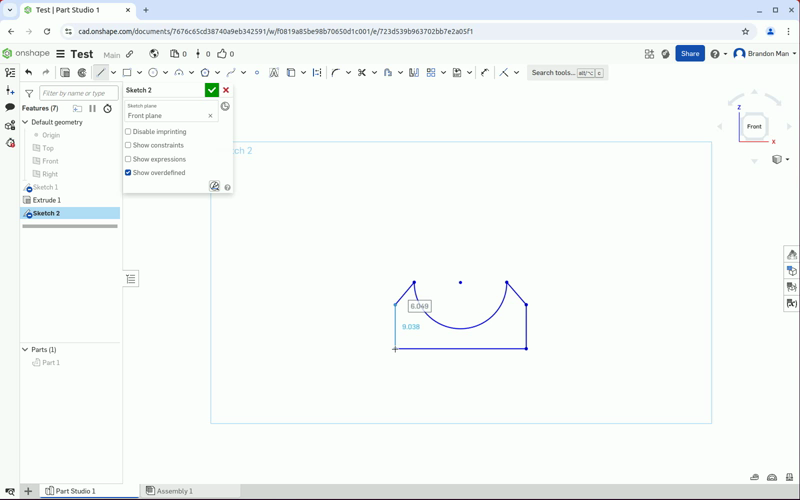
click(395, 348)
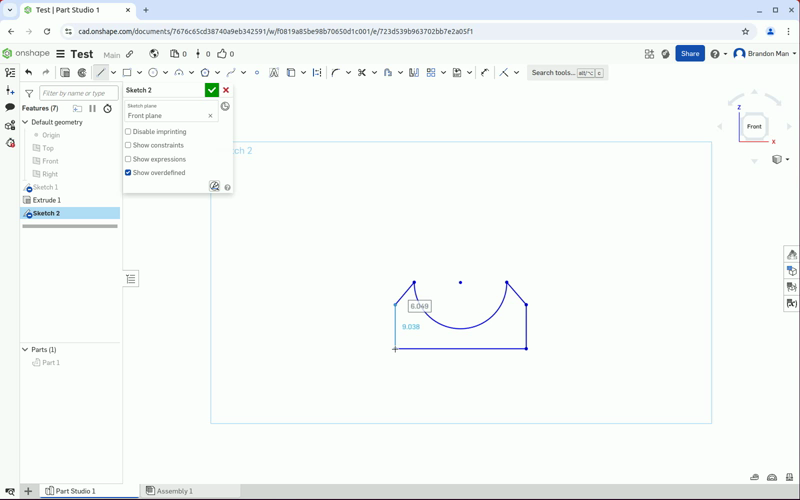
key(esc)
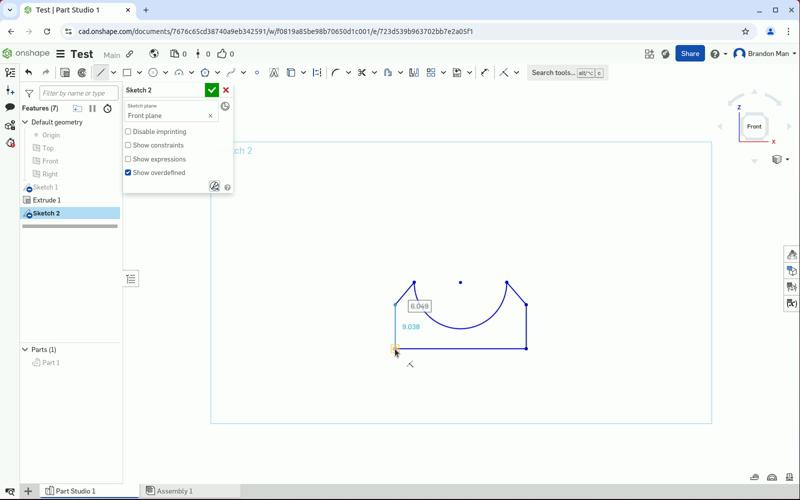
mouse_move(466, 291)
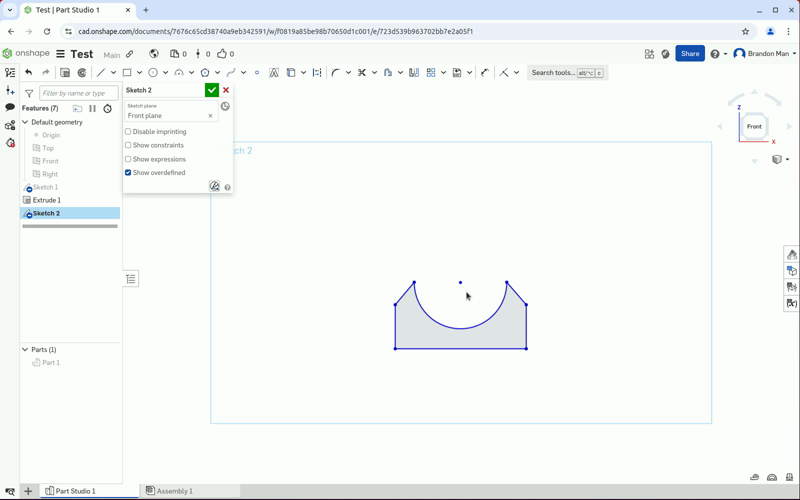
scroll(6)
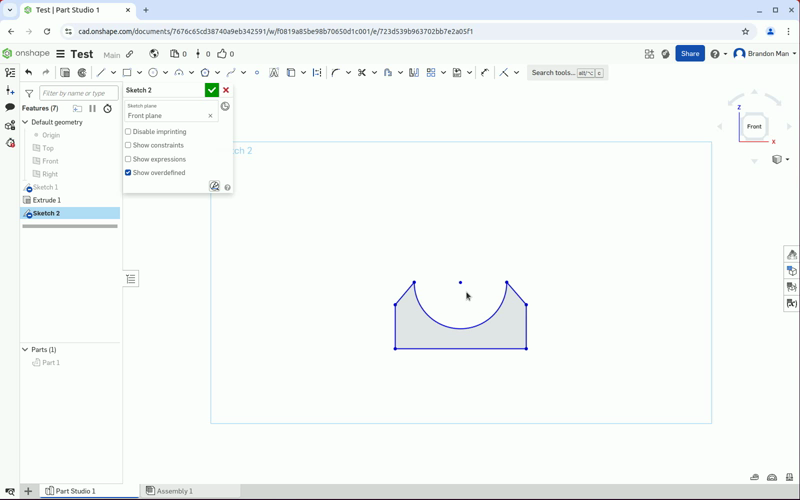
scroll(6)
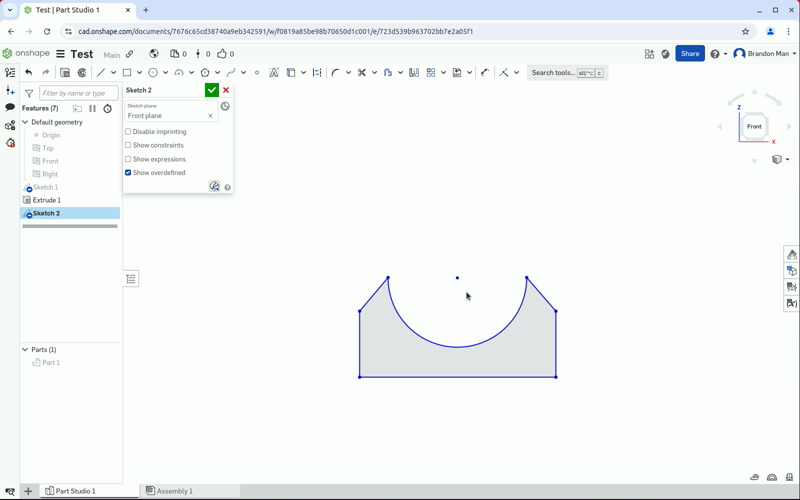
scroll(6)
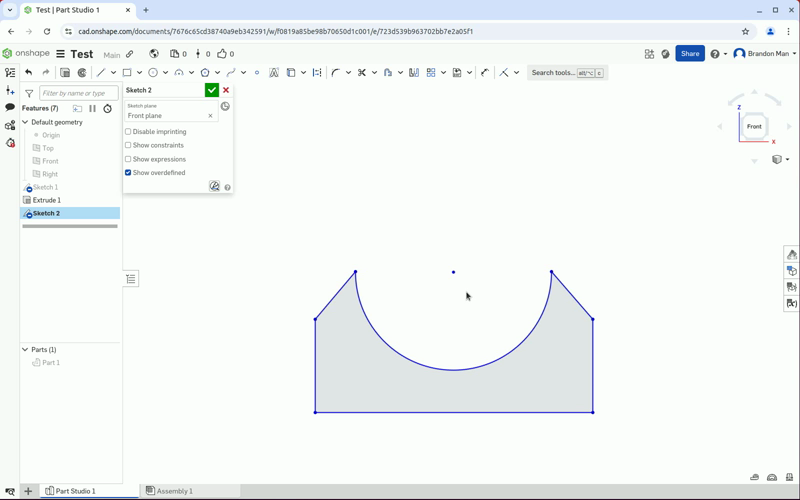
scroll(6)
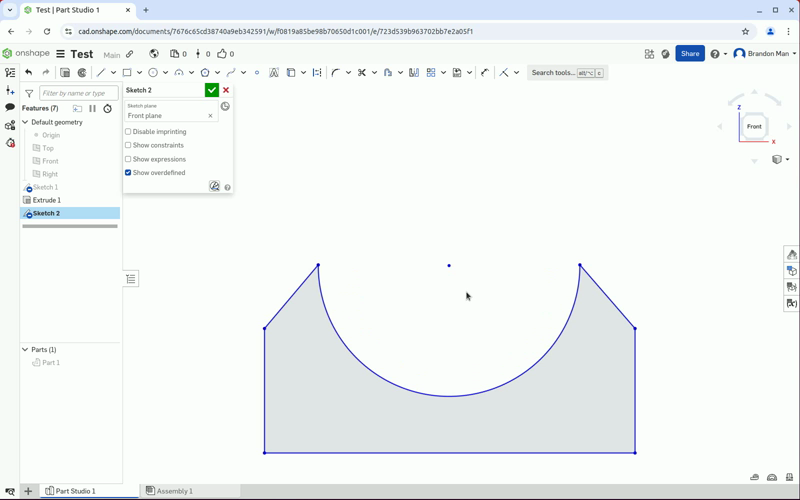
scroll(6)
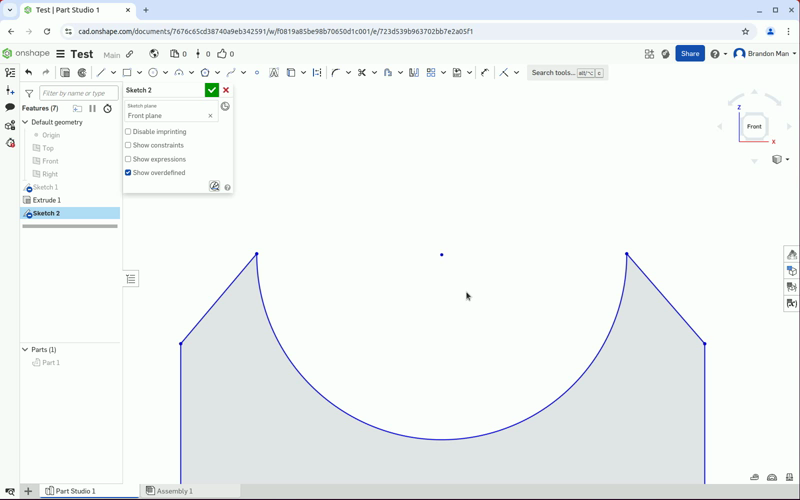
scroll(6)
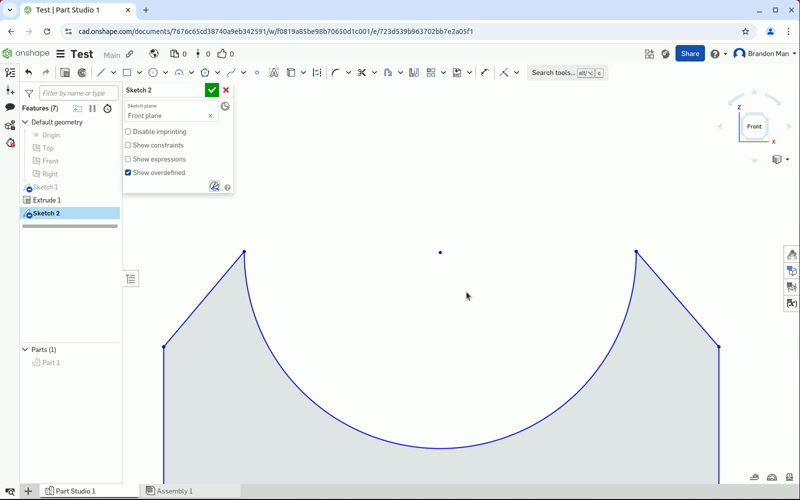
scroll(6)
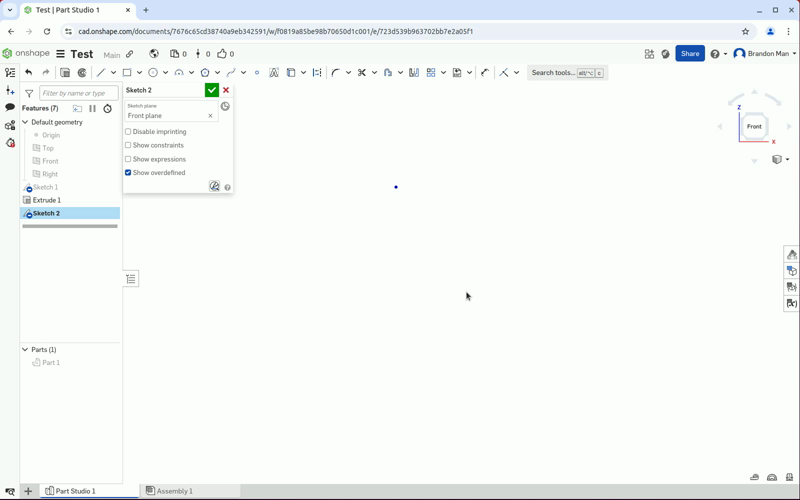
click(466, 291)
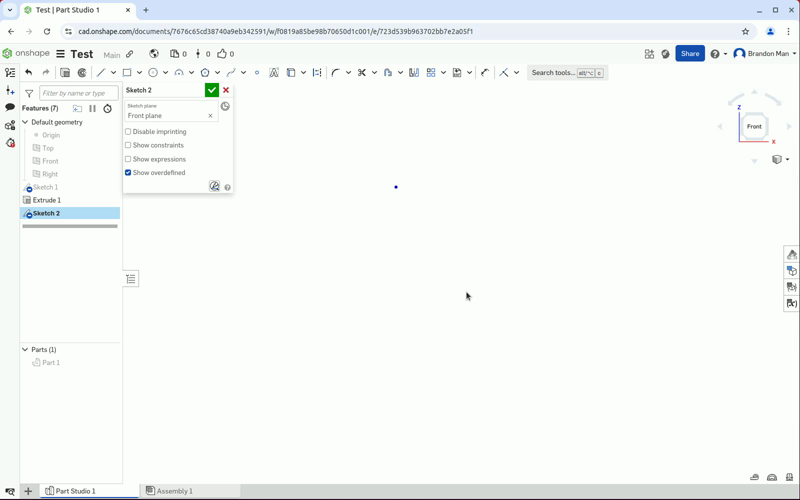
scroll(-6)
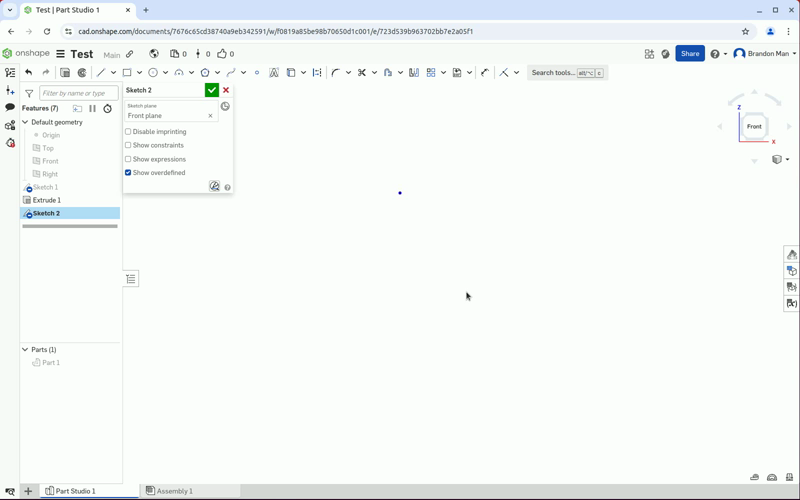
scroll(-6)
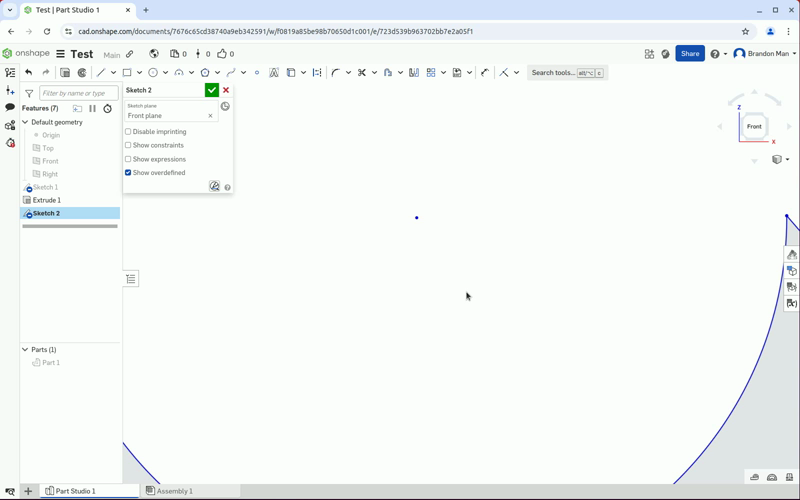
scroll(-6)
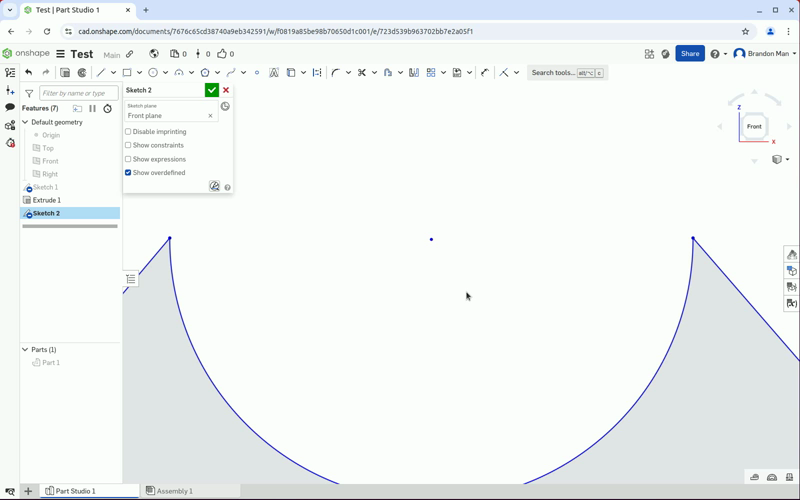
scroll(-6)
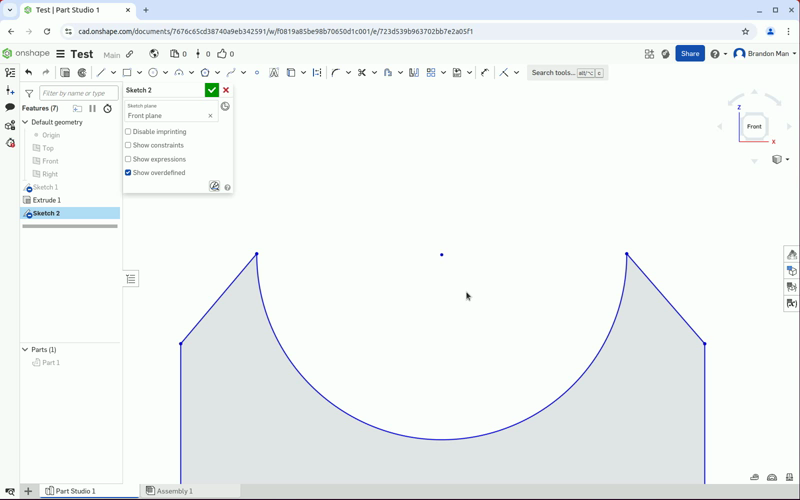
scroll(-6)
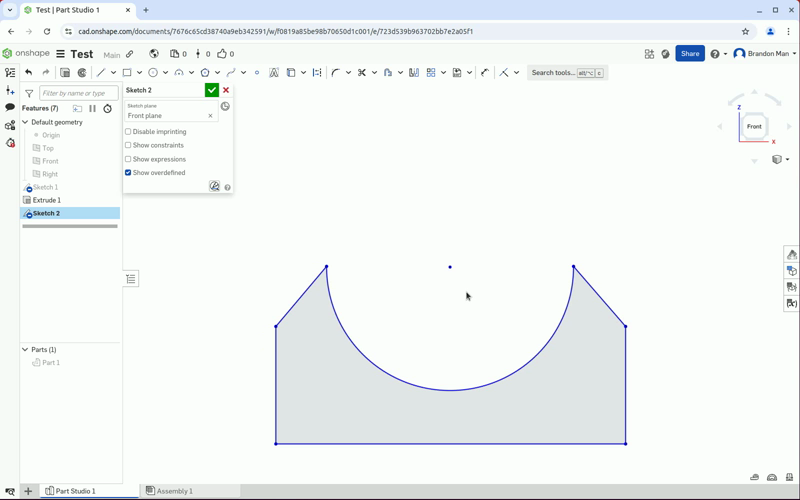
scroll(-6)
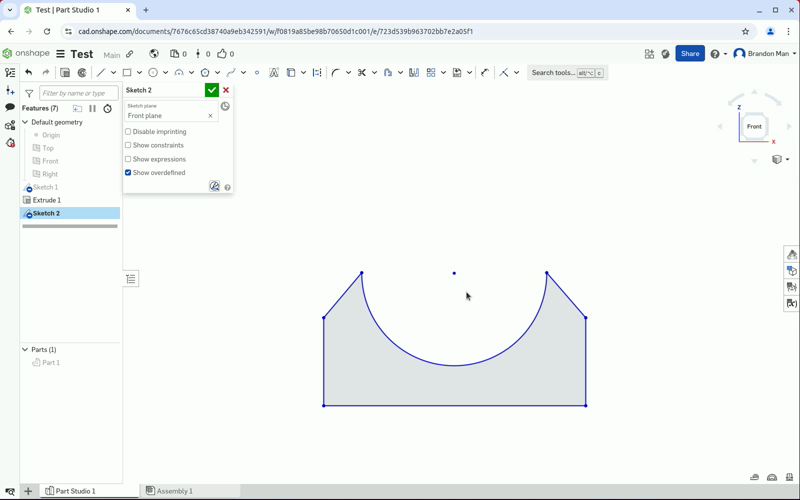
scroll(-6)
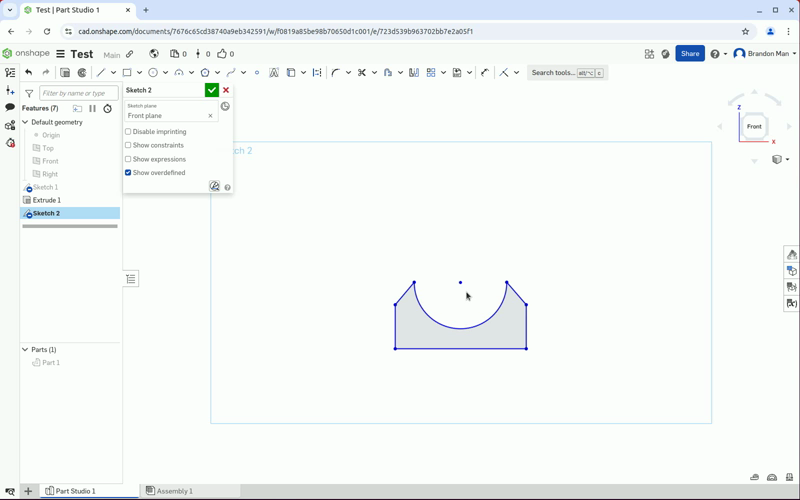
mouse_move(73, 352)
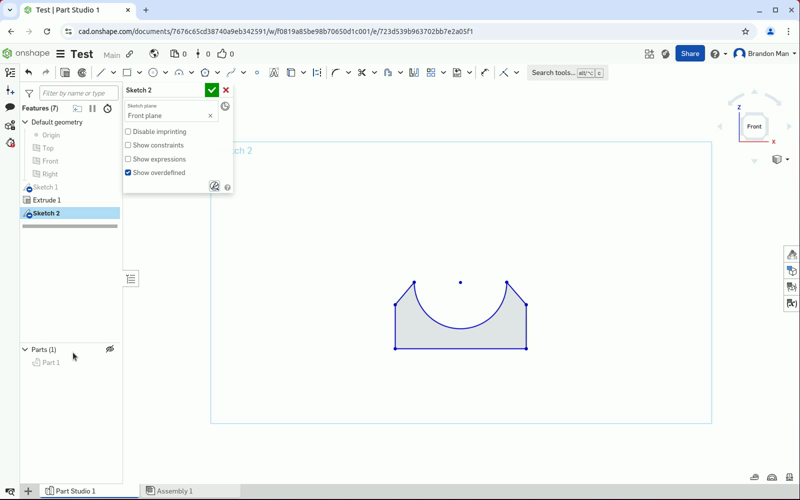
key(shift+y)
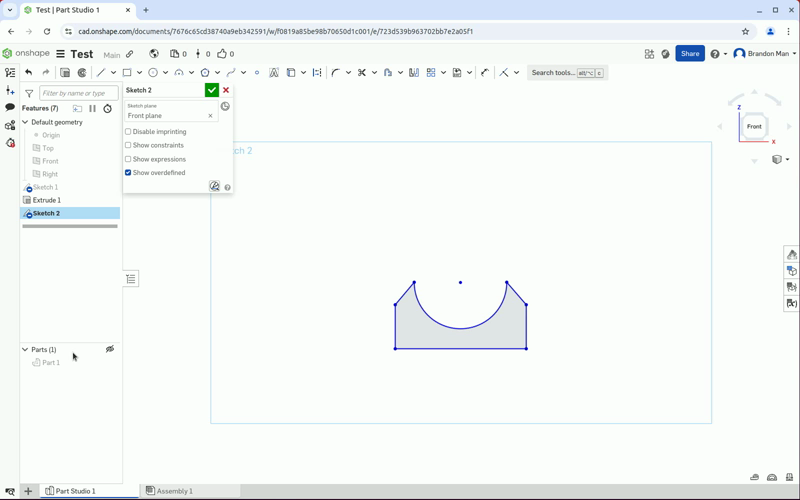
key(shift+e)
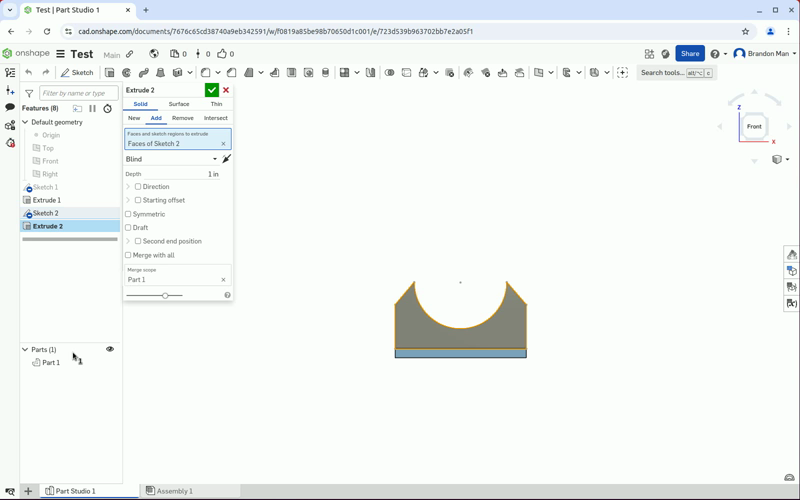
mouse_move(143, 106)
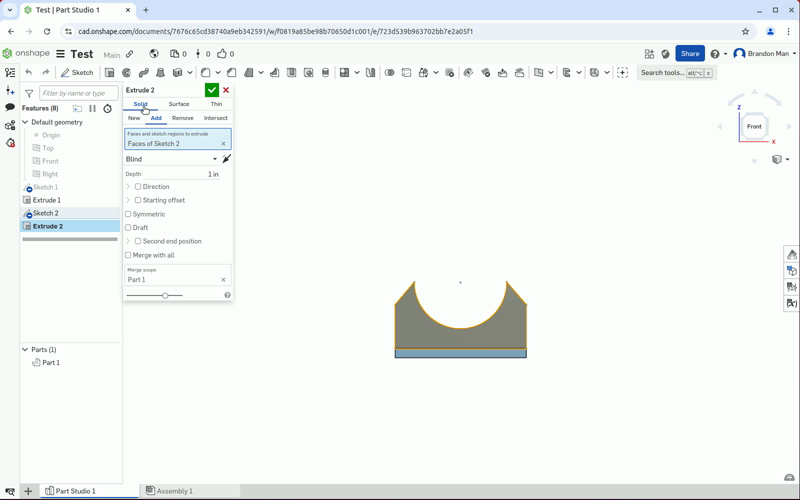
click(143, 106)
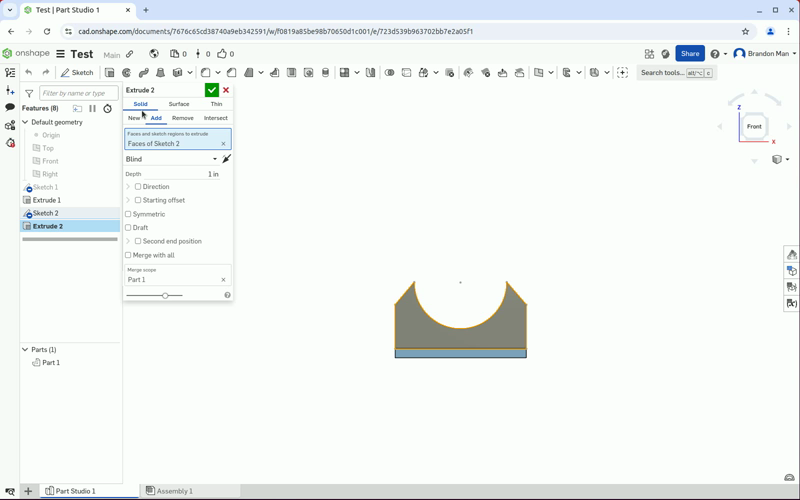
mouse_move(137, 120)
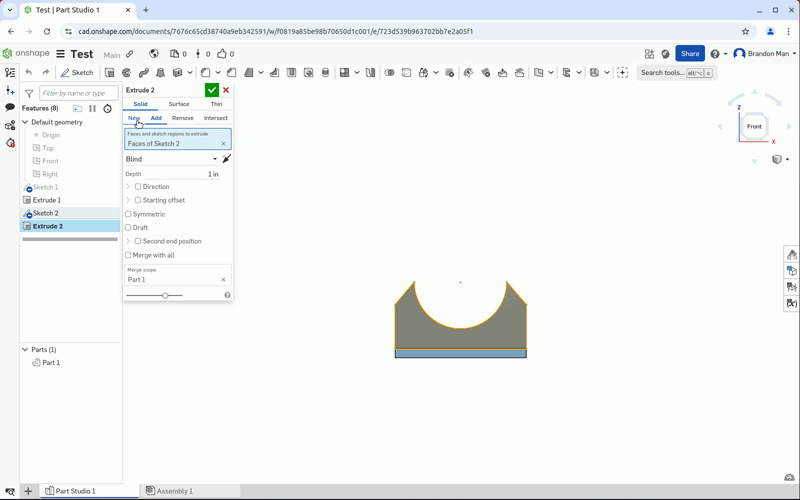
click(137, 120)
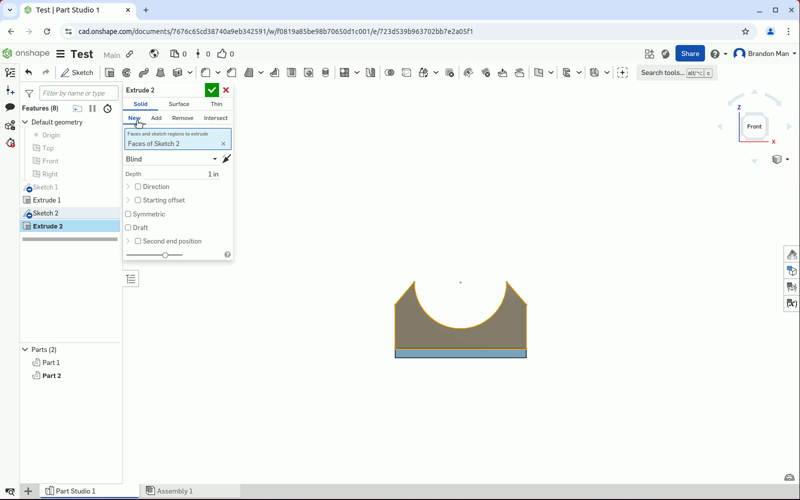
key(tab, 4)
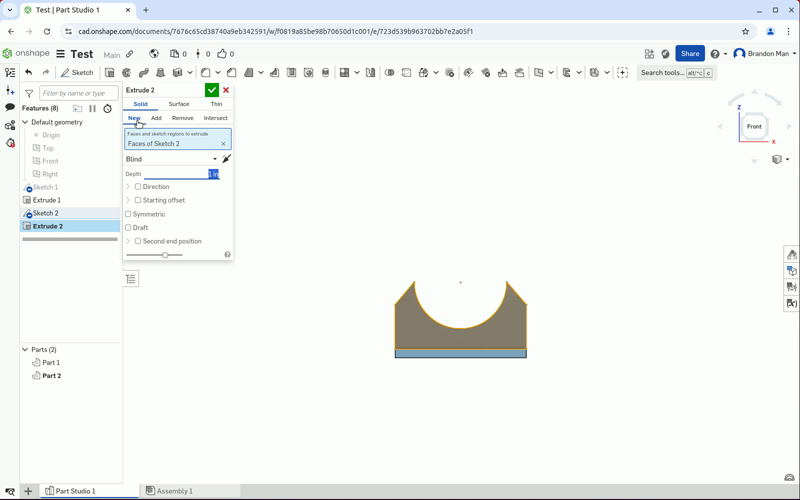
text(1.926)
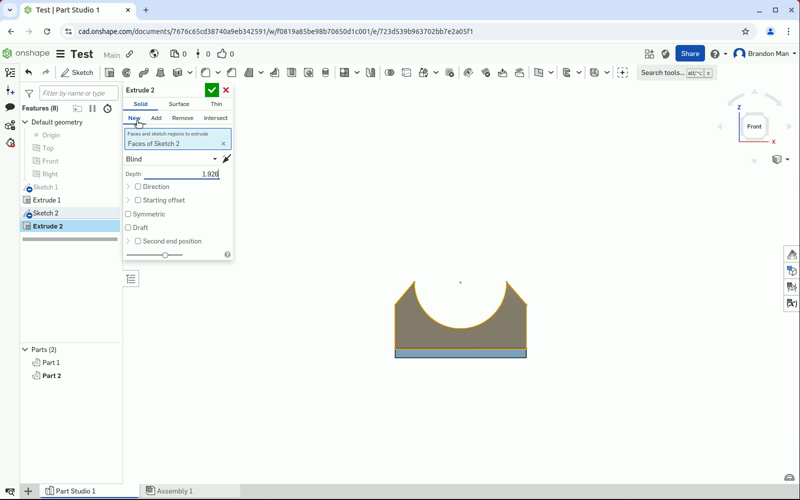
key(enter)
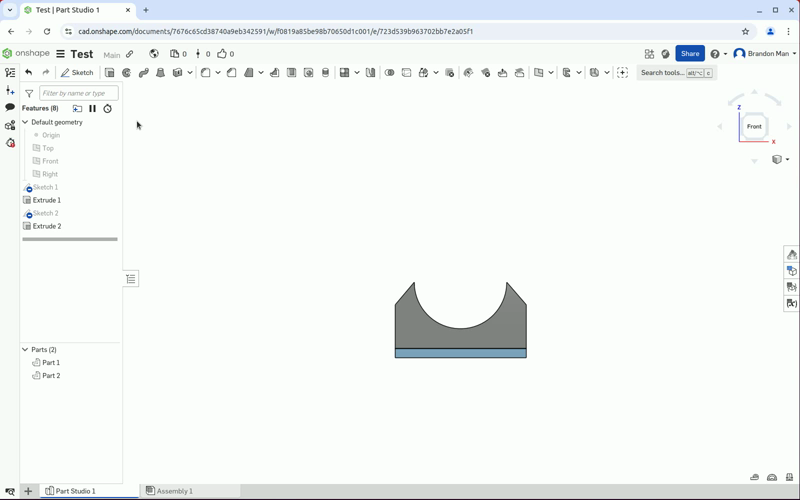
key(shift+h)
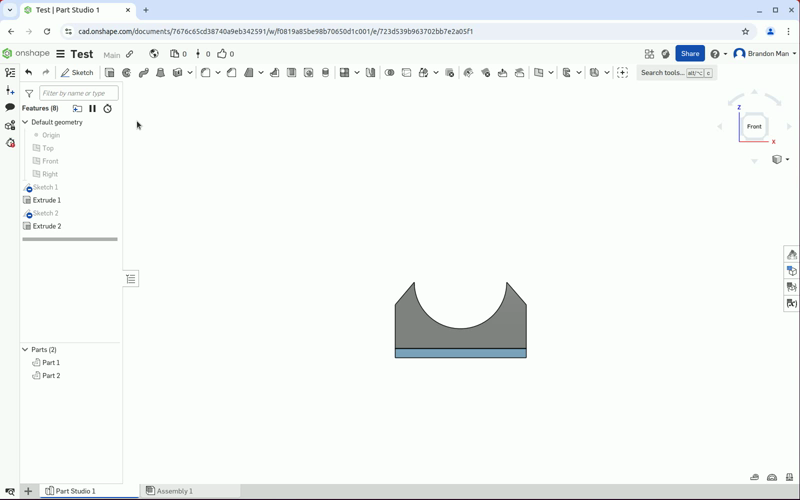
key(shift+h)
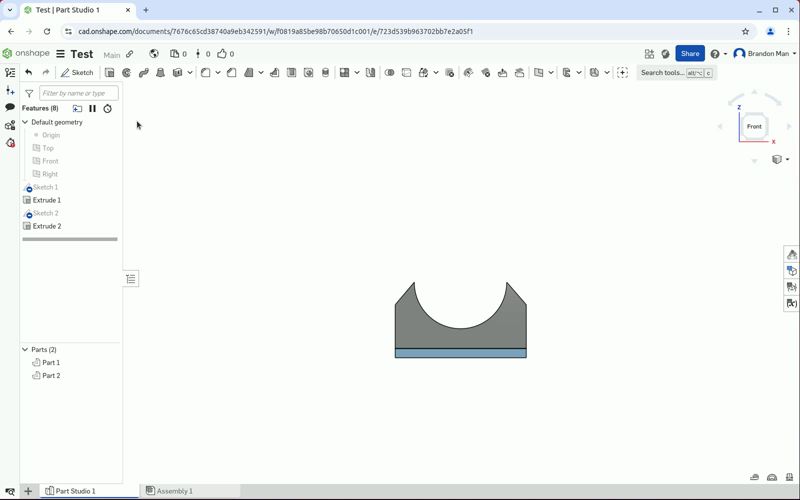
mouse_move(73, 189)
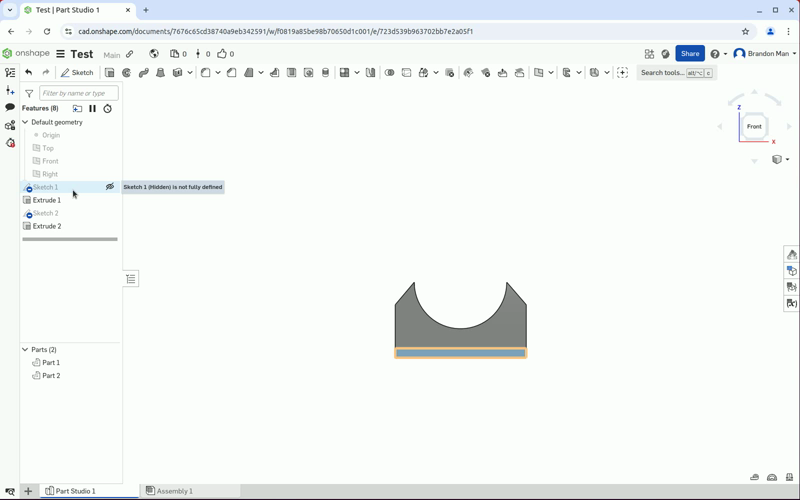
click(73, 189)
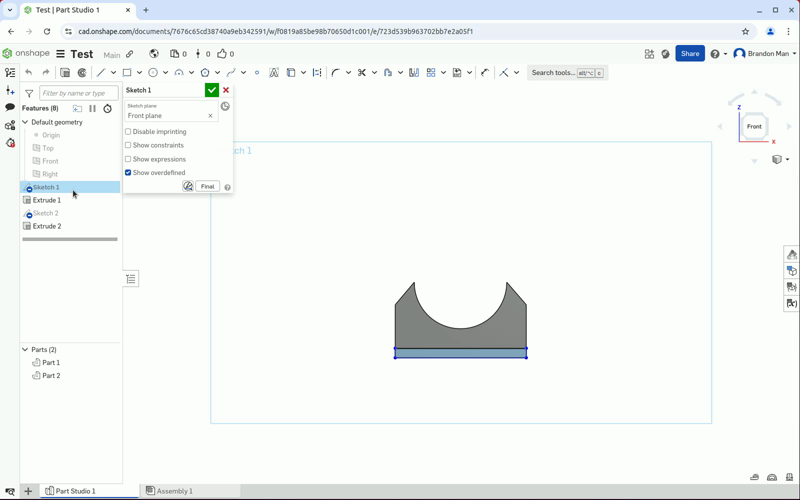
mouse_move(229, 92)
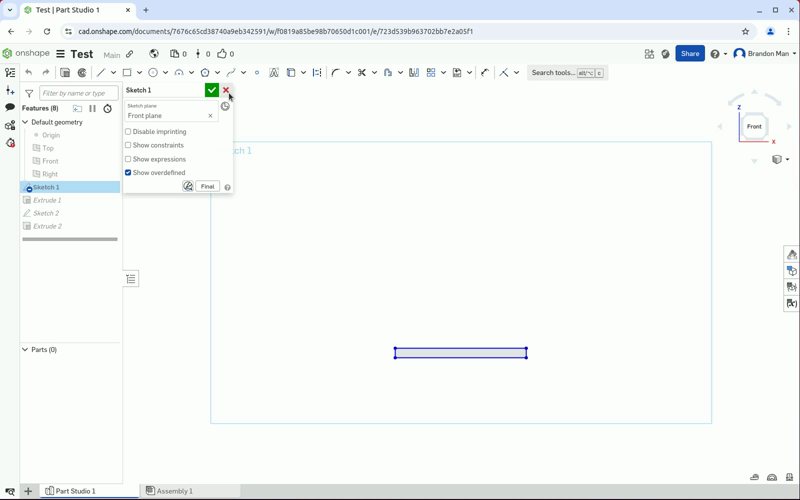
click(229, 92)
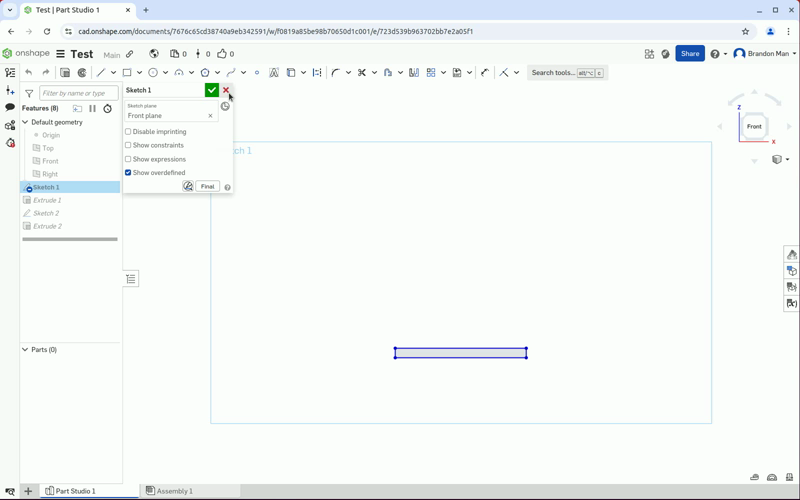
key(shift+s)
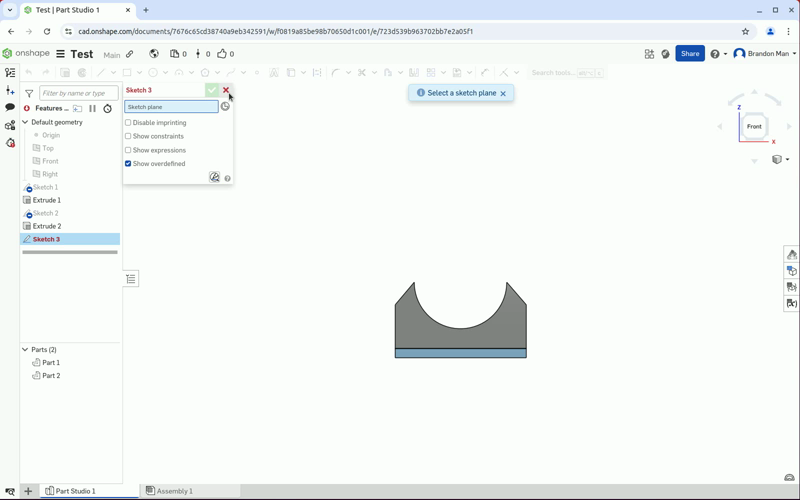
mouse_move(73, 163)
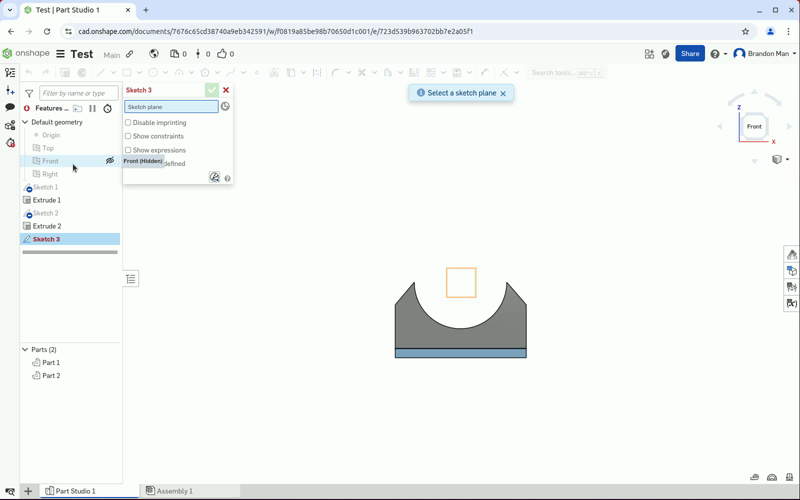
click(73, 163)
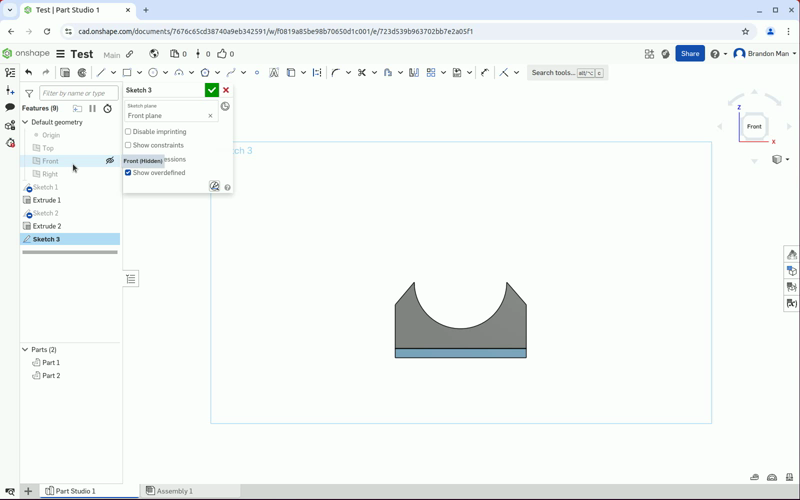
mouse_move(73, 352)
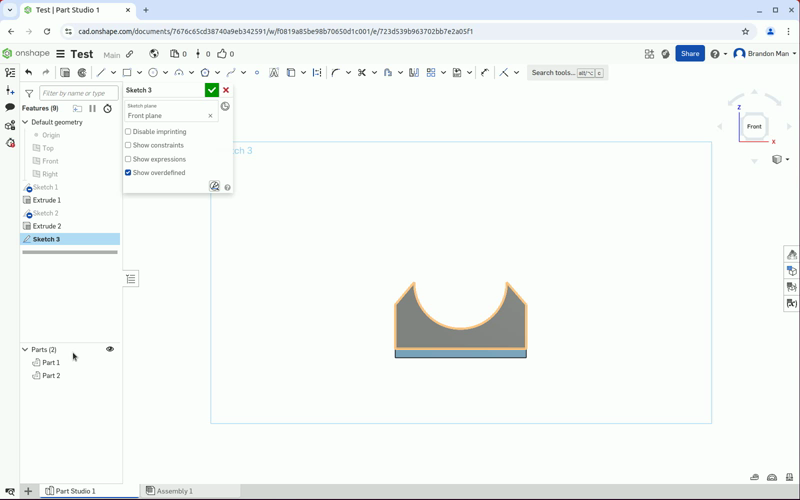
key(y)
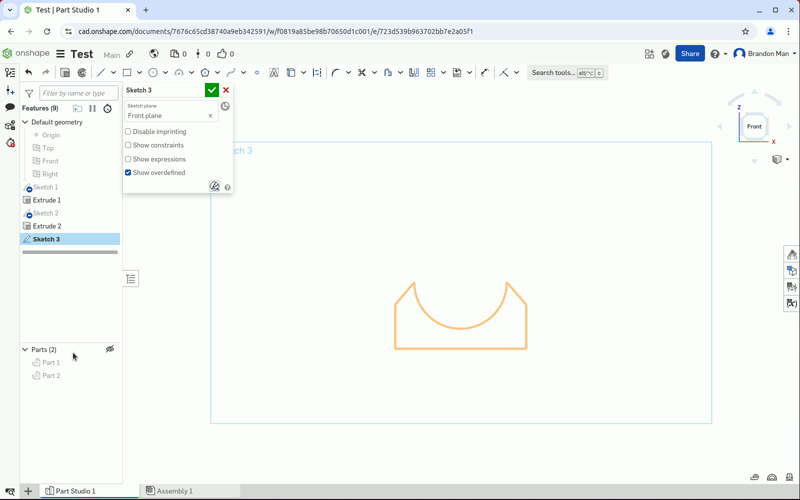
key(c)
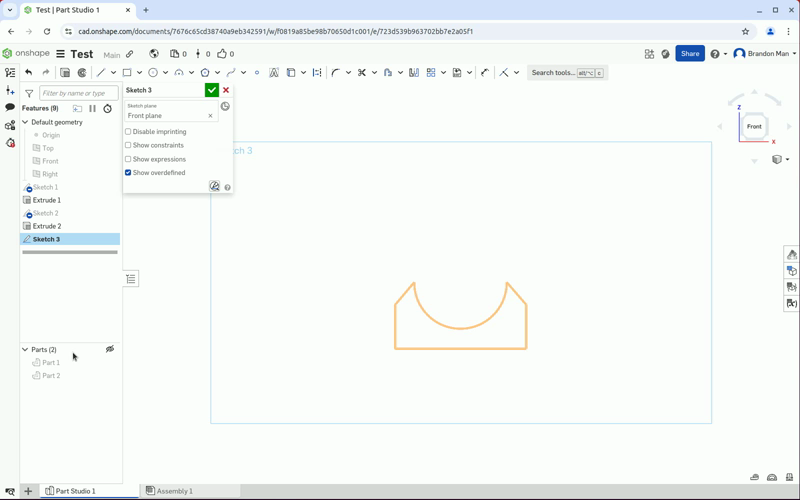
key_down(shift)
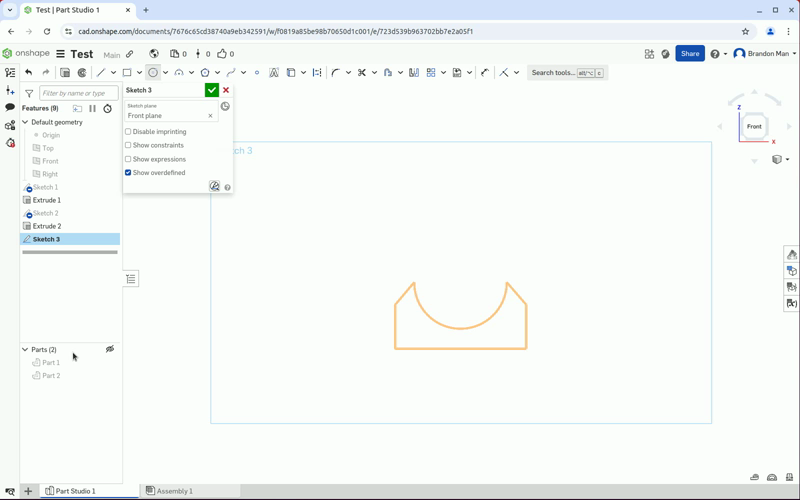
mouse_move(461, 282)
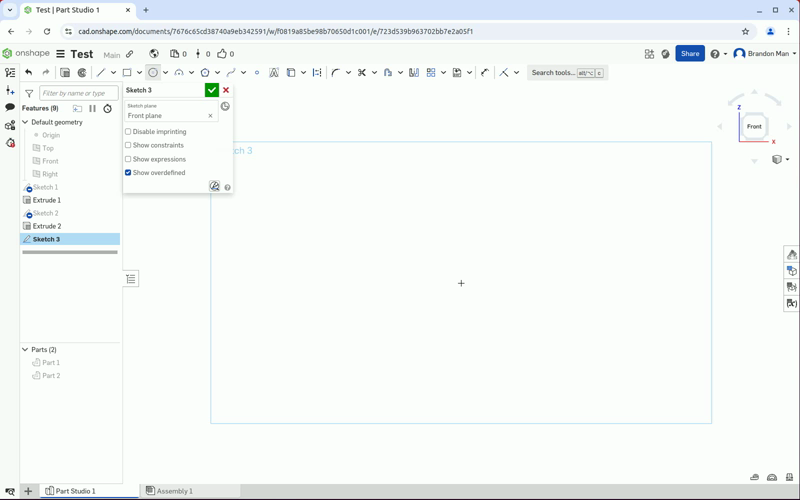
click(461, 282)
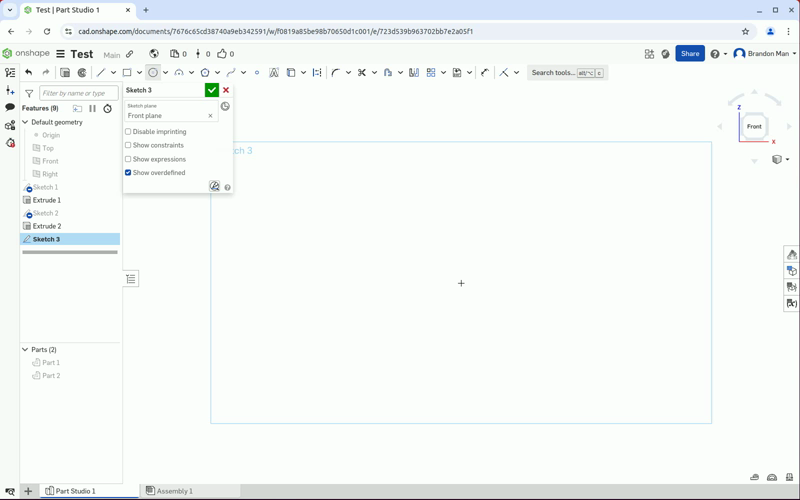
key_up(shift)
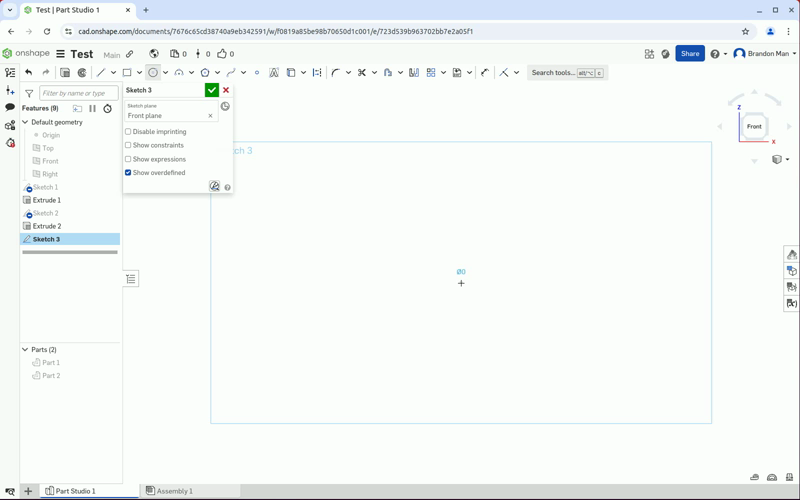
mouse_move(508, 282)
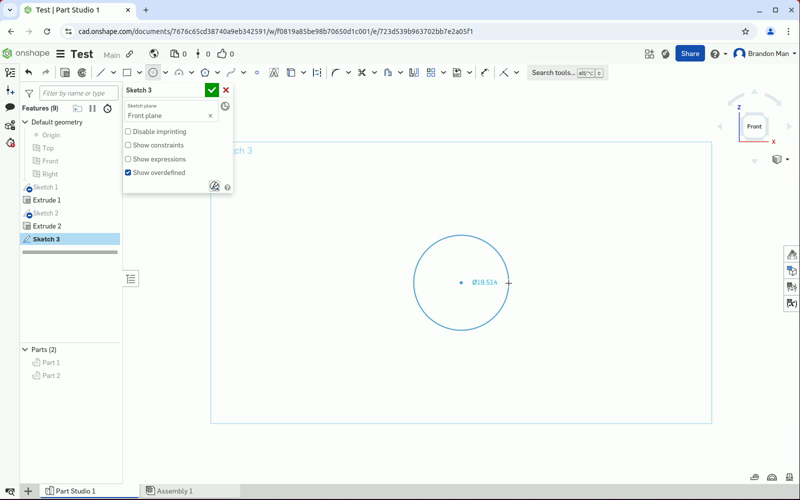
click(508, 282)
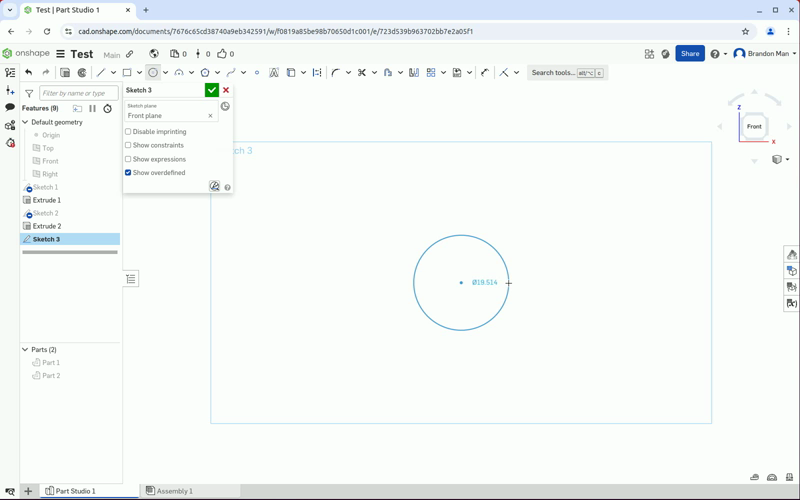
key(esc)
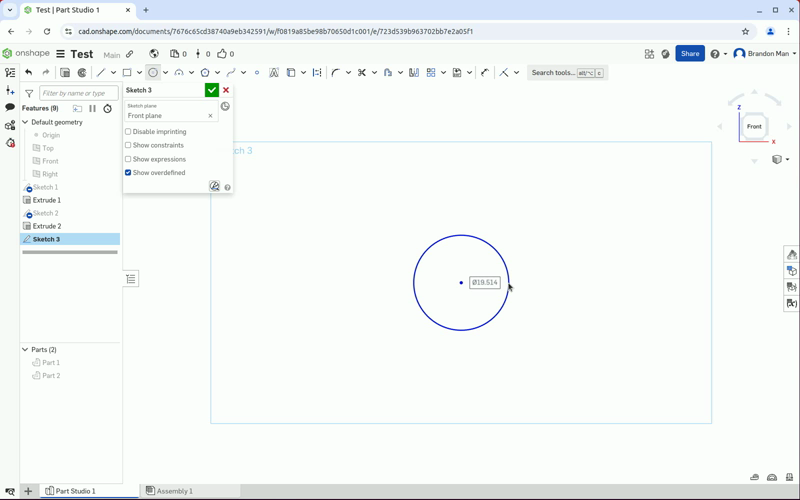
key(c)
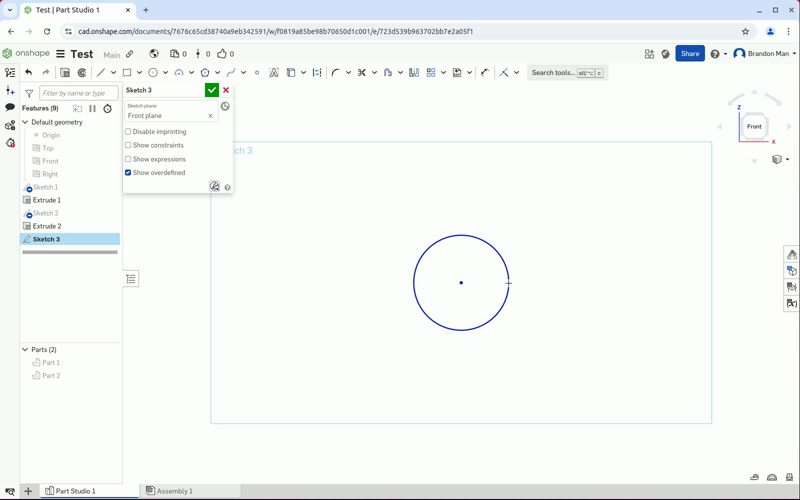
key_down(shift)
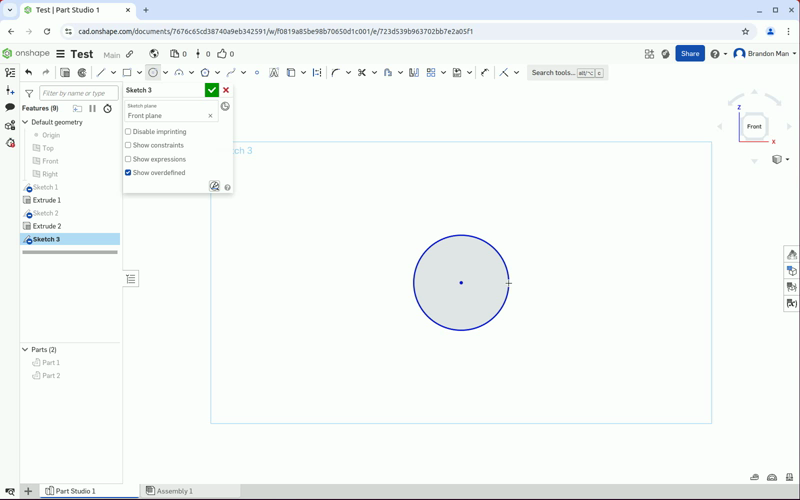
mouse_move(423, 282)
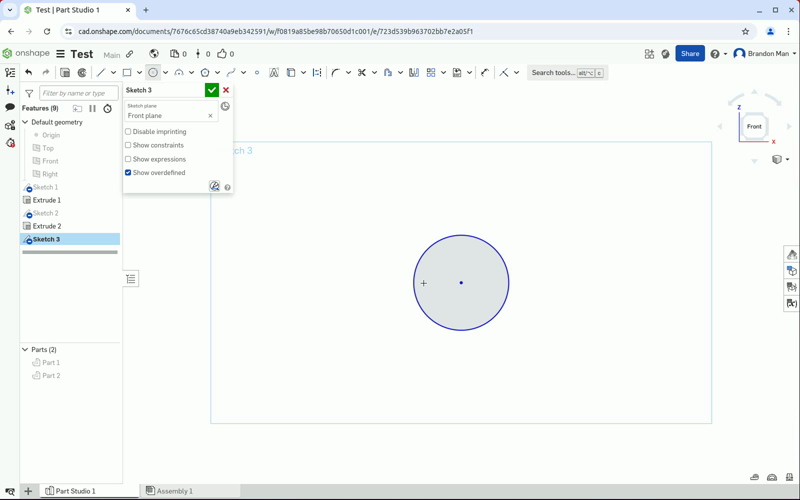
click(423, 282)
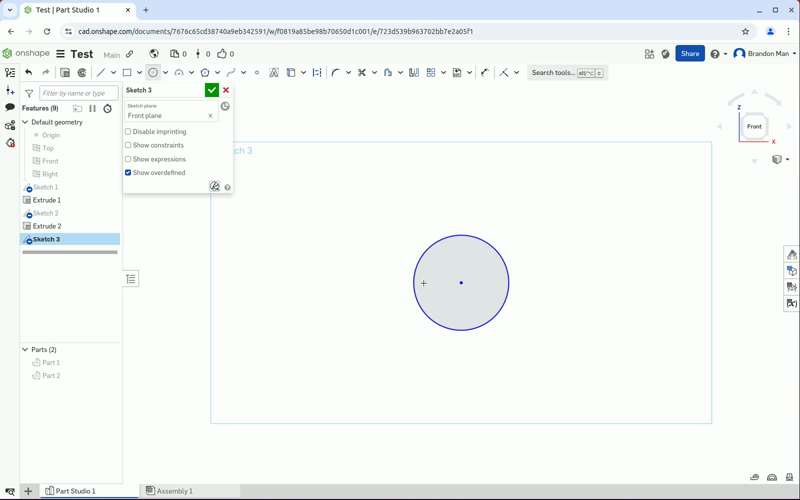
key_up(shift)
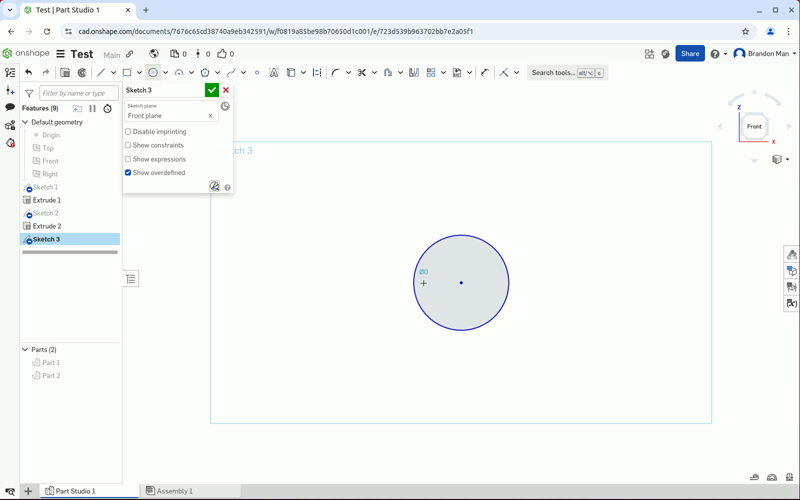
mouse_move(427, 282)
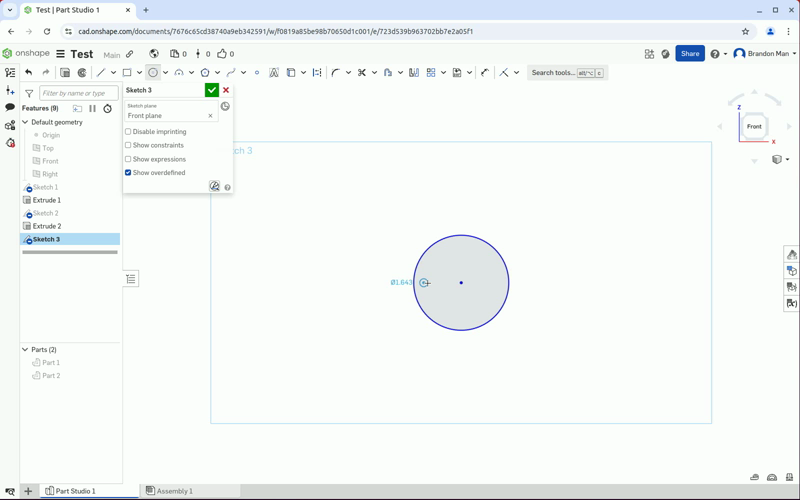
click(427, 282)
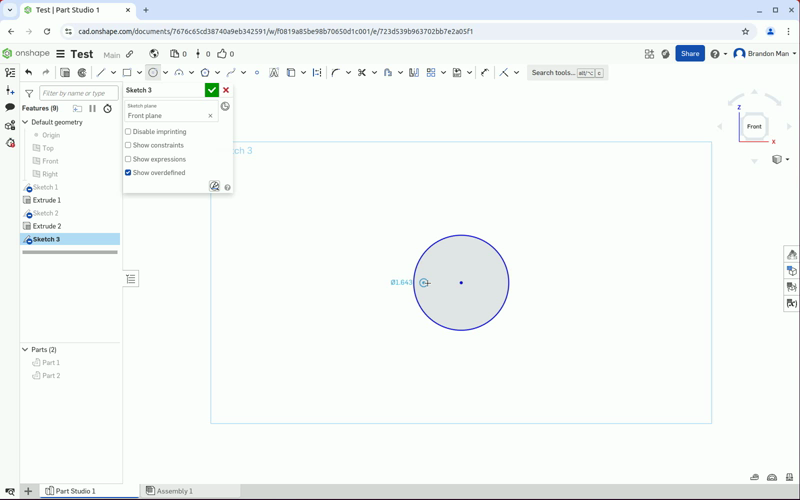
key(esc)
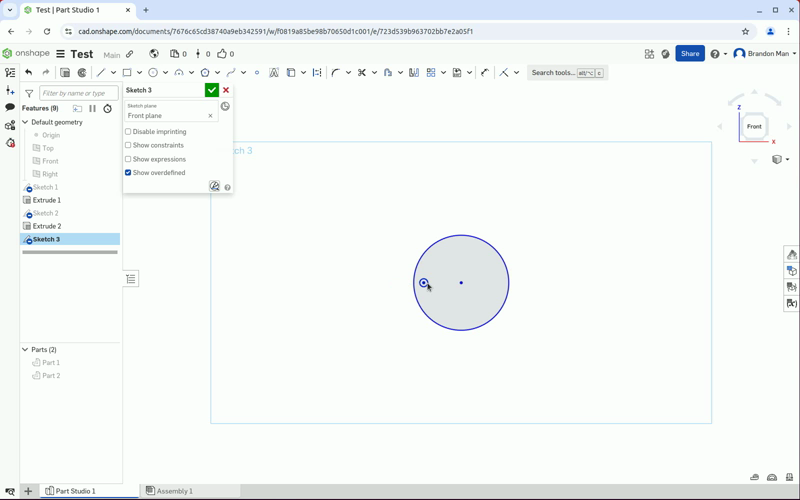
key(c)
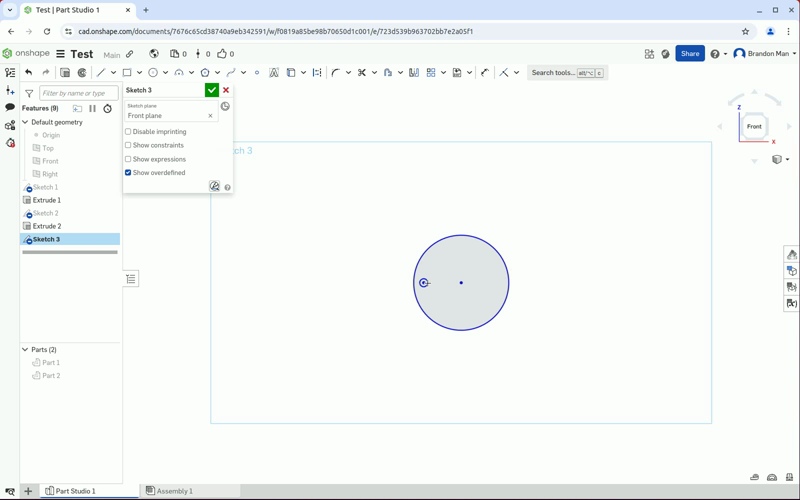
key_down(shift)
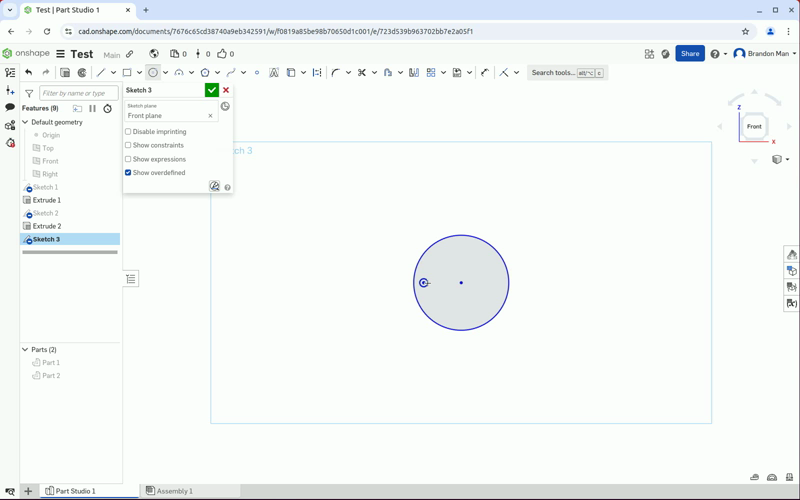
mouse_move(461, 282)
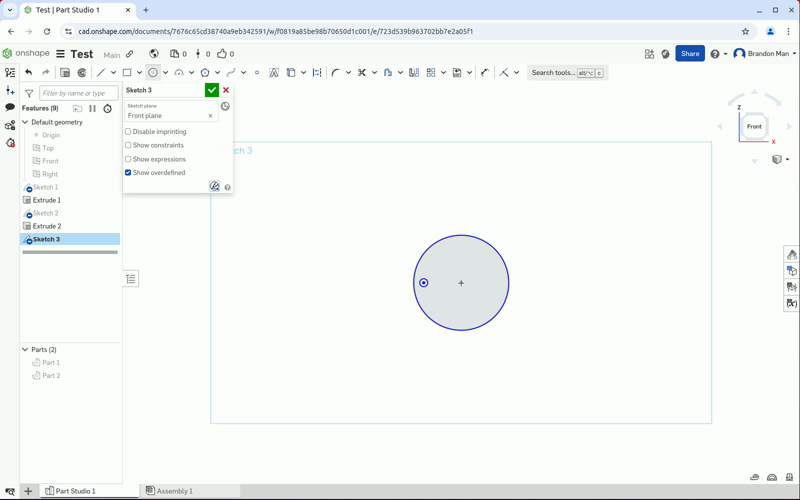
click(461, 282)
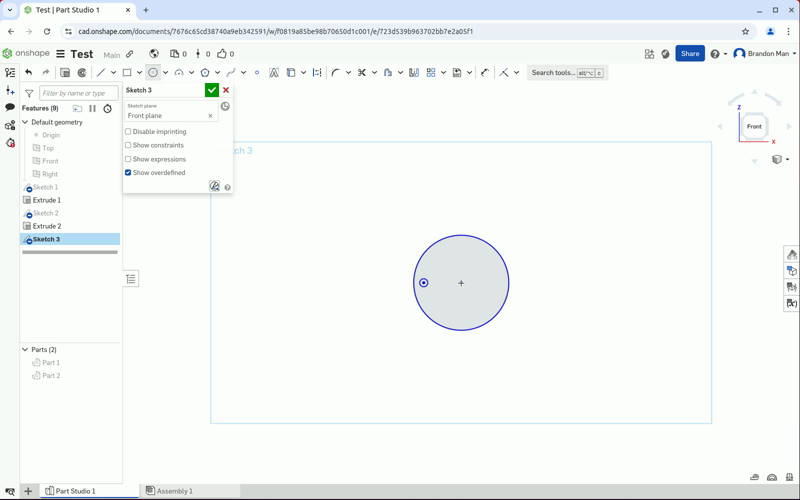
key_up(shift)
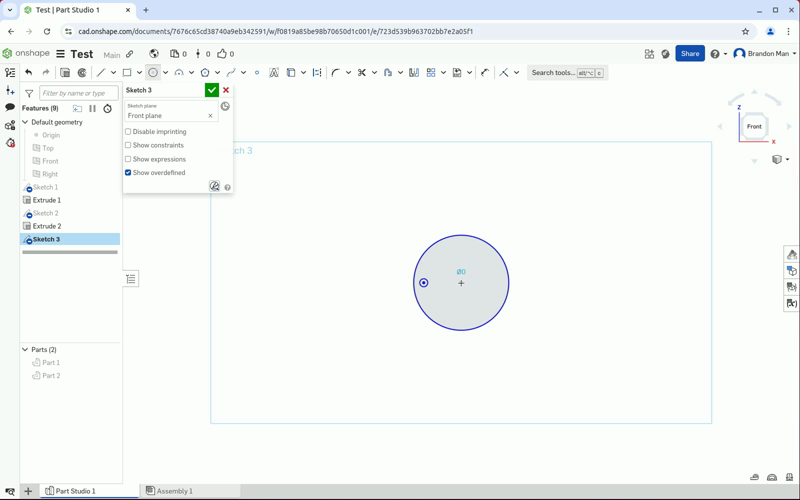
mouse_move(480, 282)
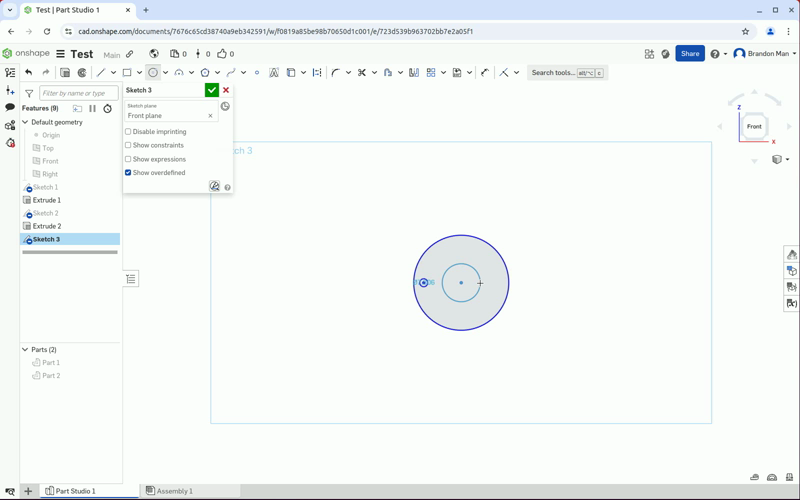
click(480, 282)
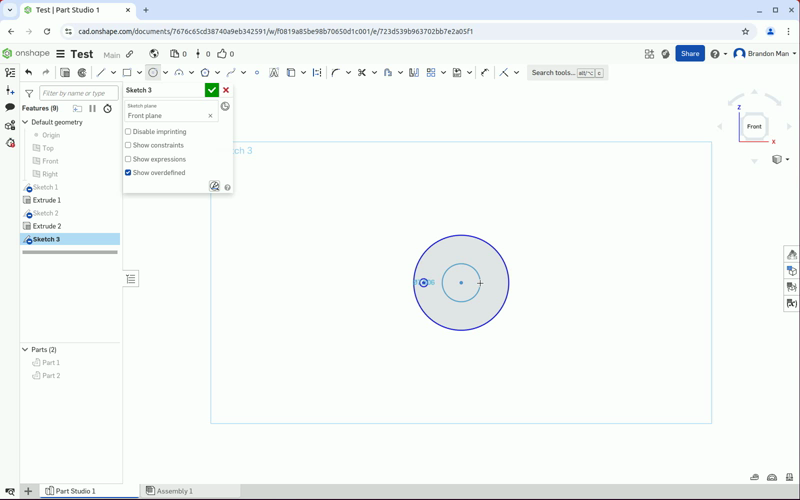
key(esc)
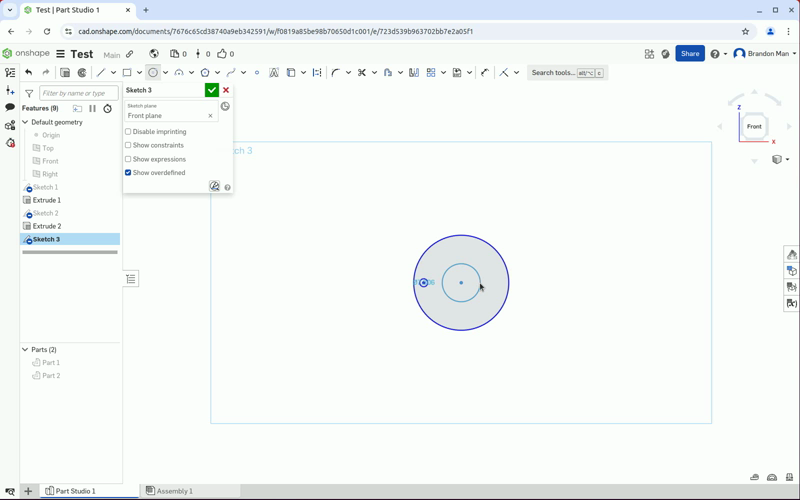
key(c)
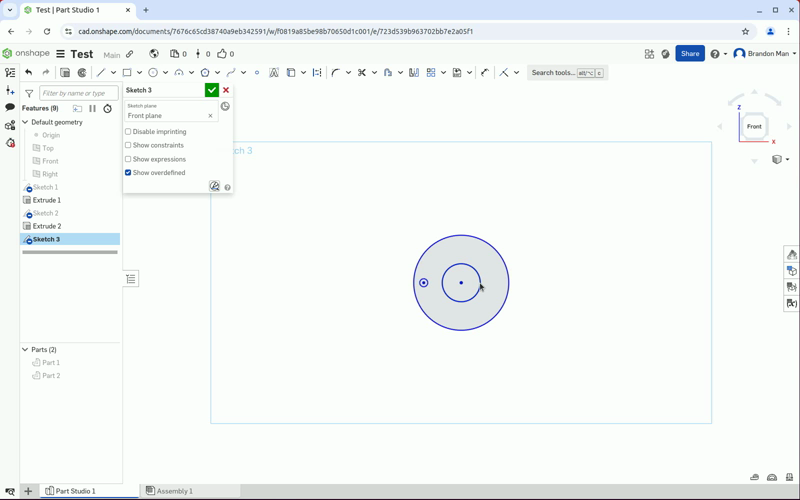
key_down(shift)
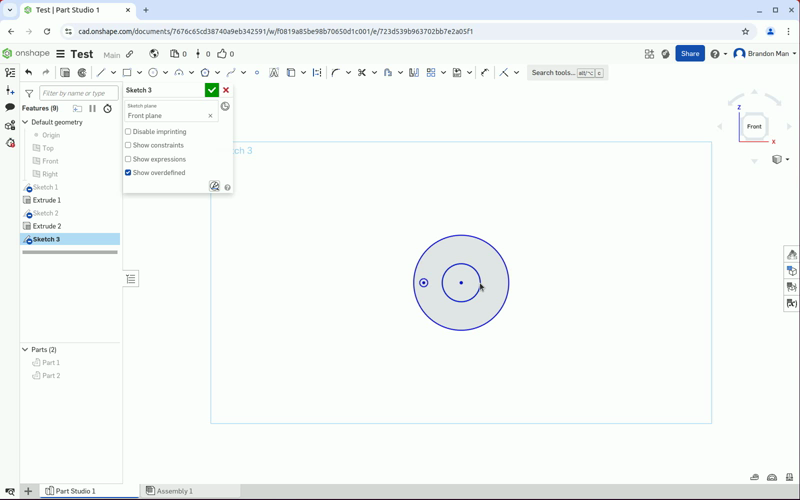
mouse_move(498, 282)
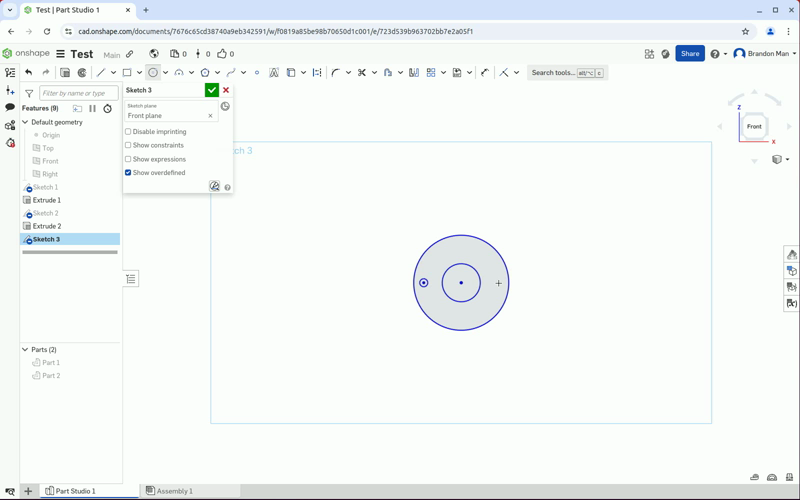
click(498, 282)
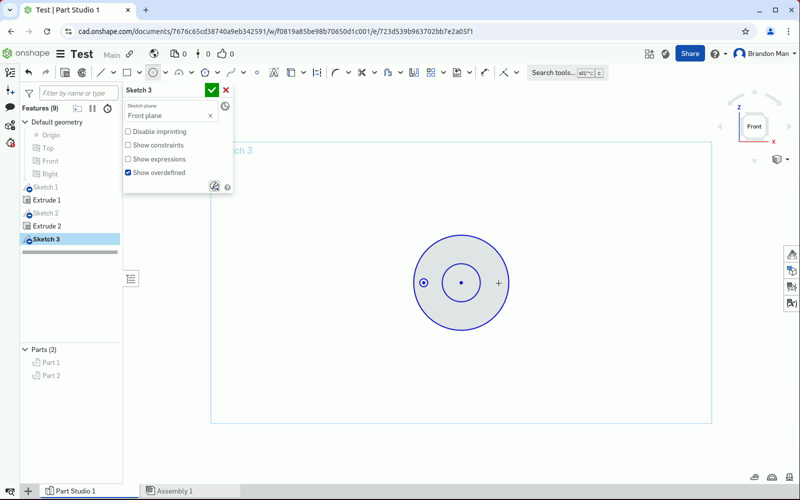
key_up(shift)
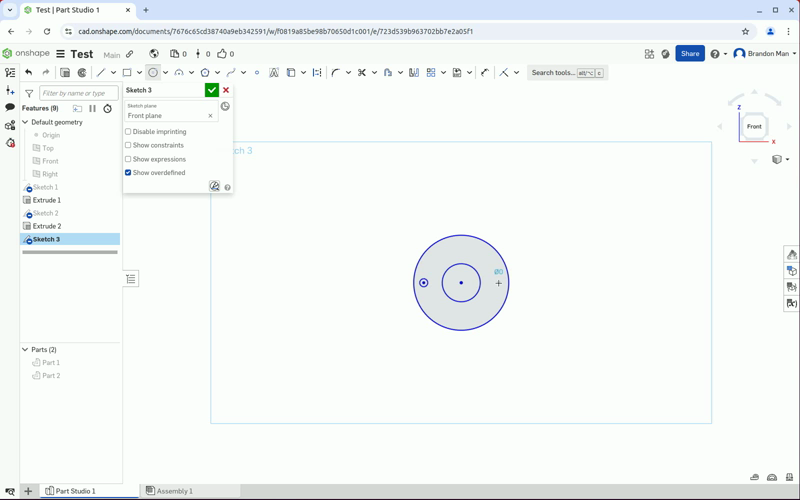
mouse_move(502, 282)
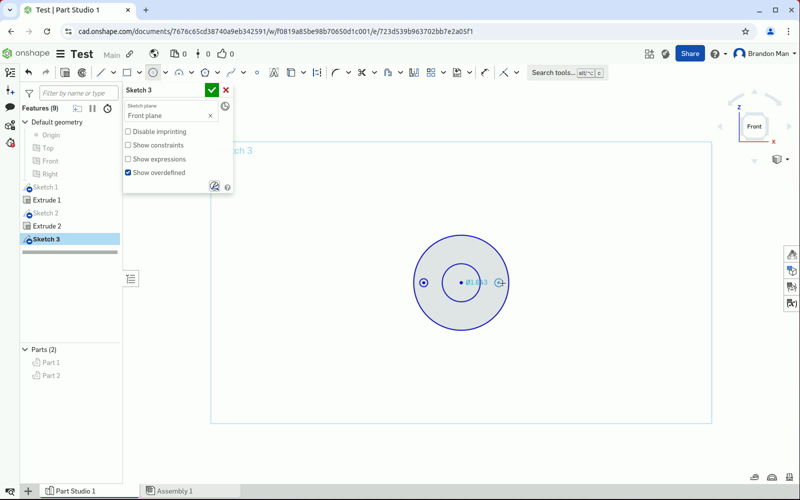
click(502, 282)
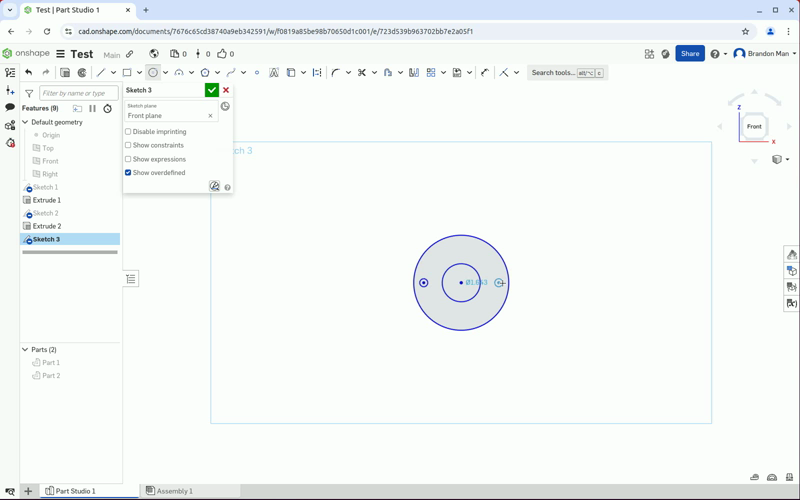
key(esc)
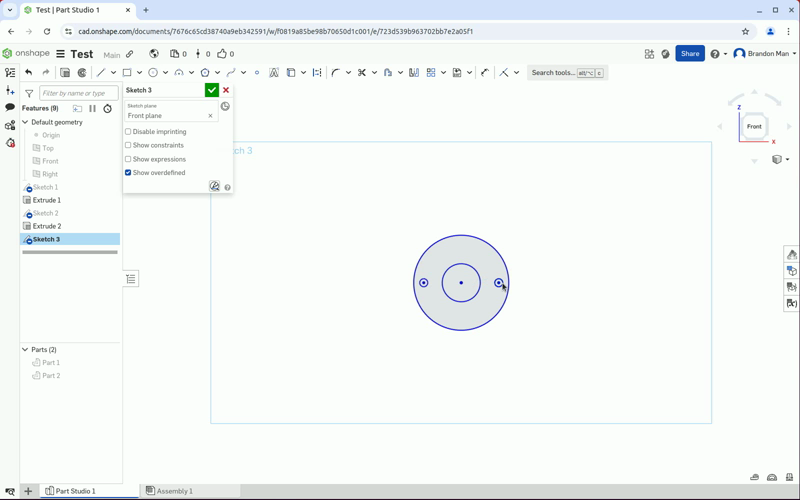
mouse_move(434, 293)
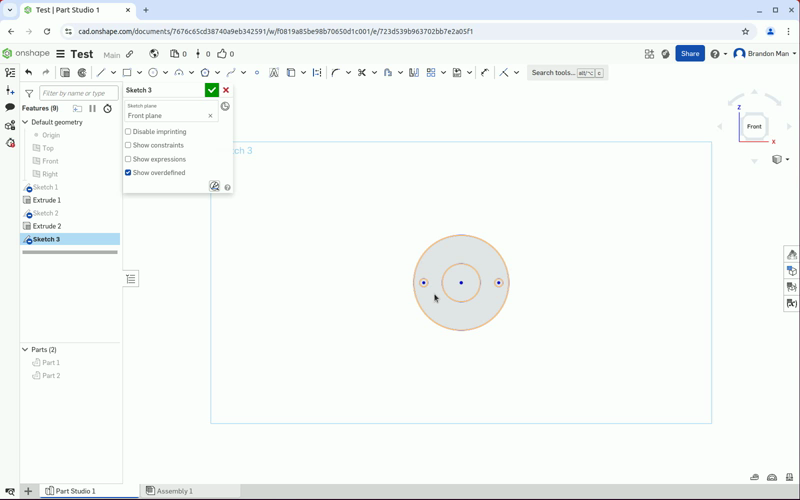
click(434, 293)
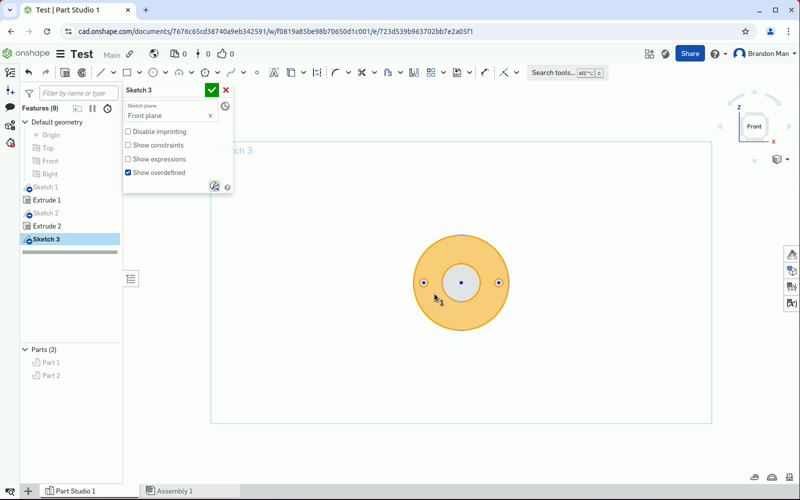
mouse_move(73, 352)
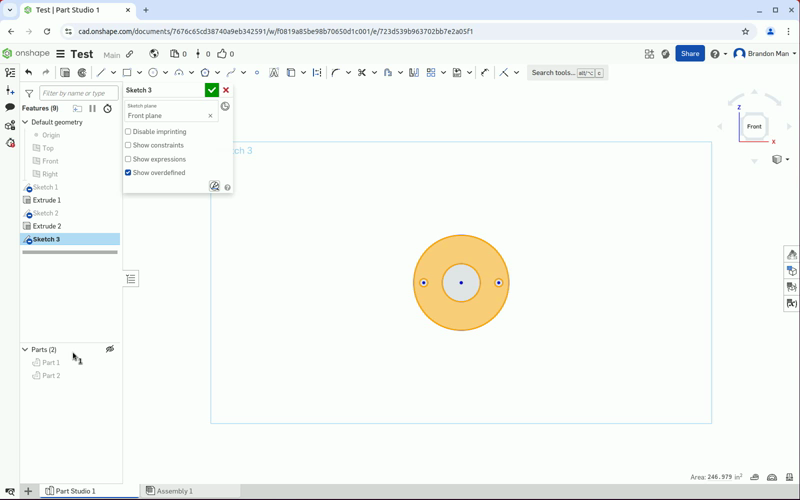
key(shift+y)
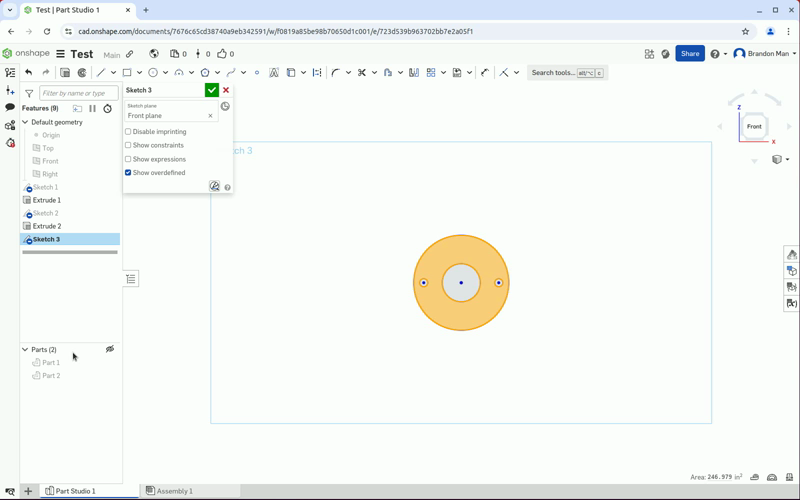
key(shift+e)
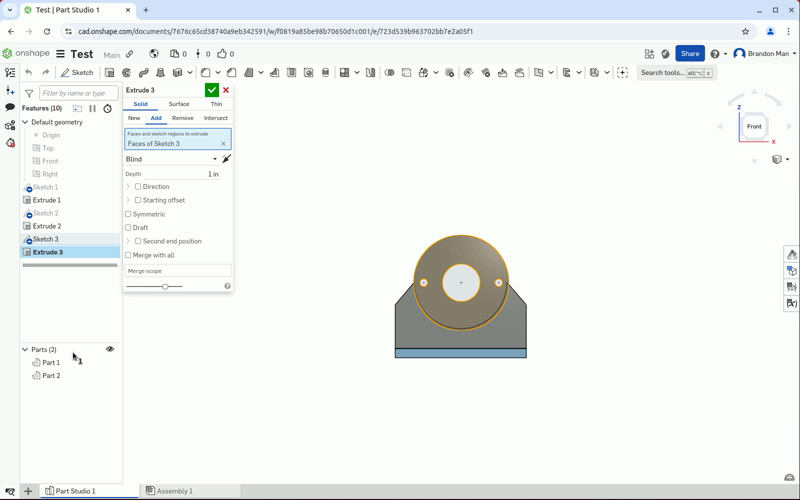
mouse_move(143, 106)
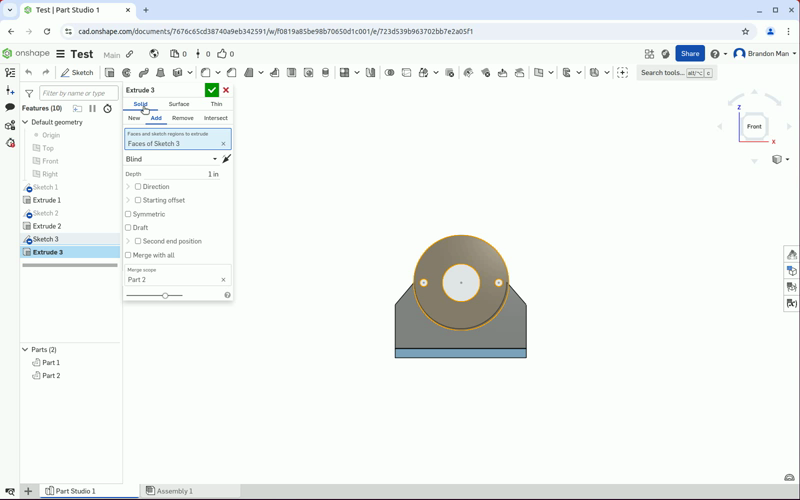
click(143, 106)
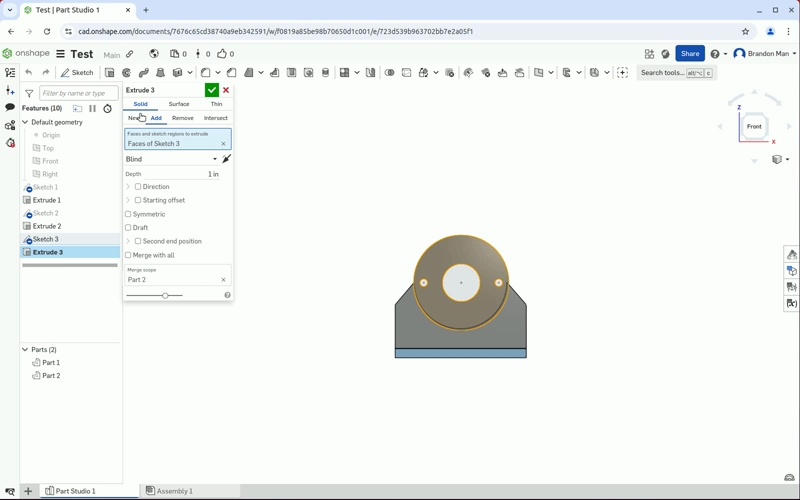
mouse_move(137, 120)
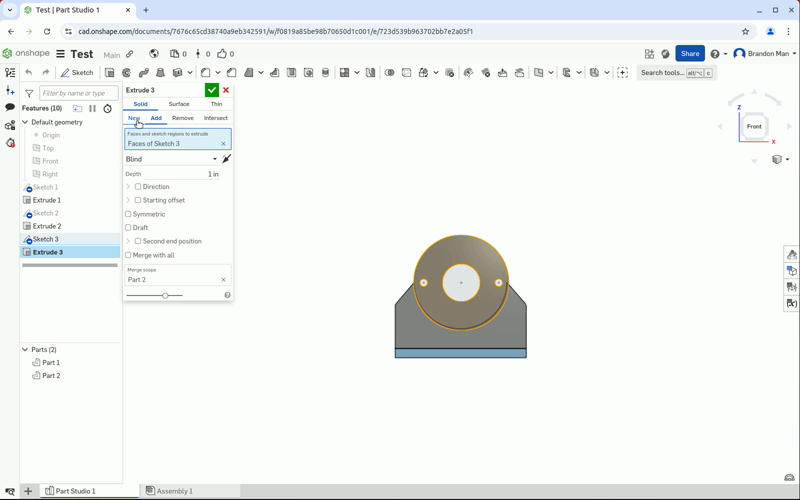
click(137, 120)
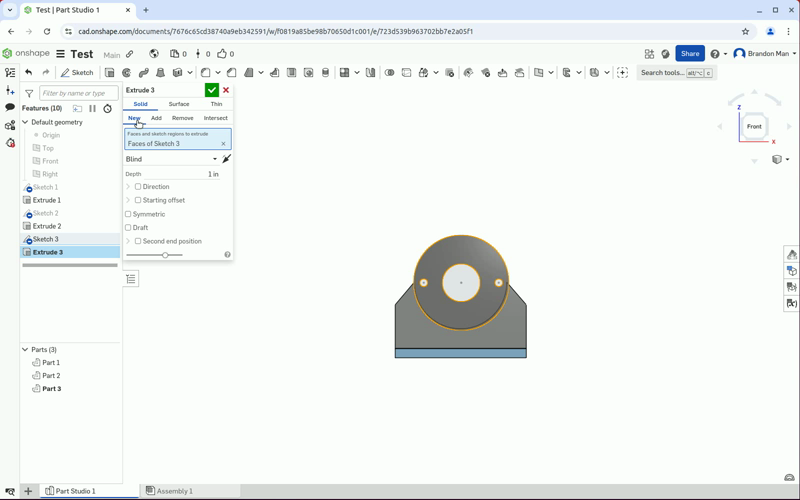
key(tab, 4)
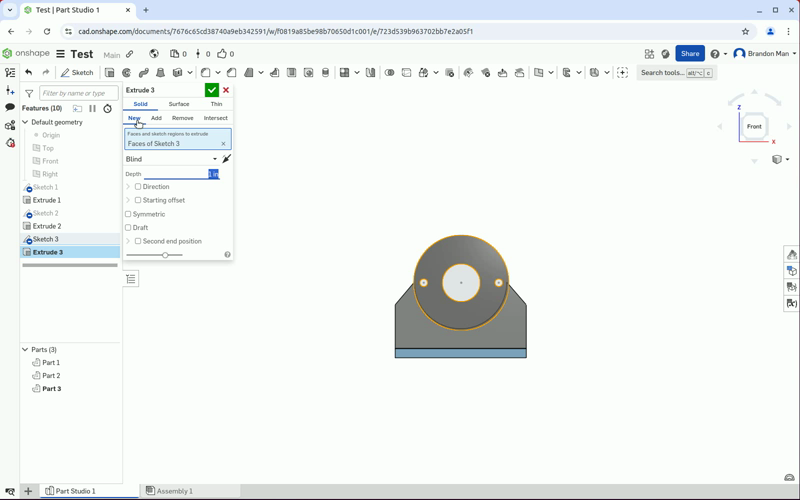
text(1.926)
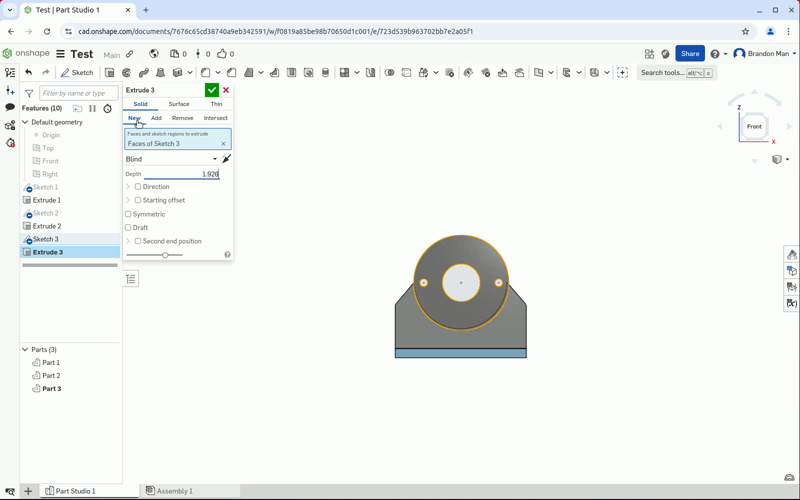
key(enter)
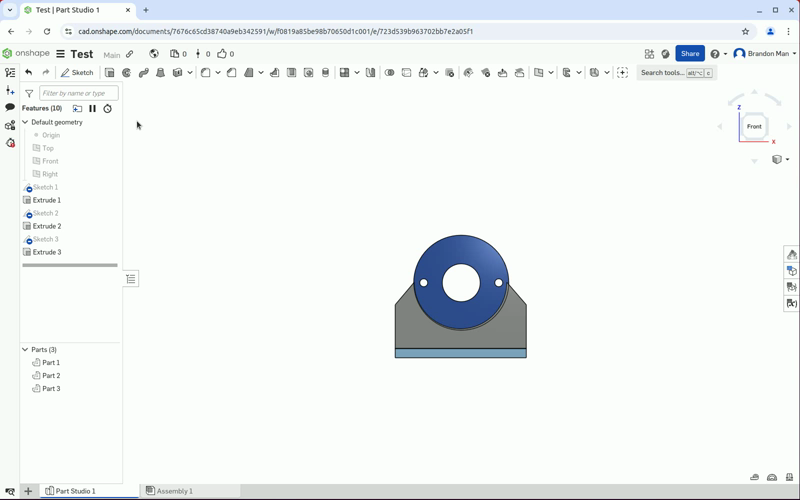
key(shift+h)
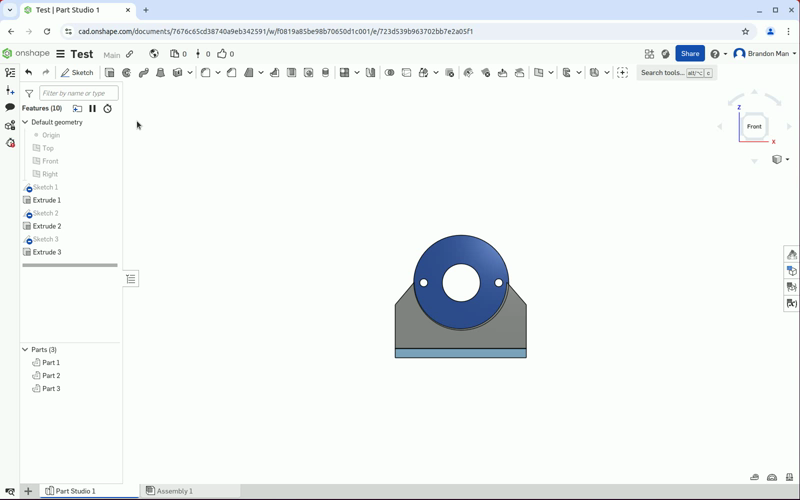
key(shift+h)
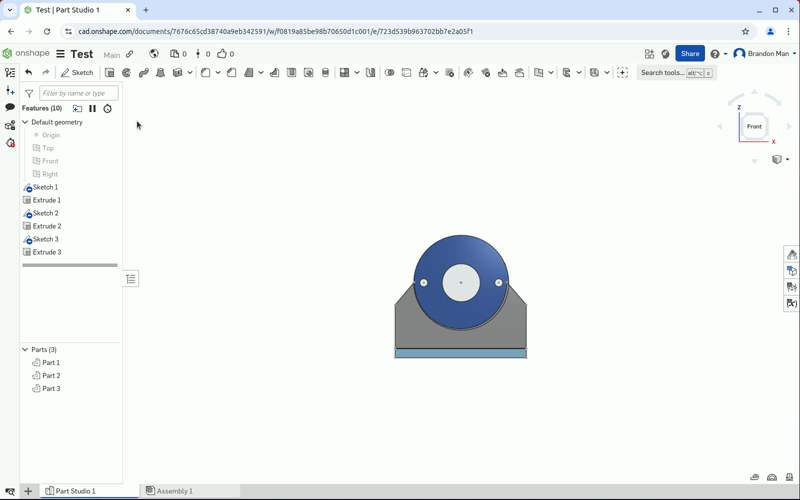
key(shift+7)
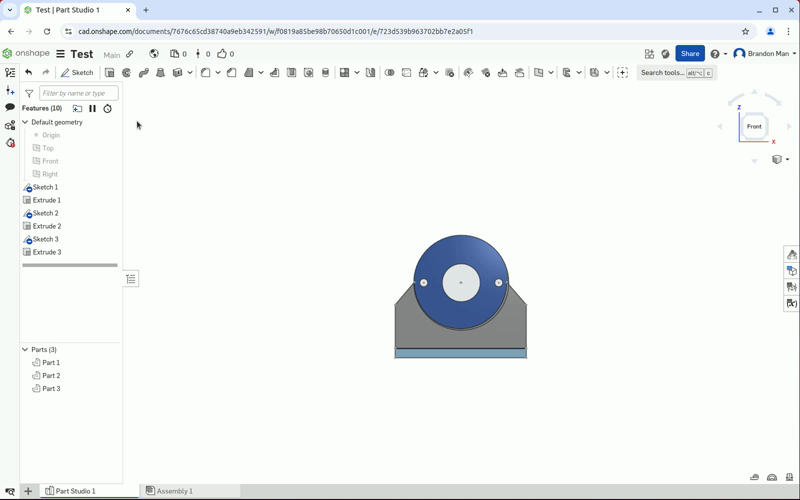
key(left, 2)
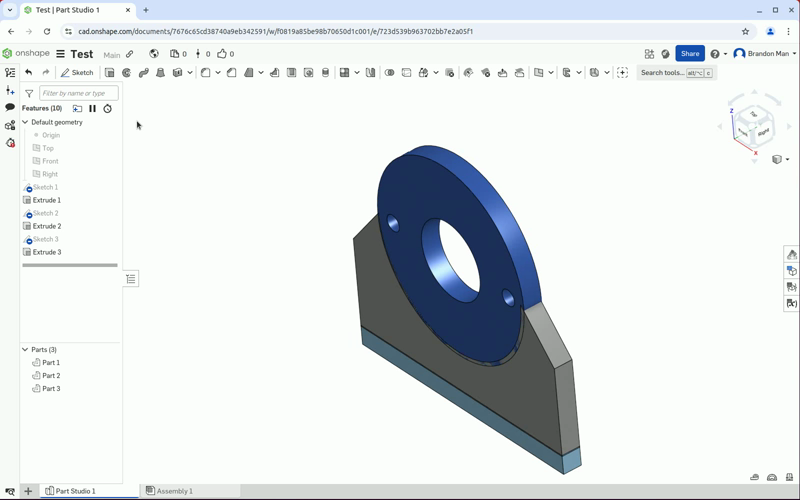
key(down, 2)
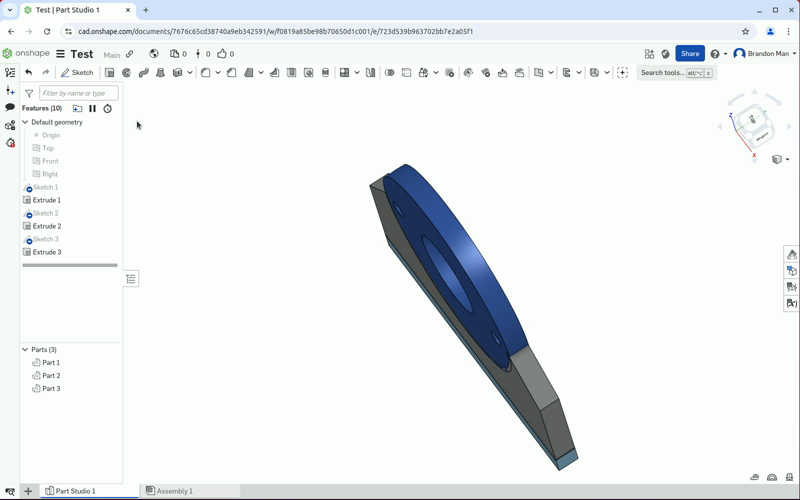
key(up, 2)
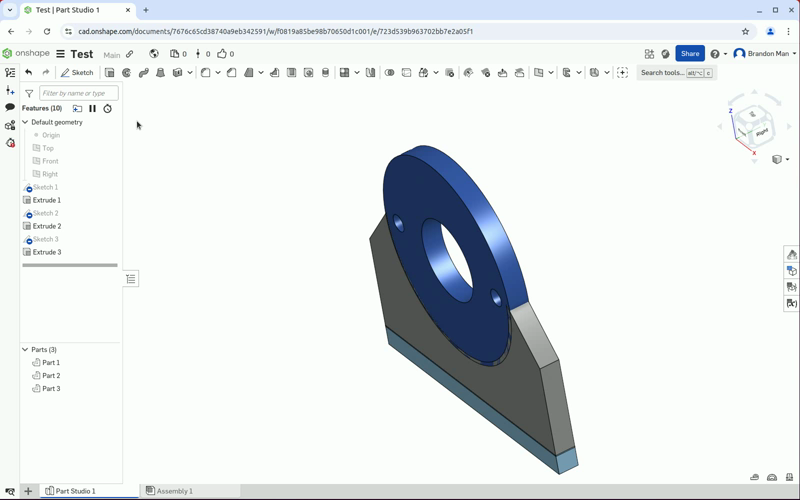
key(right, 2)
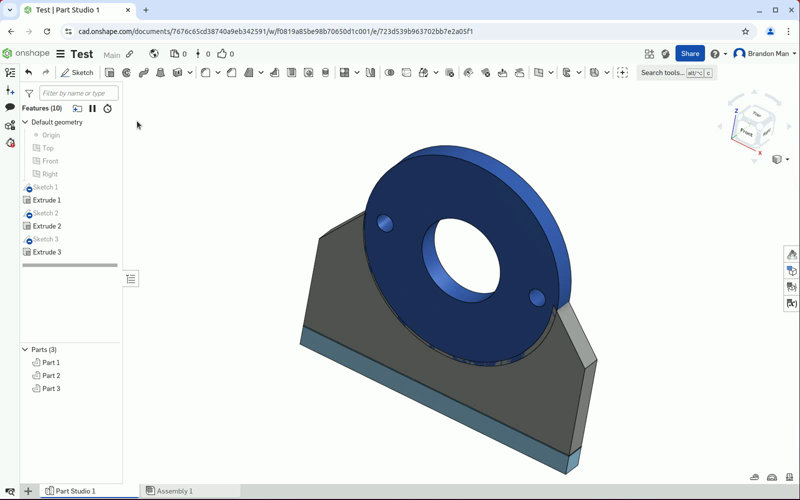
mouse_move(73, 189)
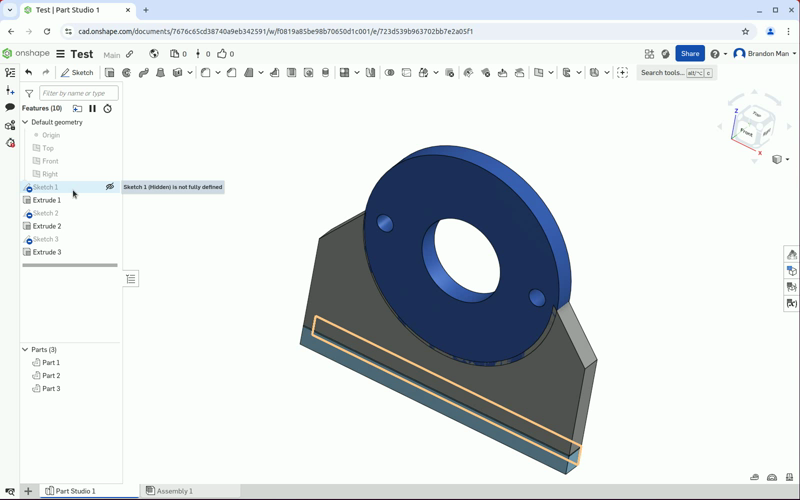
click(73, 189)